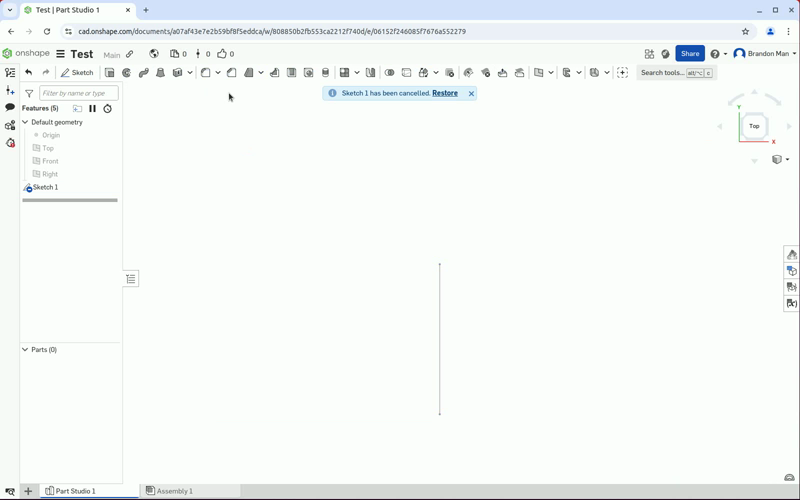
key(shift+h)
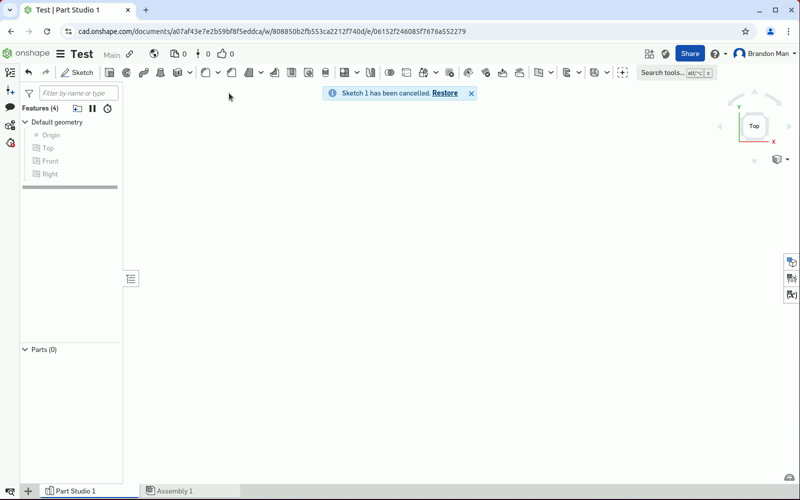
mouse_move(73, 352)
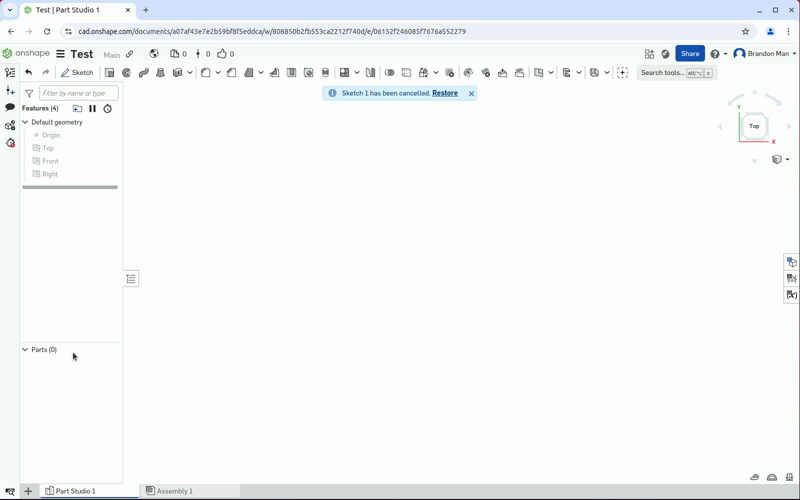
key(y)
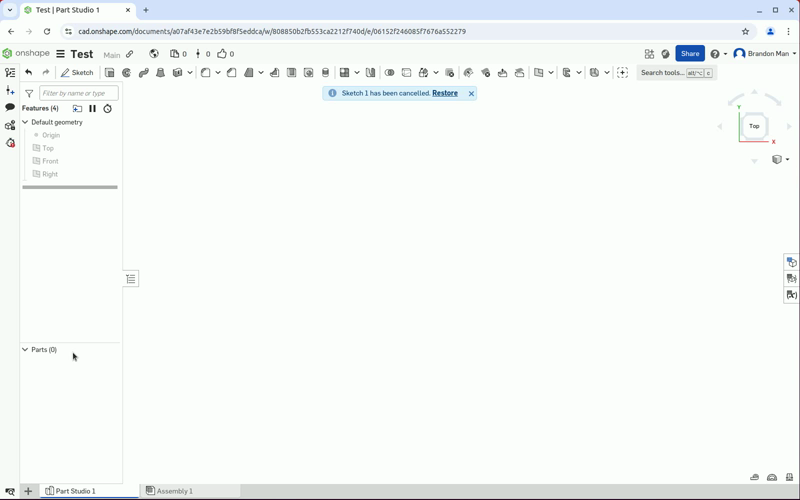
key(shift+p)
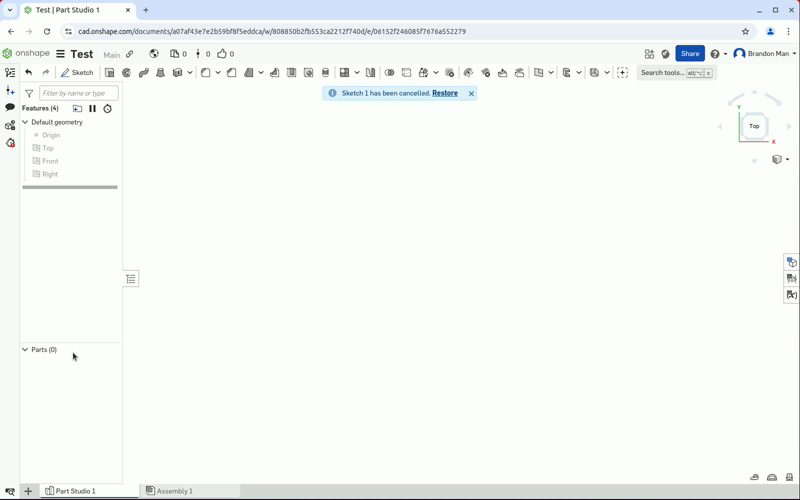
key(space)
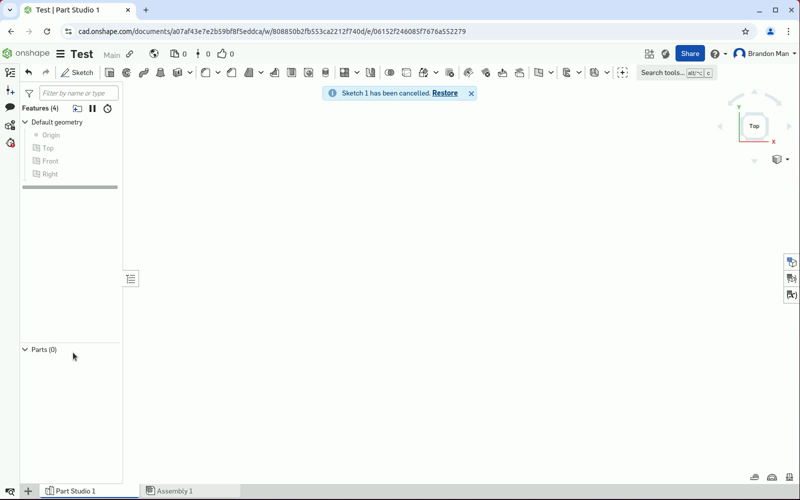
key_down(shift)
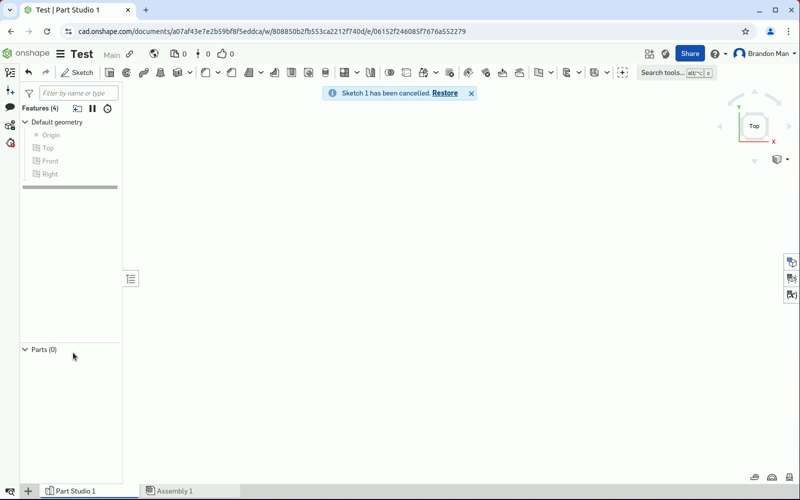
key(up)
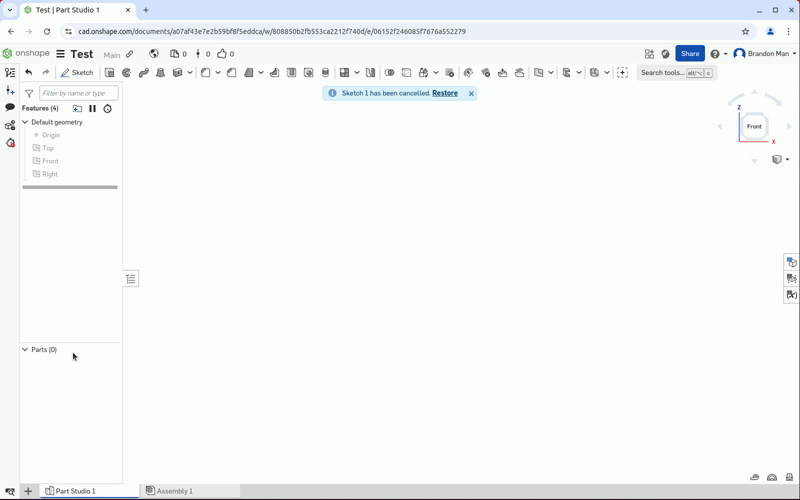
key_up(shift)
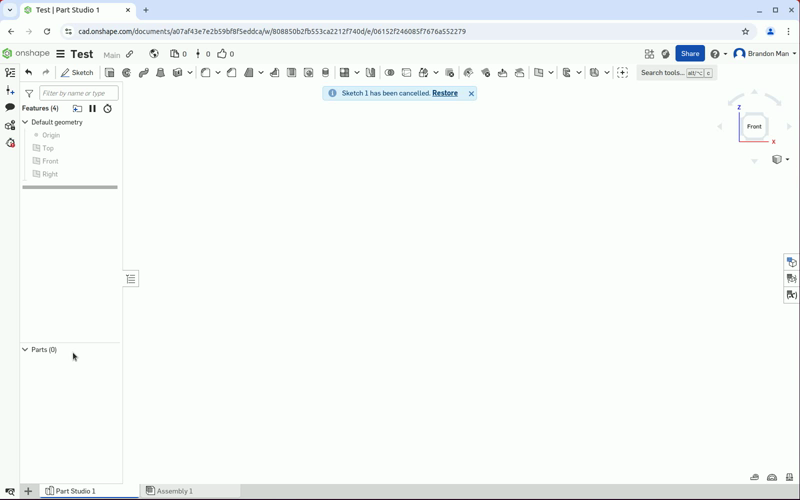
mouse_move(73, 352)
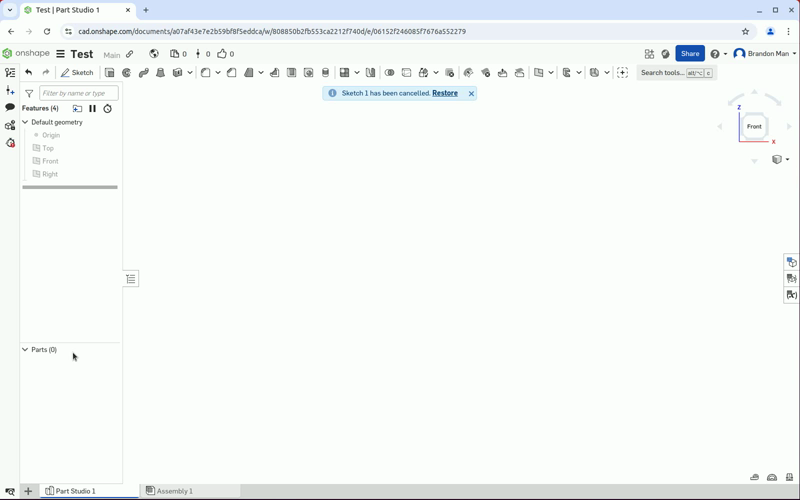
key(shift+y)
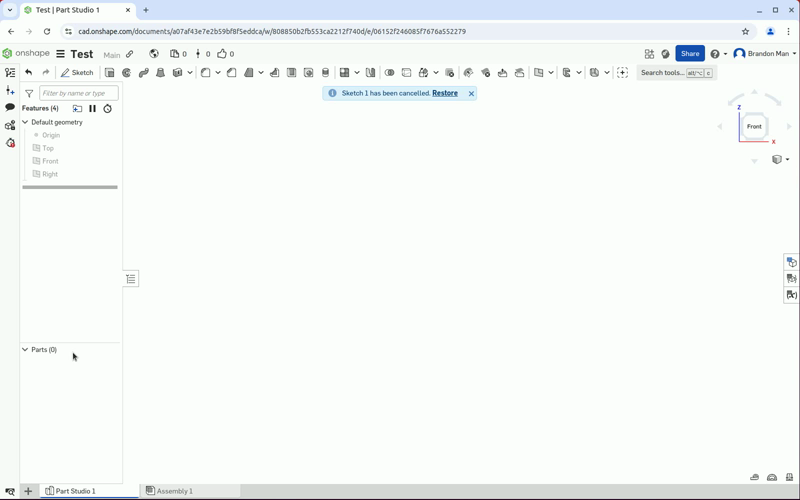
key(shift+s)
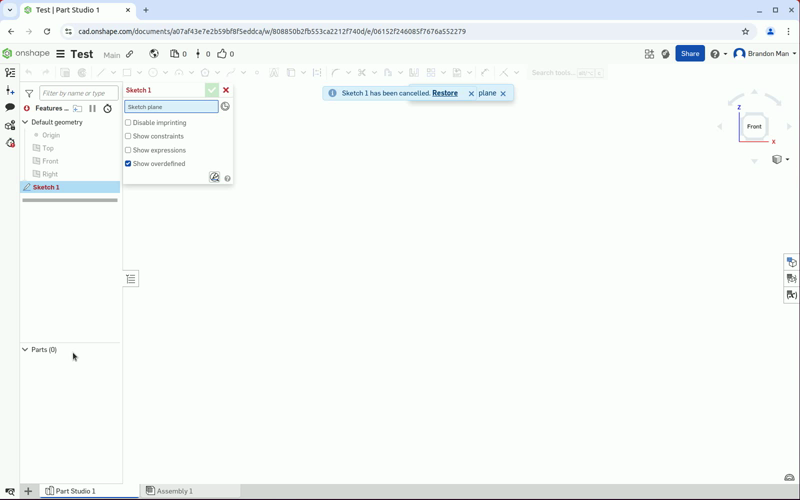
mouse_move(73, 163)
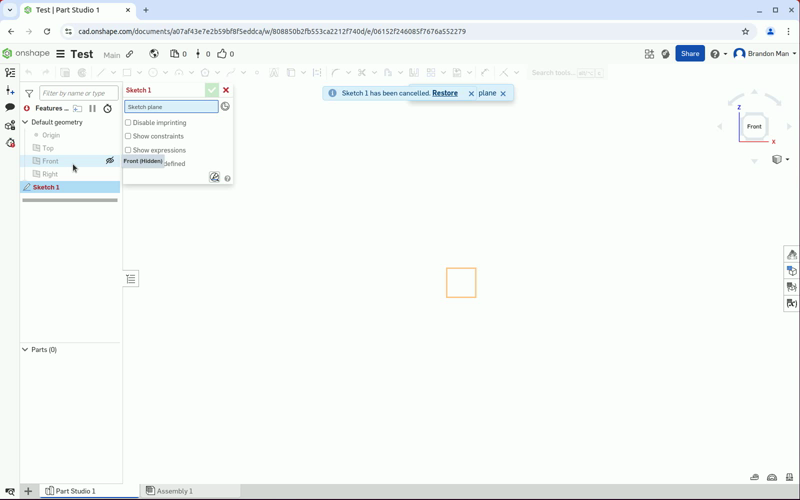
click(73, 163)
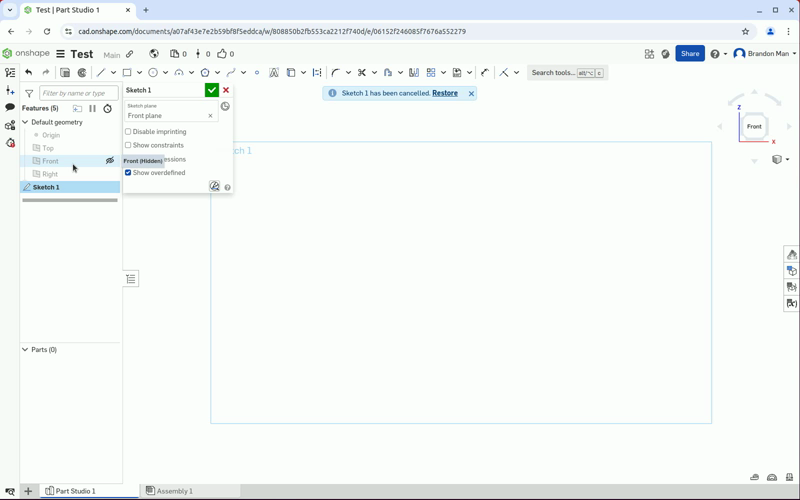
mouse_move(73, 352)
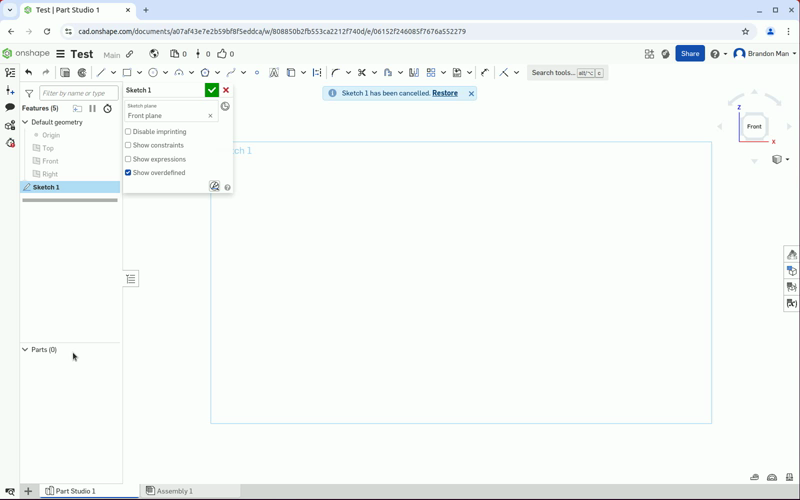
key(y)
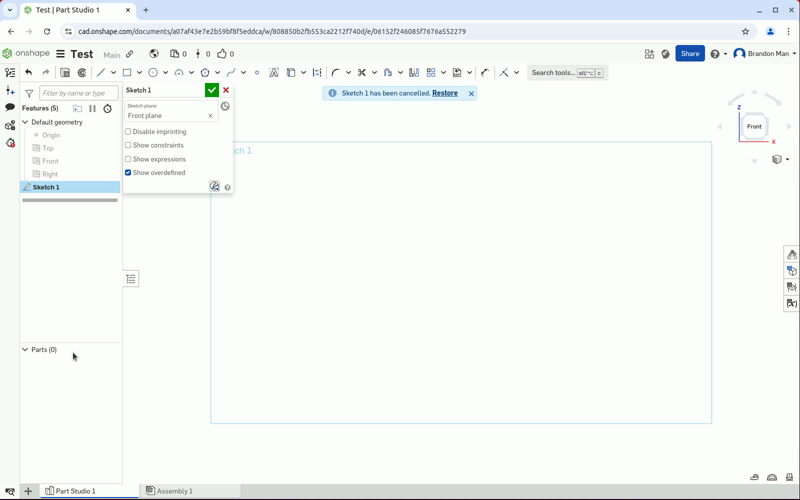
key(l)
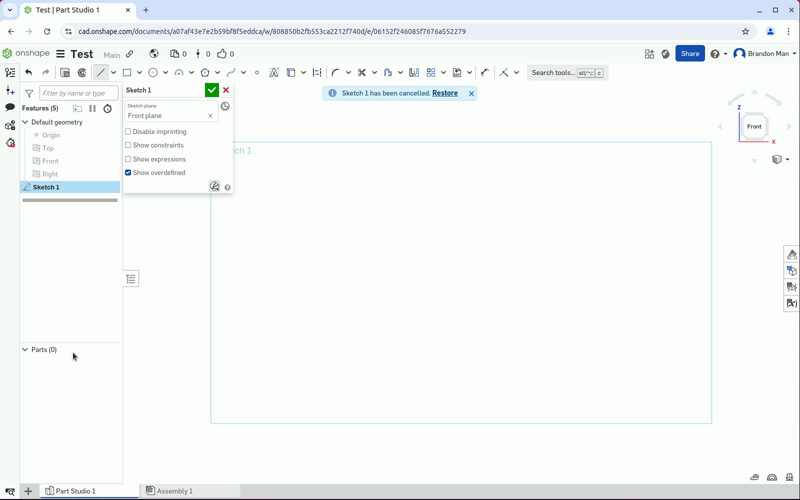
key_down(shift)
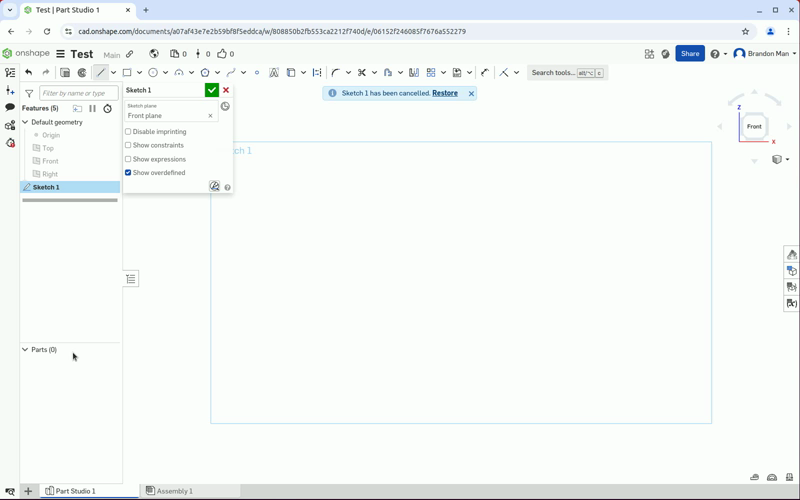
mouse_move(438, 293)
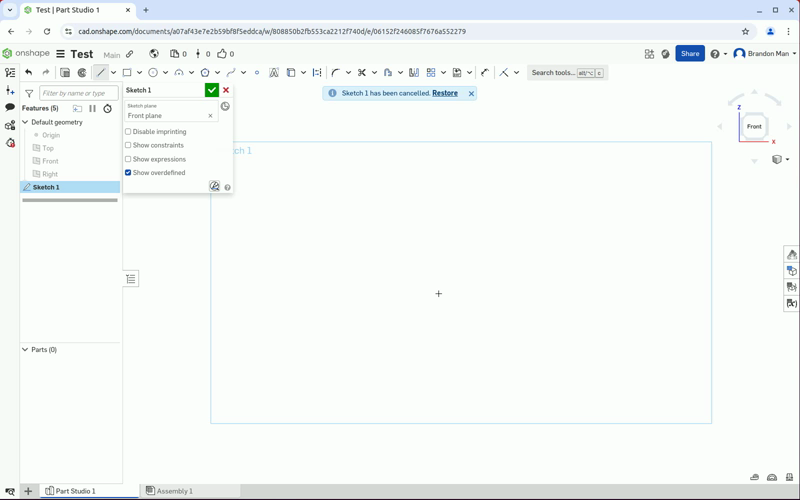
click(438, 293)
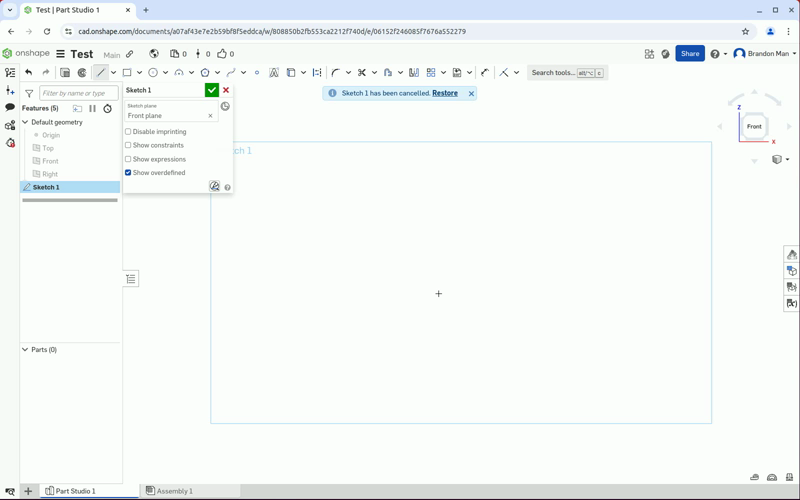
key_up(shift)
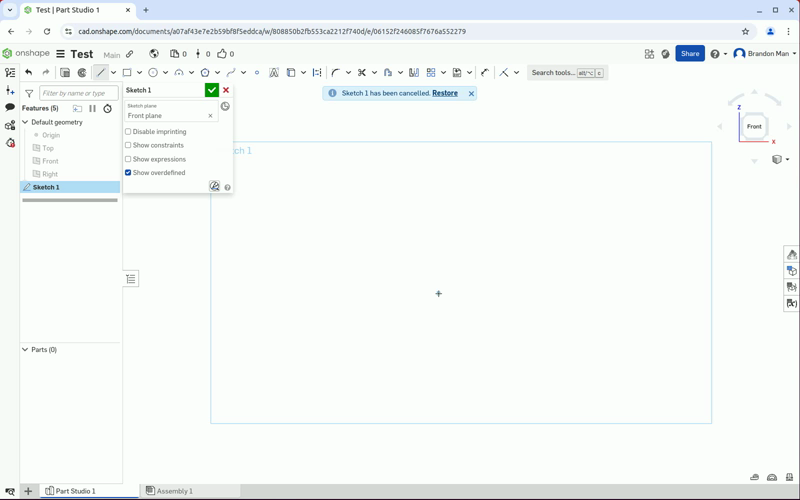
key_down(shift)
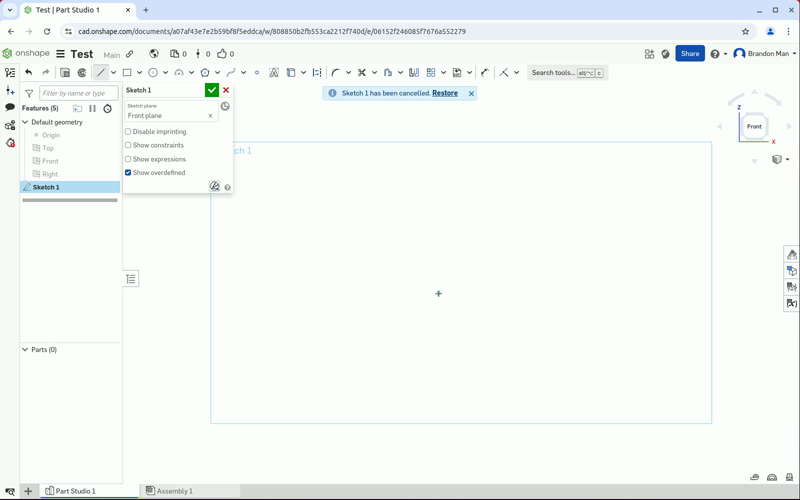
mouse_move(468, 293)
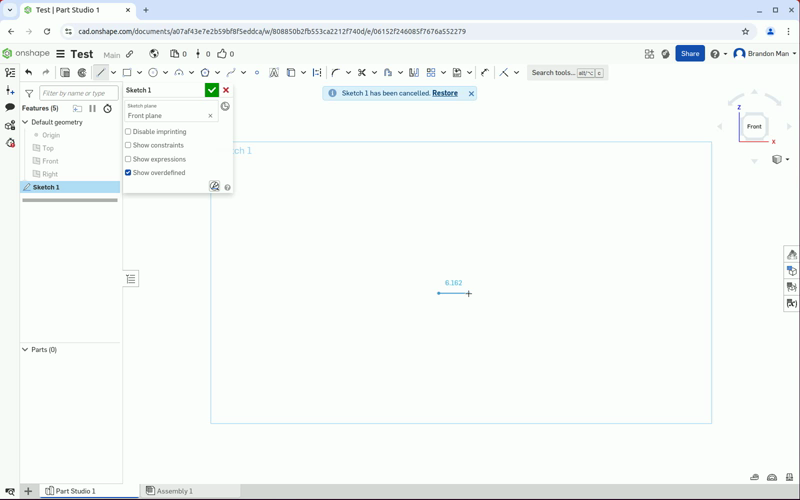
mouse_move(450, 304)
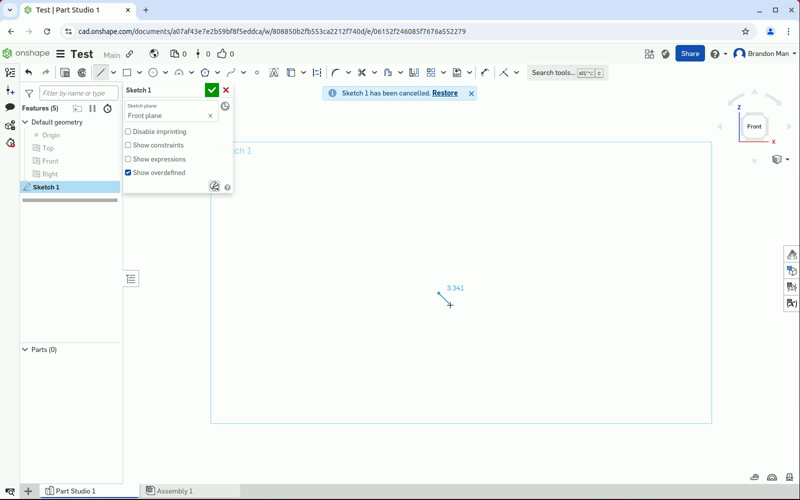
click(450, 304)
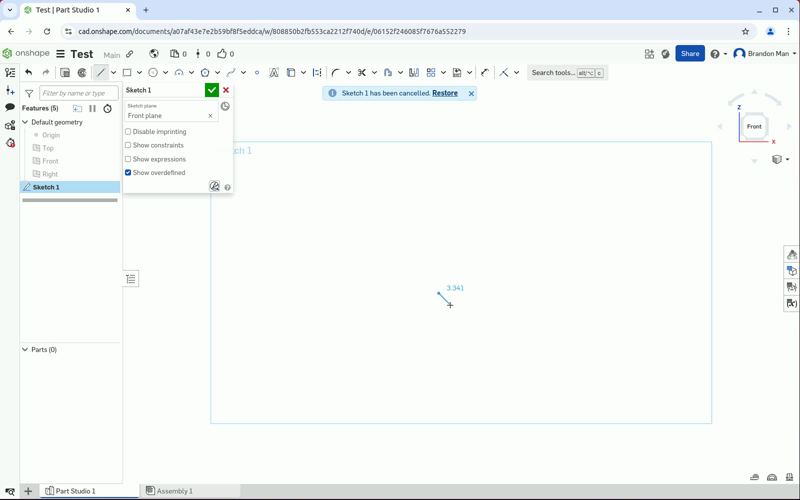
key_up(shift)
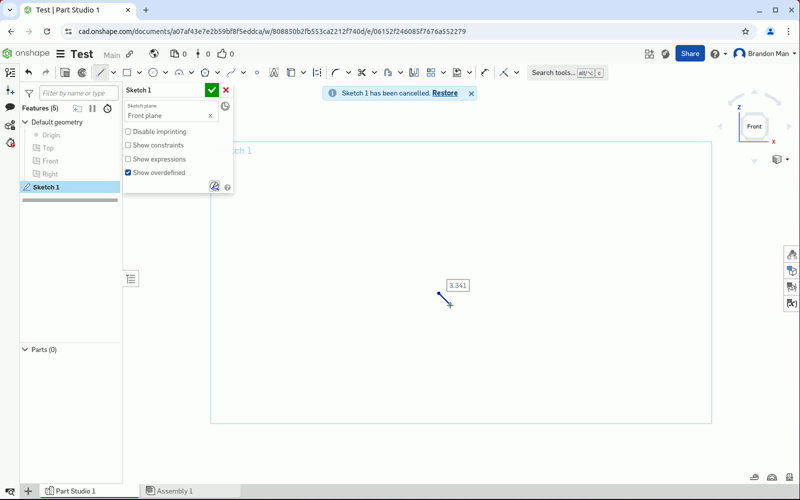
key_down(shift)
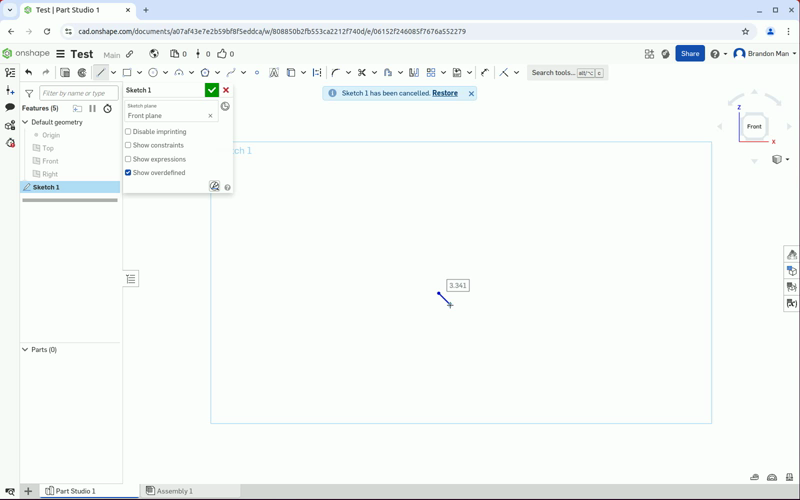
mouse_move(480, 304)
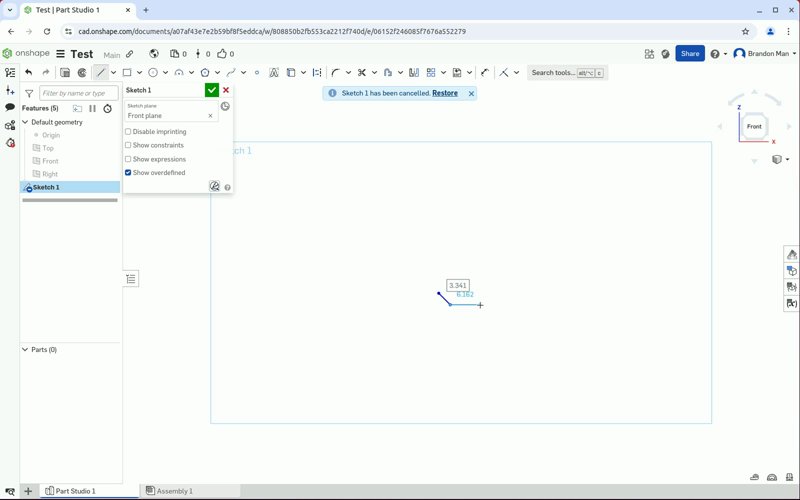
mouse_move(501, 304)
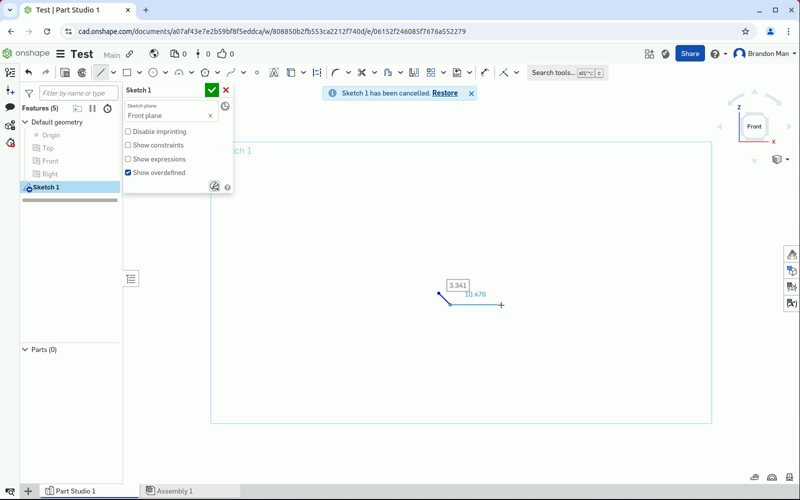
click(501, 304)
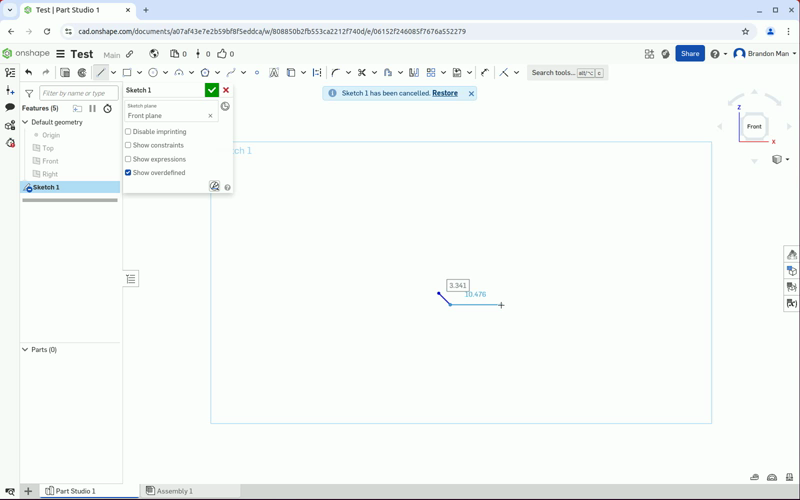
key_up(shift)
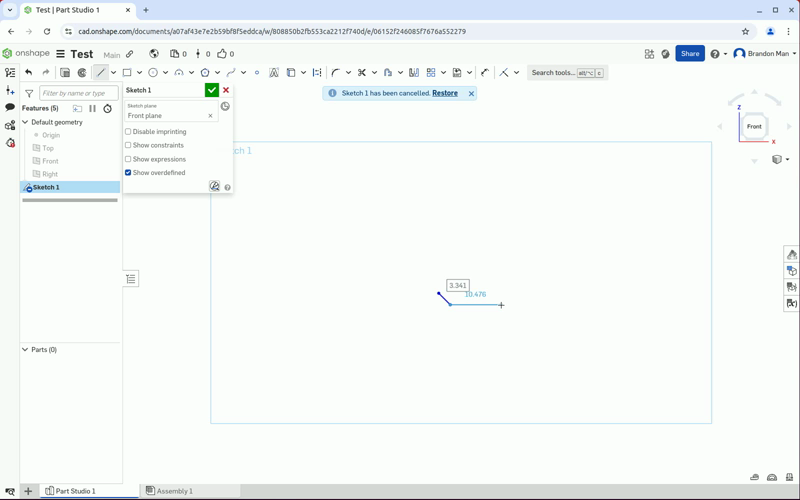
key(esc)
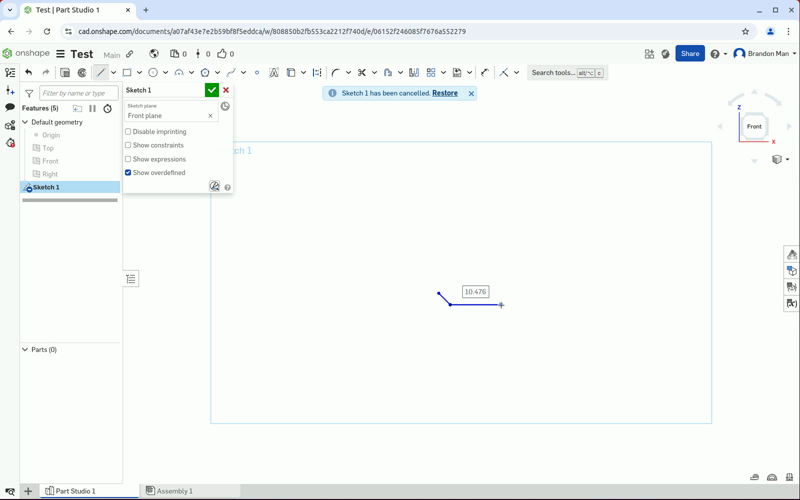
key(a)
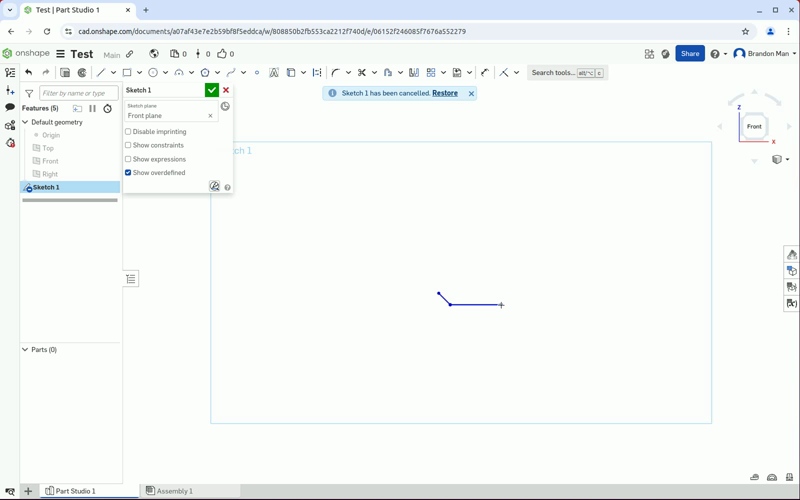
mouse_move(501, 304)
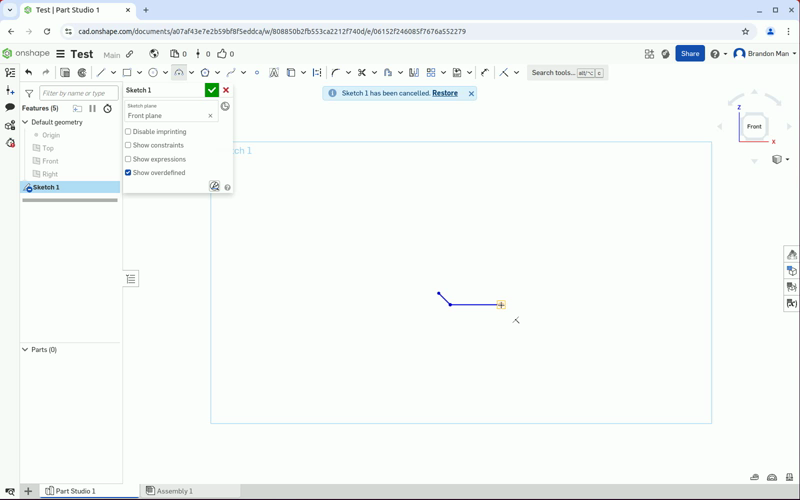
click(501, 304)
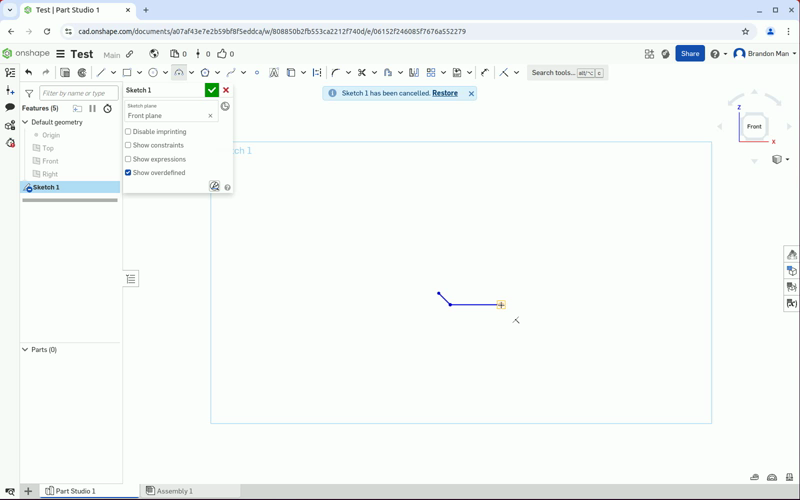
key_down(shift)
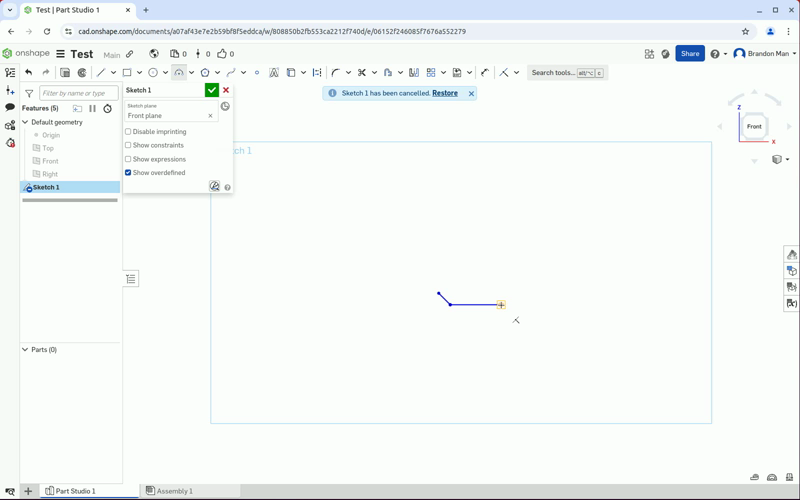
mouse_move(507, 310)
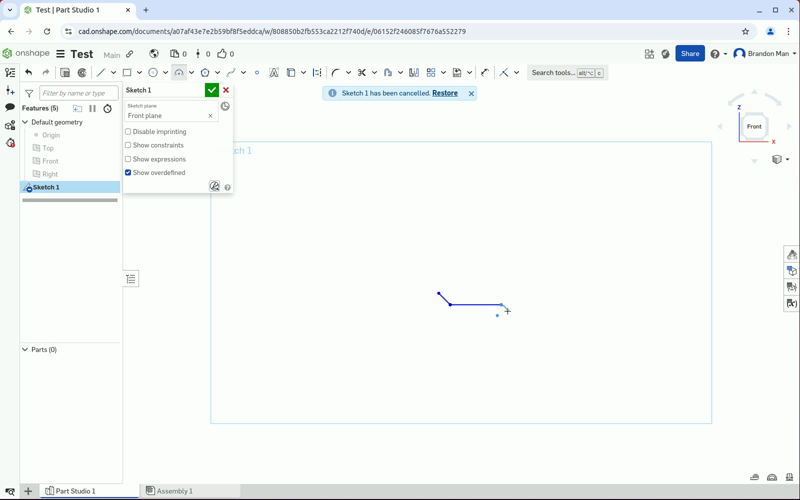
click(507, 310)
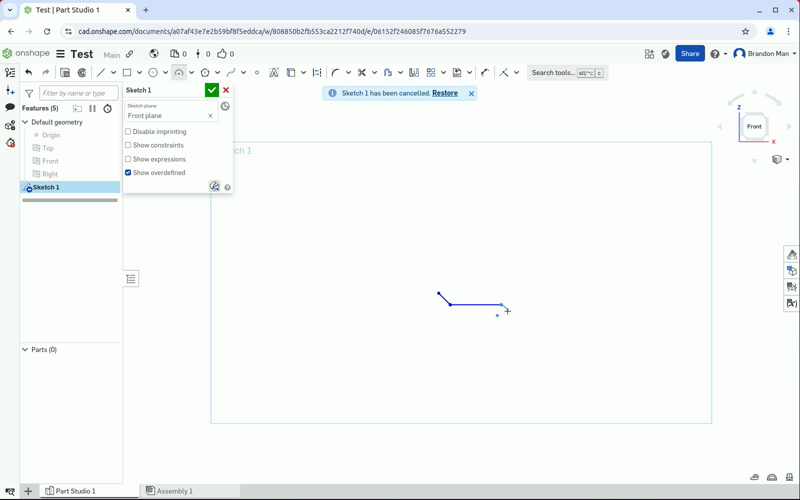
mouse_move(505, 306)
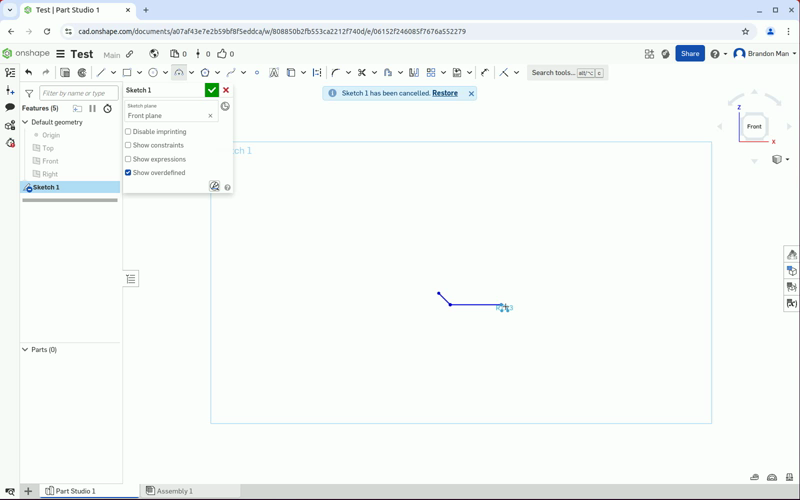
click(505, 306)
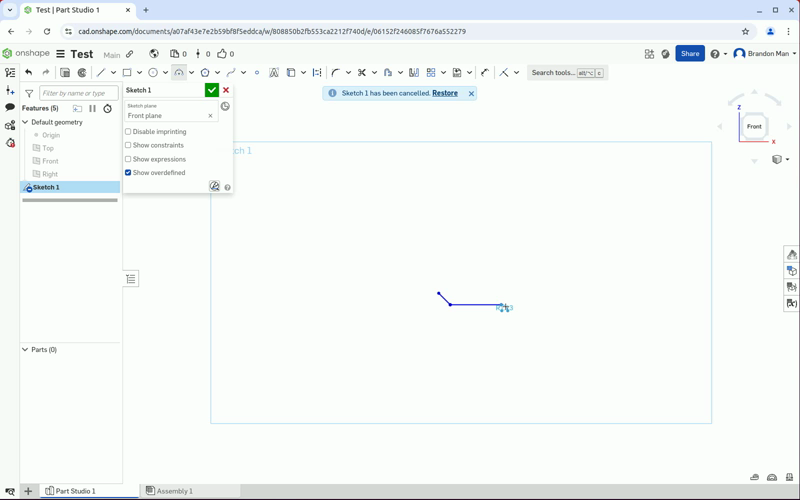
key_up(shift)
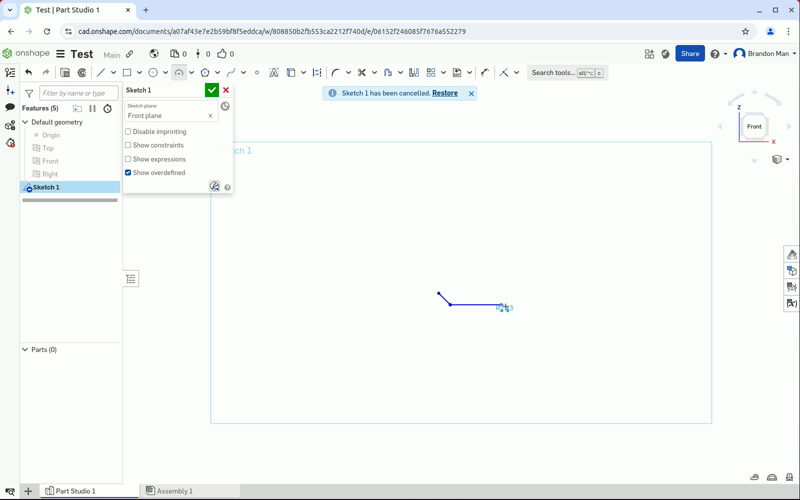
mouse_move(507, 310)
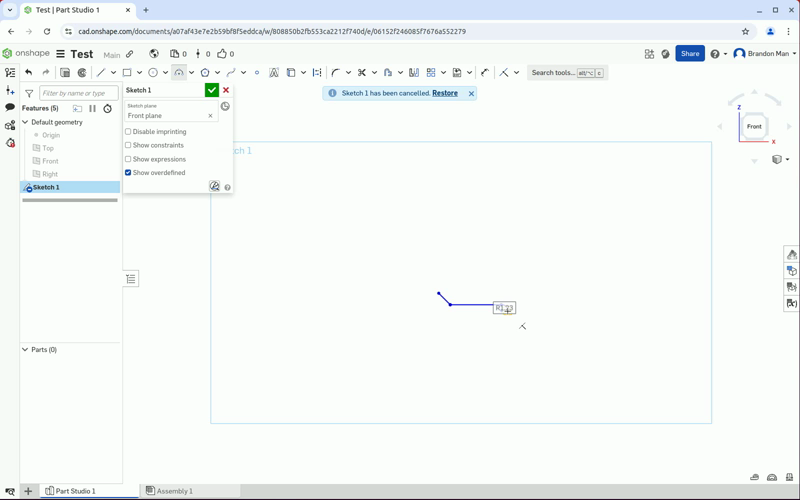
click(507, 310)
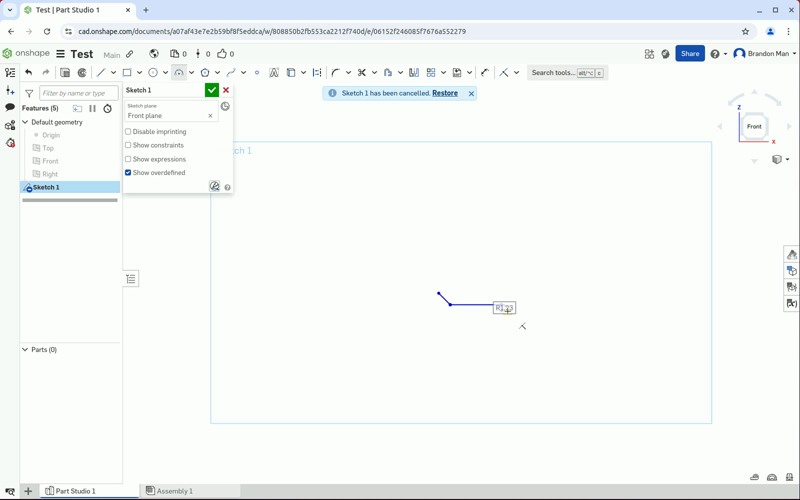
key_down(shift)
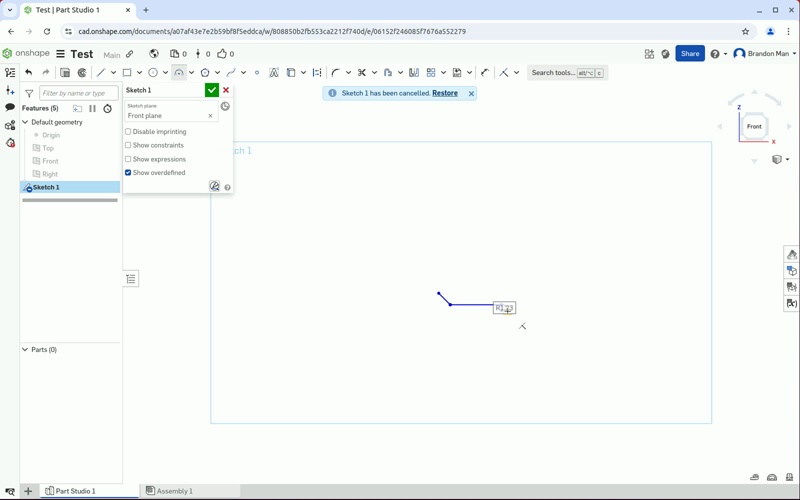
mouse_move(519, 334)
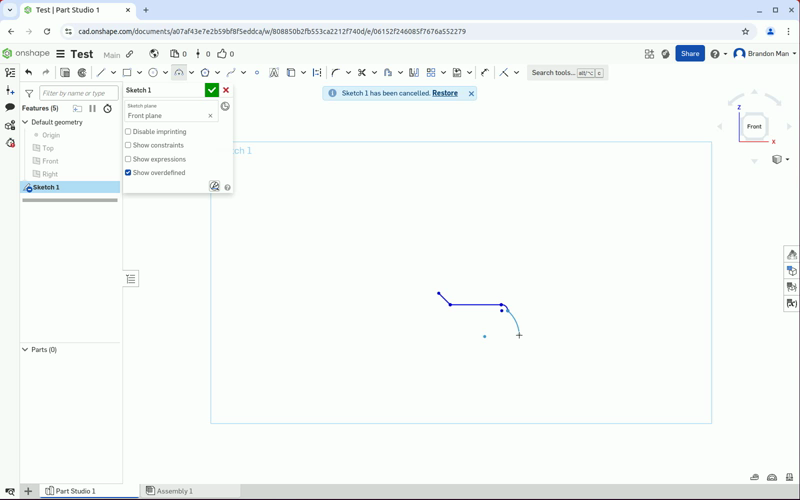
click(519, 334)
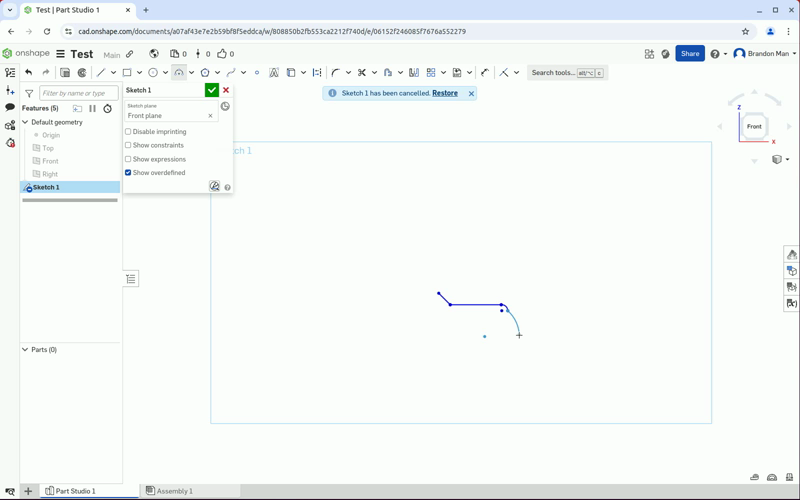
mouse_move(511, 323)
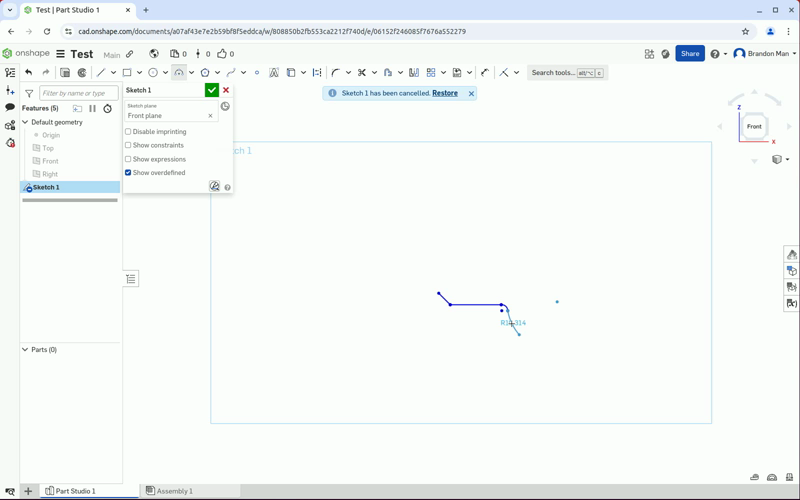
click(511, 323)
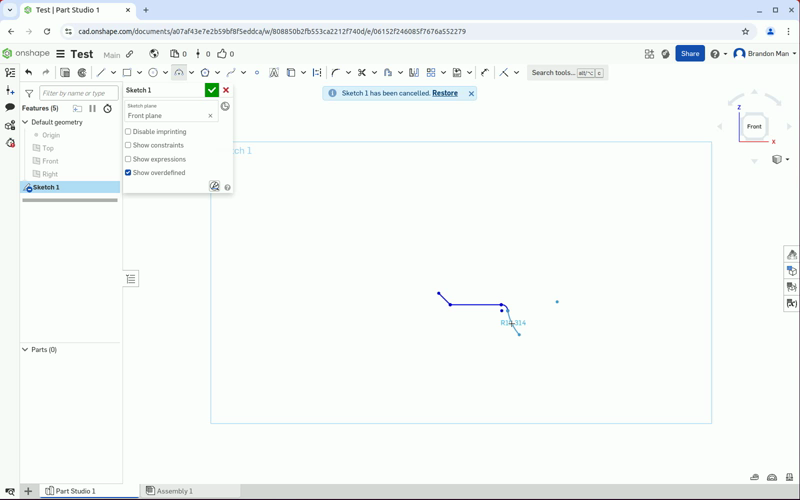
key_up(shift)
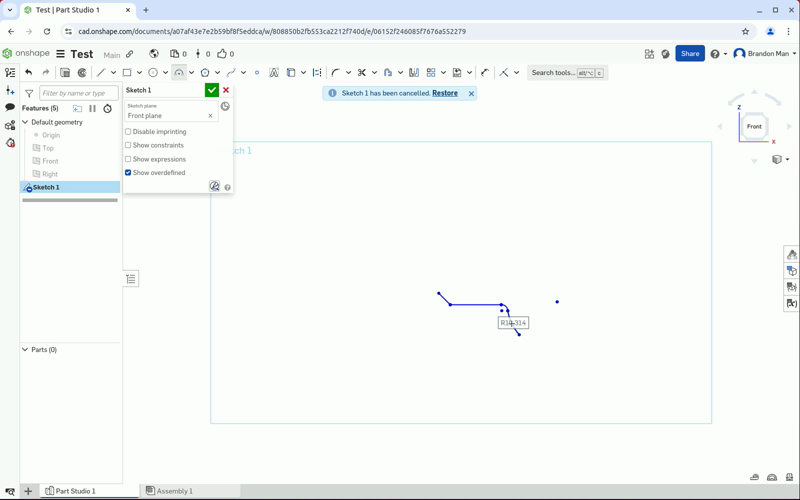
key(esc)
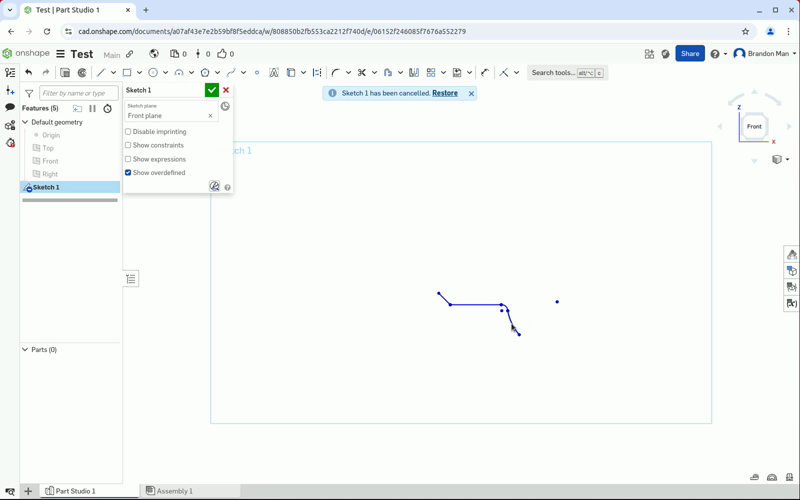
key(l)
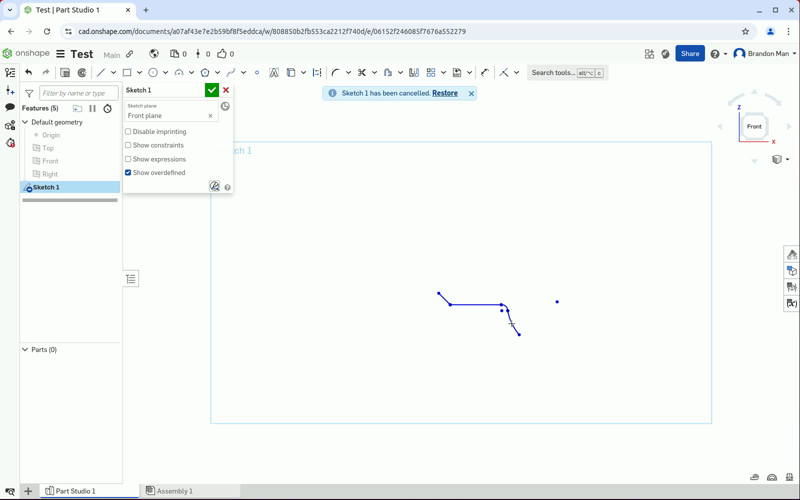
mouse_move(519, 334)
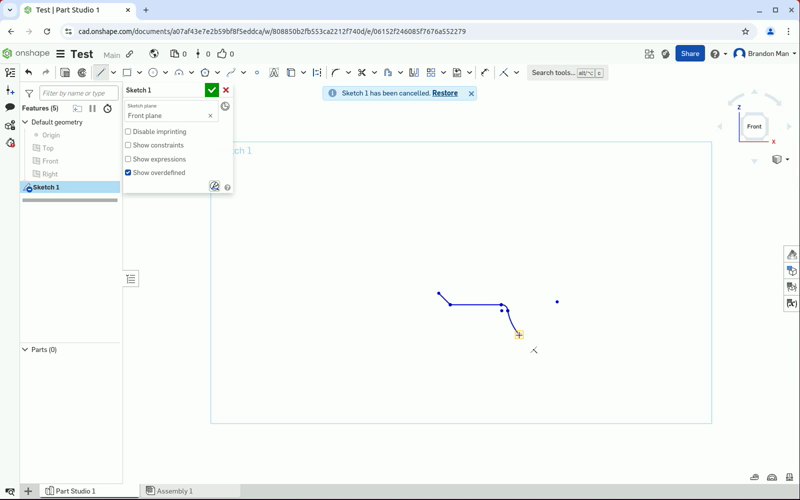
click(519, 334)
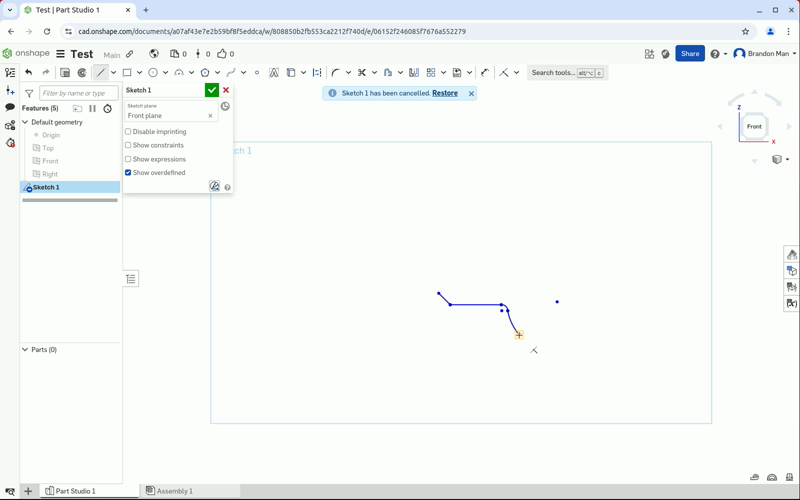
key_down(shift)
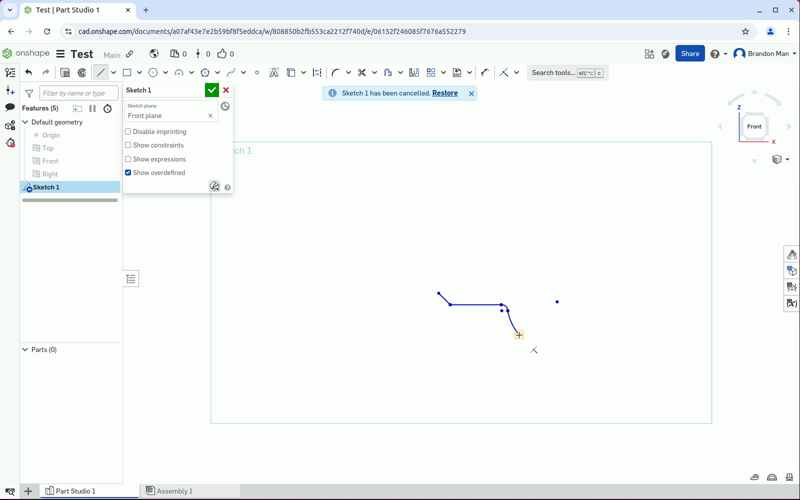
mouse_move(549, 334)
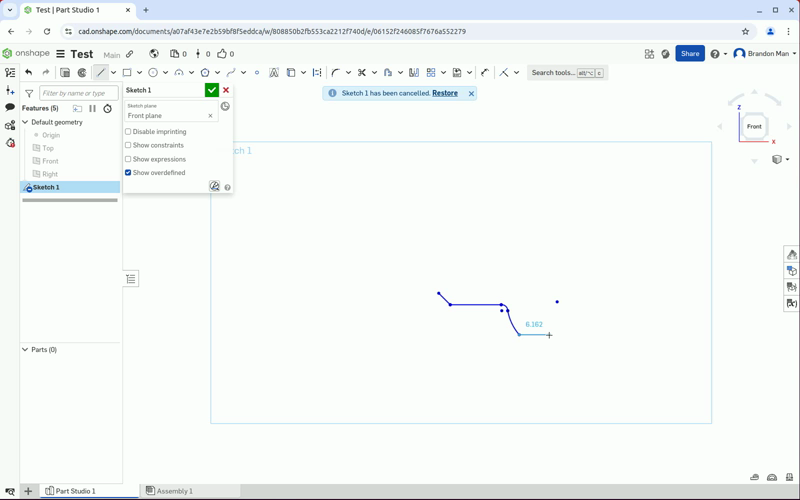
mouse_move(527, 334)
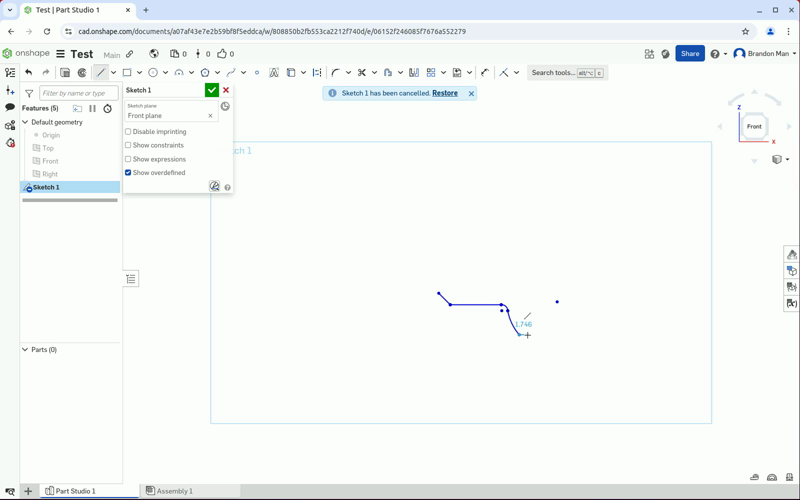
click(527, 334)
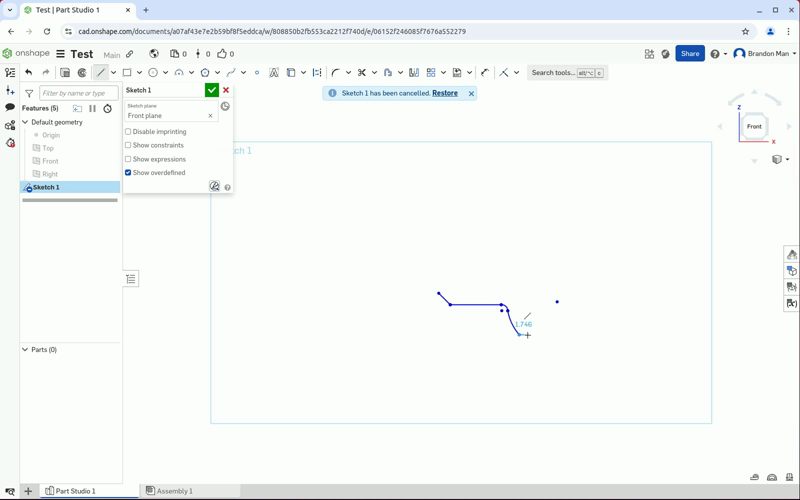
key_up(shift)
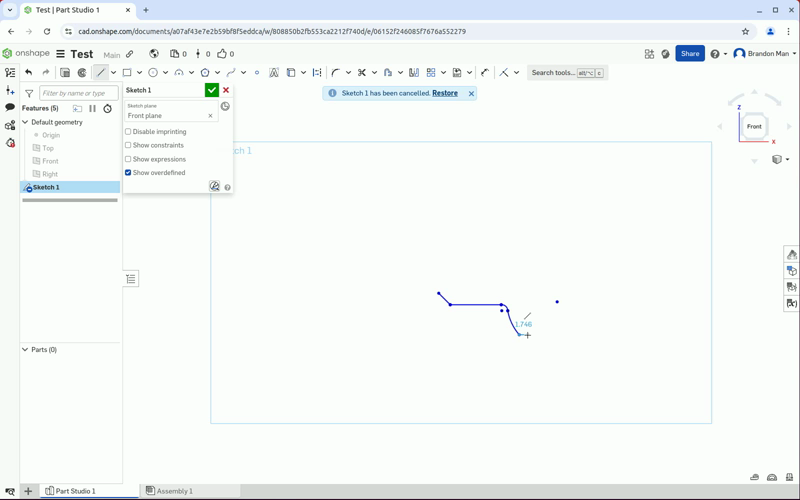
key_down(shift)
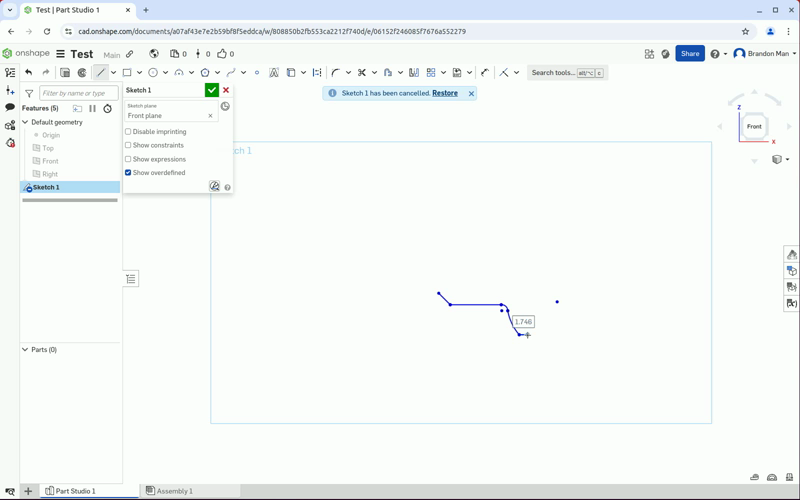
mouse_move(573, 280)
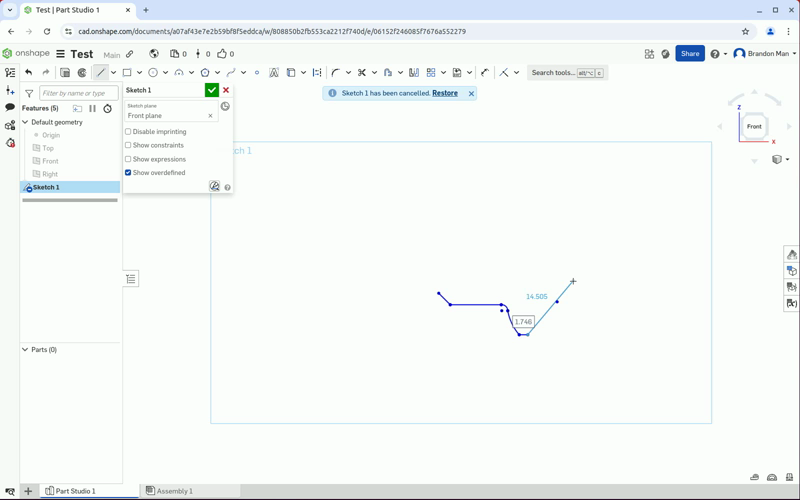
click(573, 280)
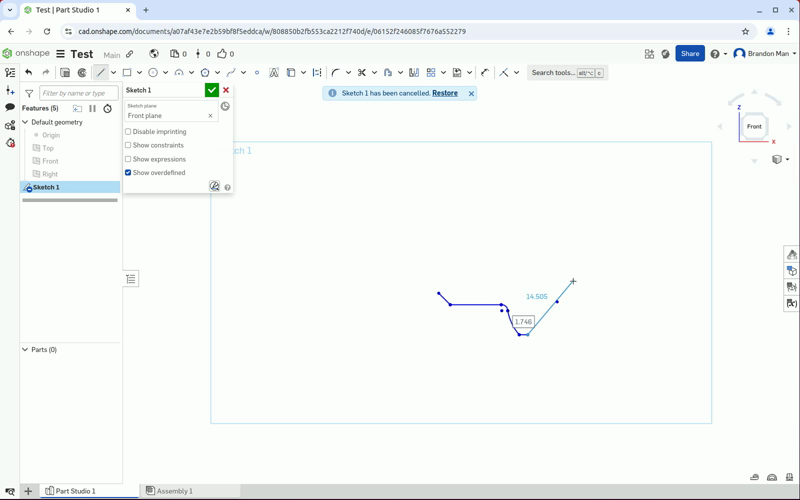
key_up(shift)
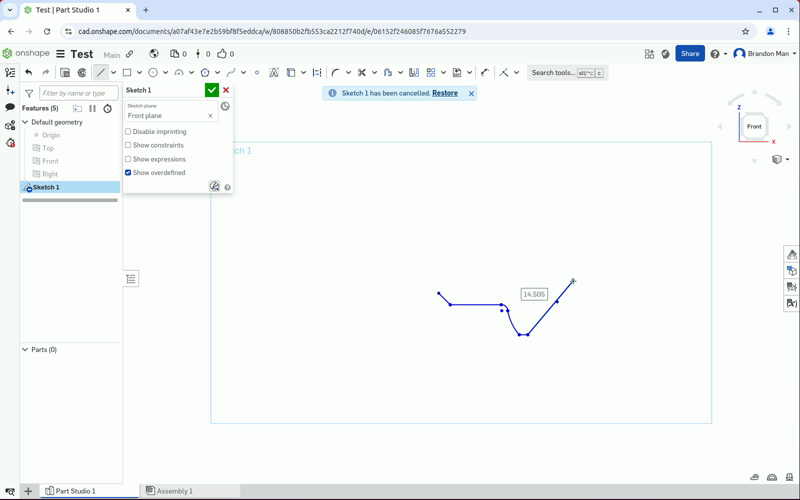
key_down(shift)
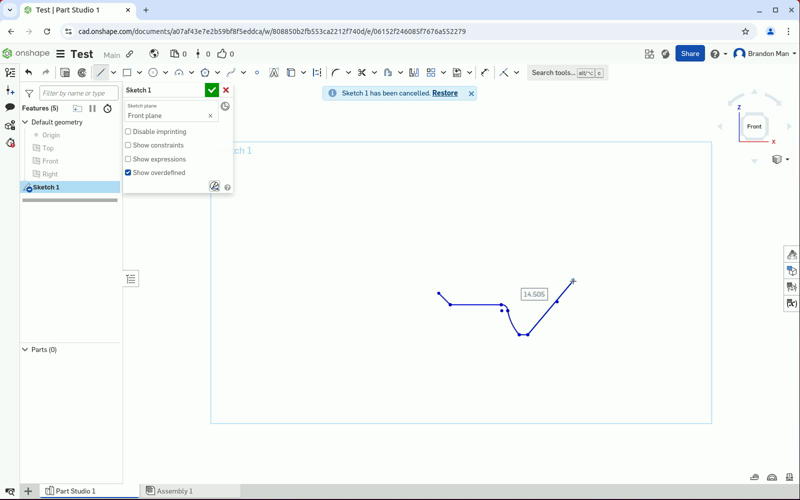
mouse_move(589, 280)
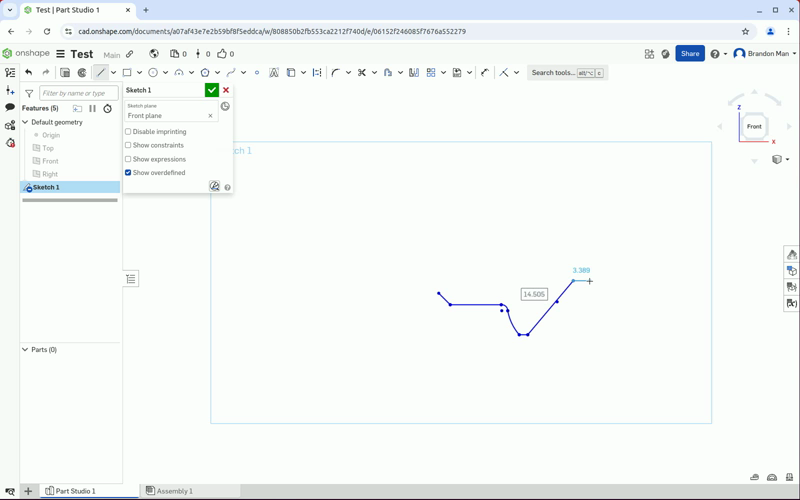
mouse_move(573, 250)
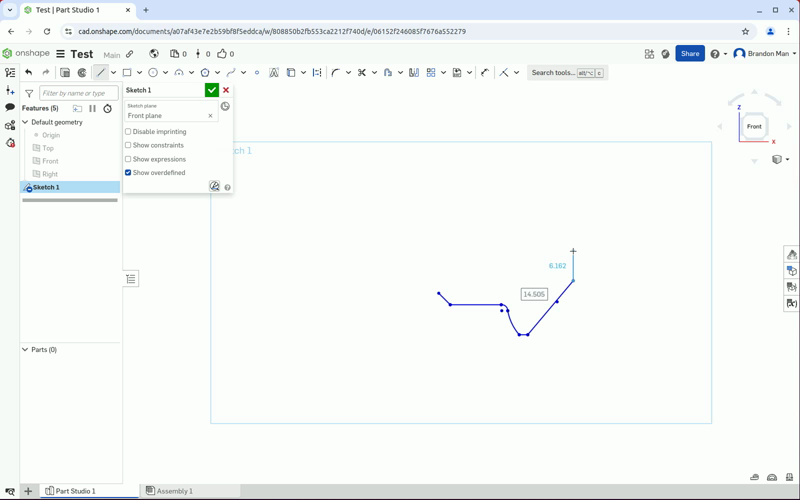
click(573, 250)
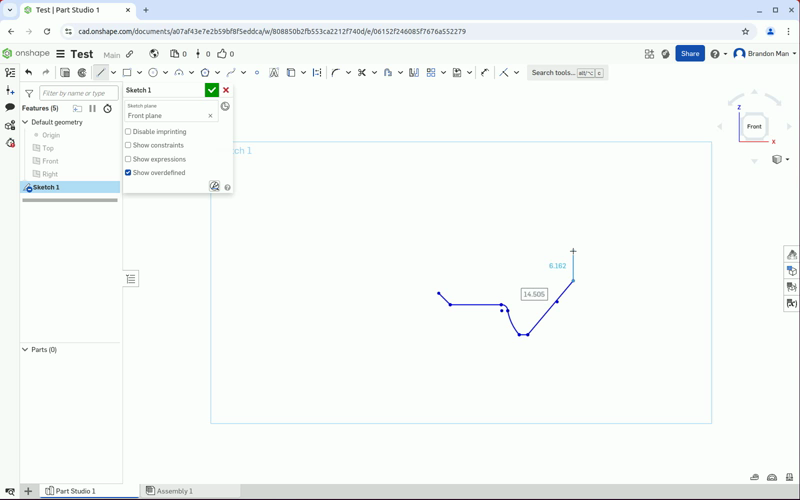
key_up(shift)
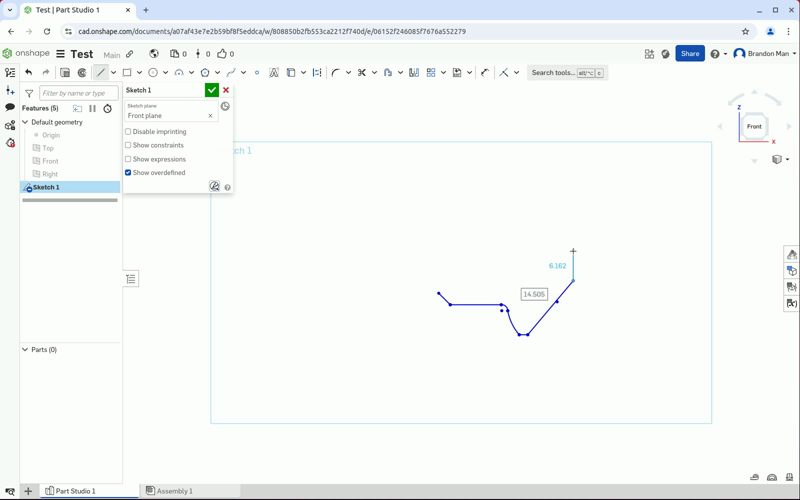
key_down(shift)
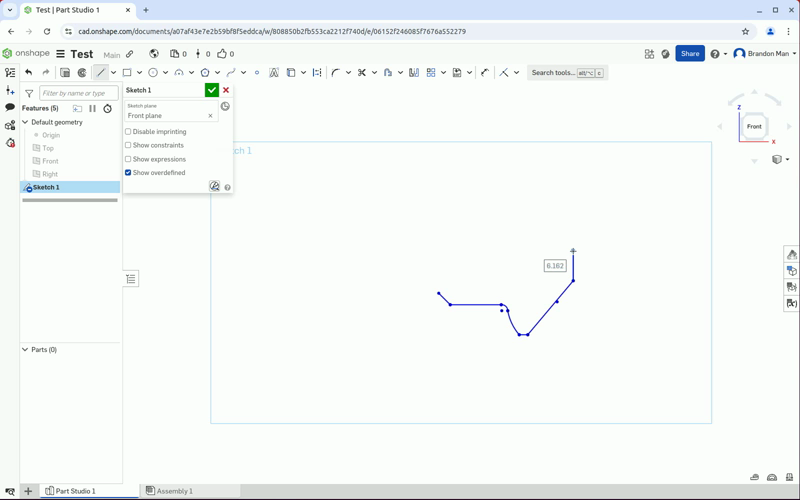
mouse_move(589, 250)
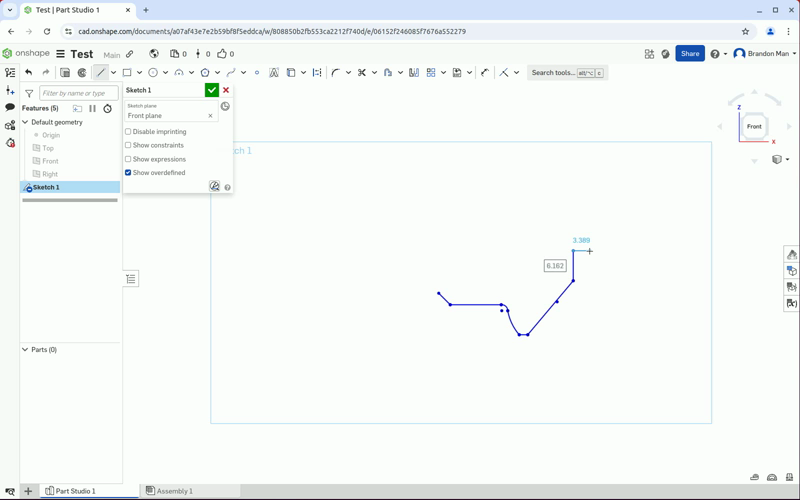
mouse_move(564, 243)
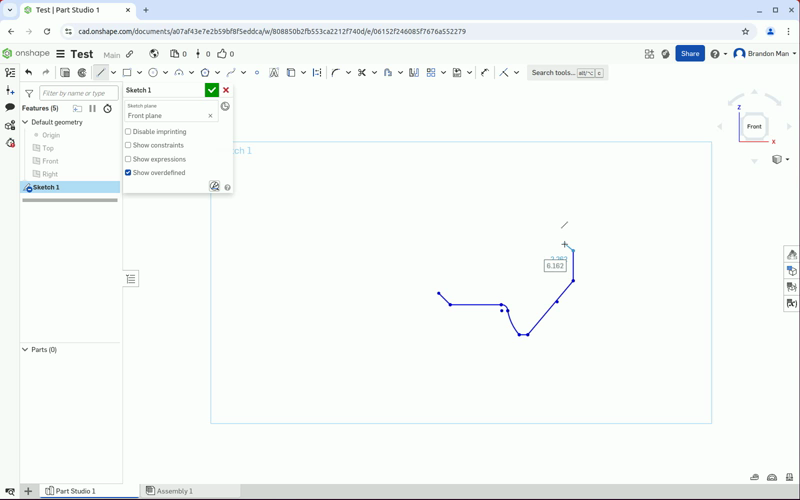
click(564, 243)
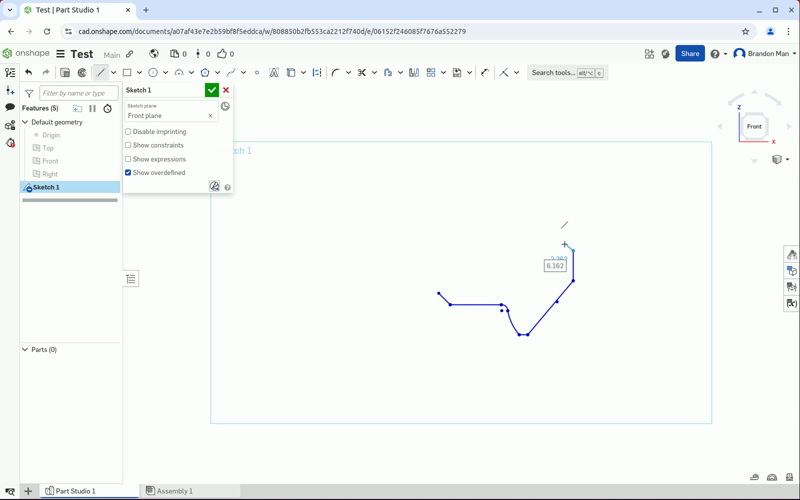
key_up(shift)
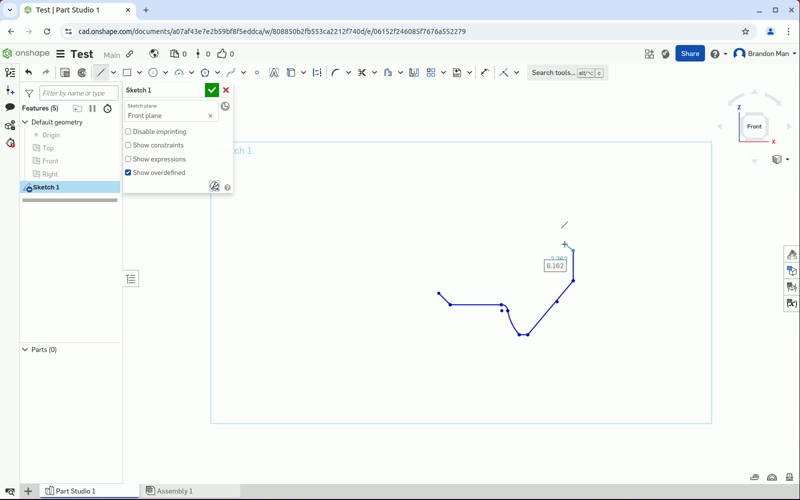
key_down(shift)
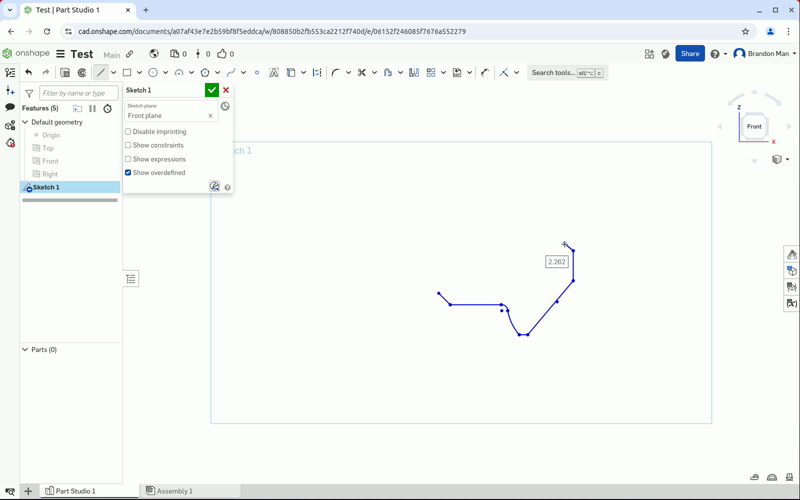
mouse_move(589, 243)
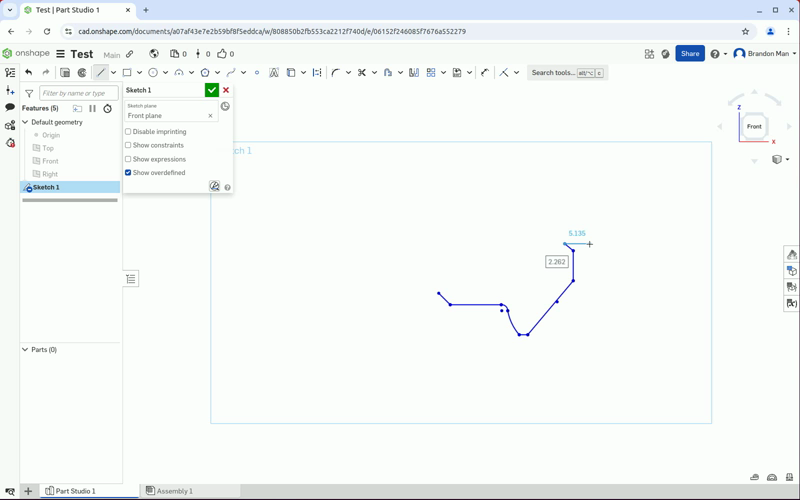
mouse_move(527, 243)
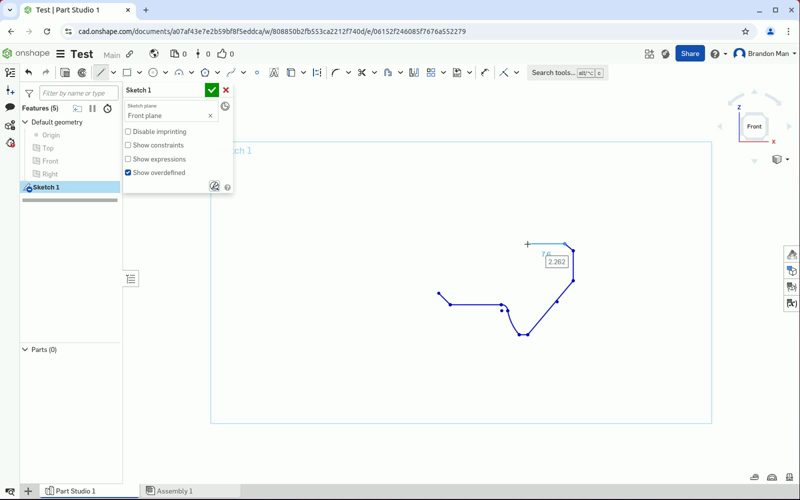
click(527, 243)
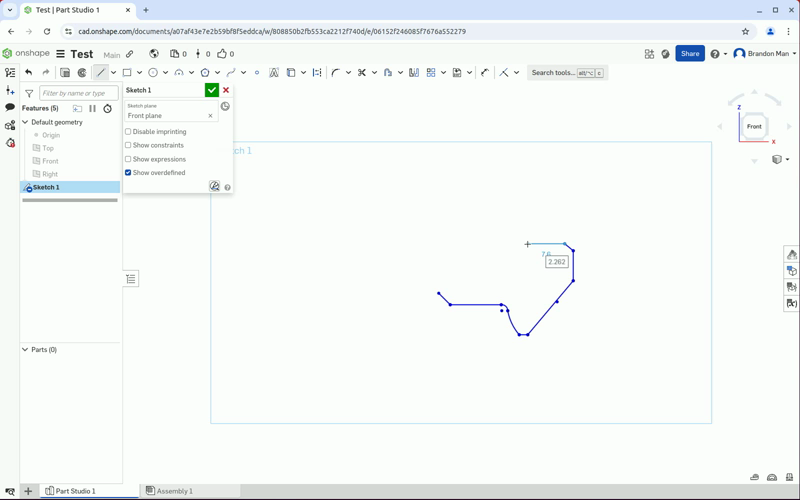
key_up(shift)
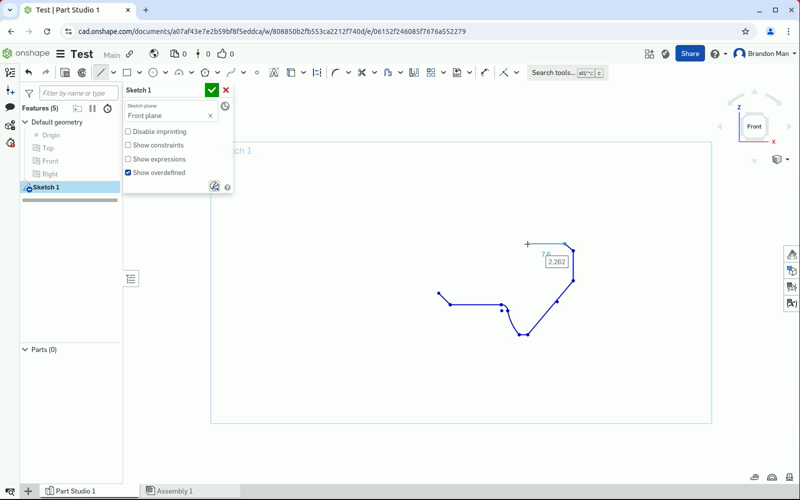
key(esc)
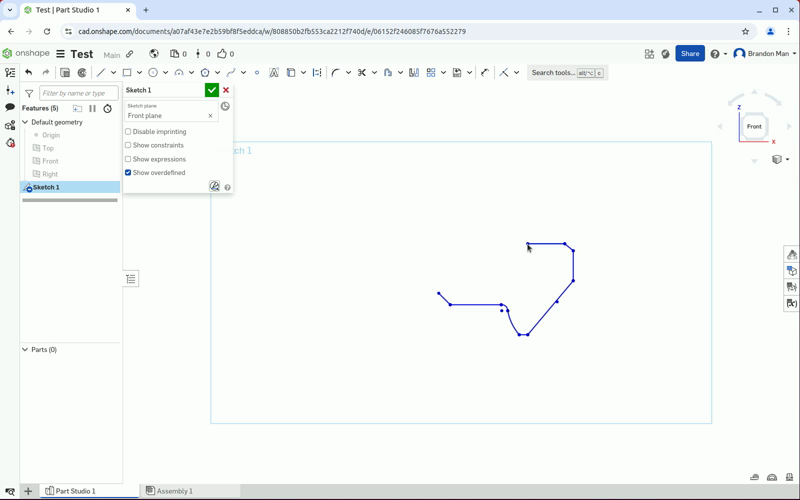
key(a)
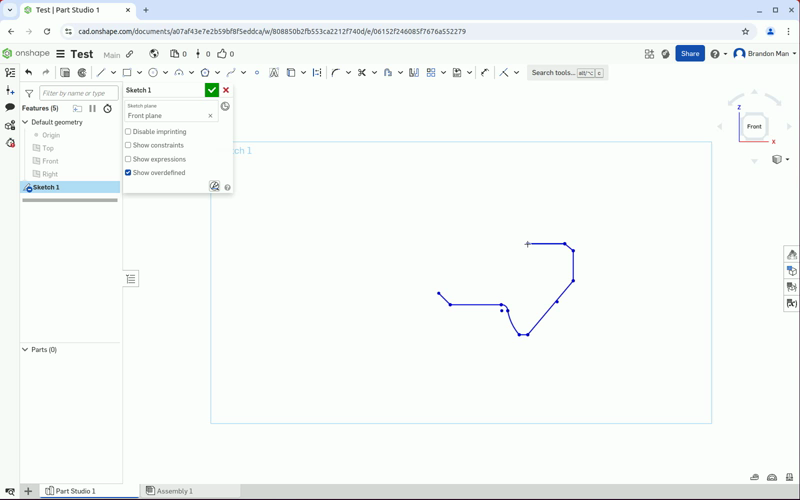
mouse_move(527, 243)
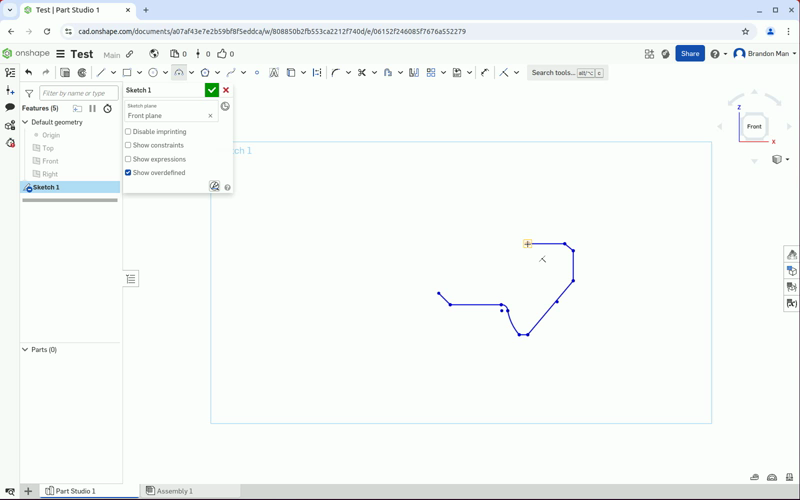
click(527, 243)
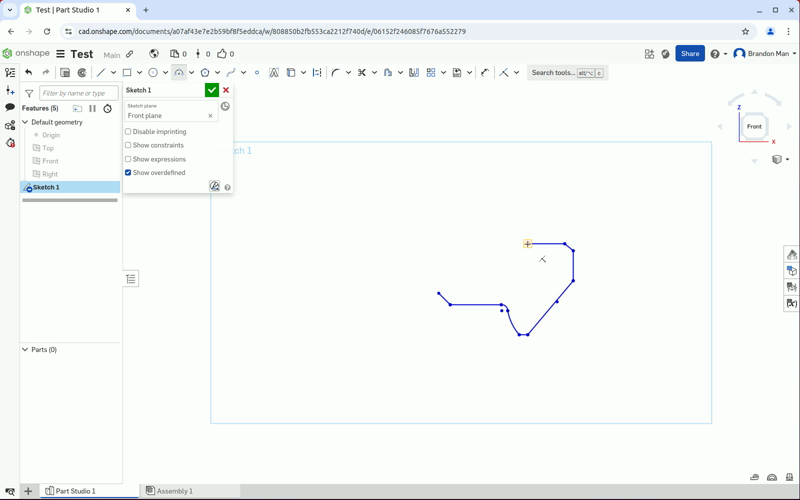
key_down(shift)
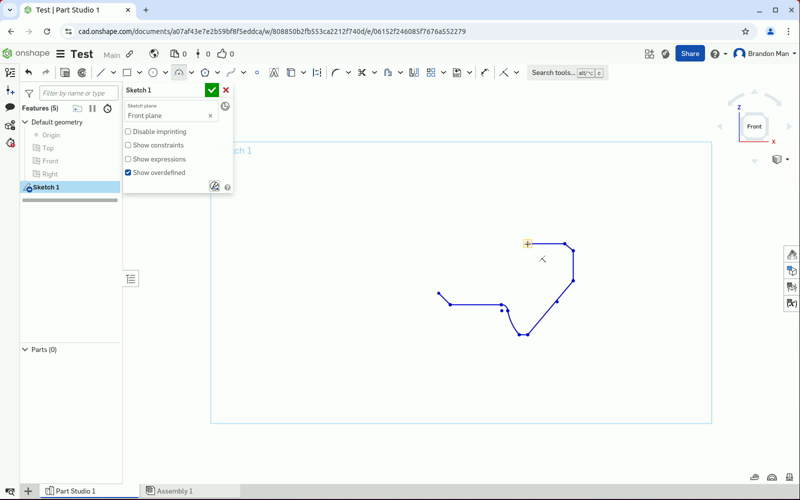
mouse_move(495, 260)
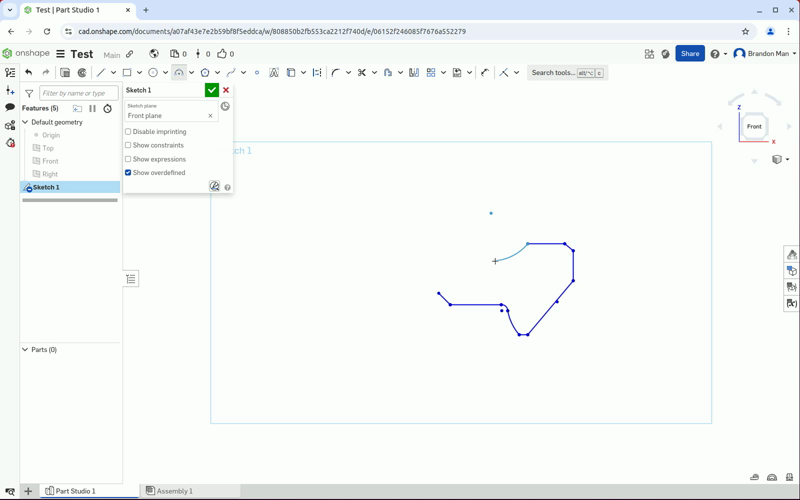
click(495, 260)
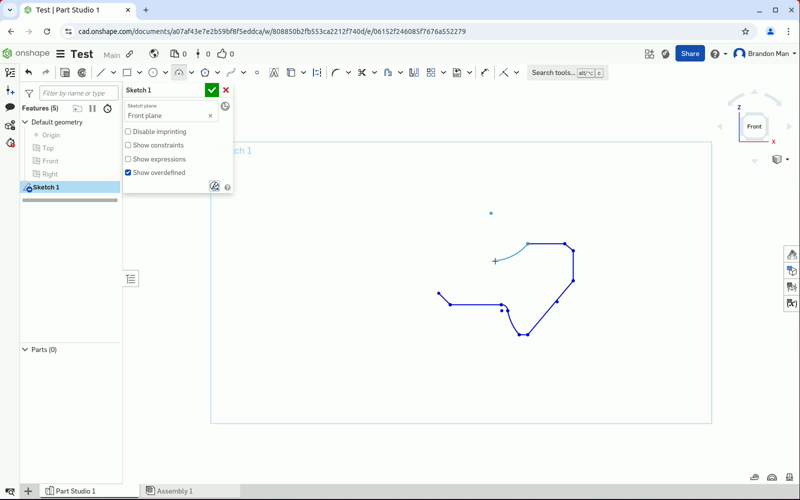
mouse_move(514, 258)
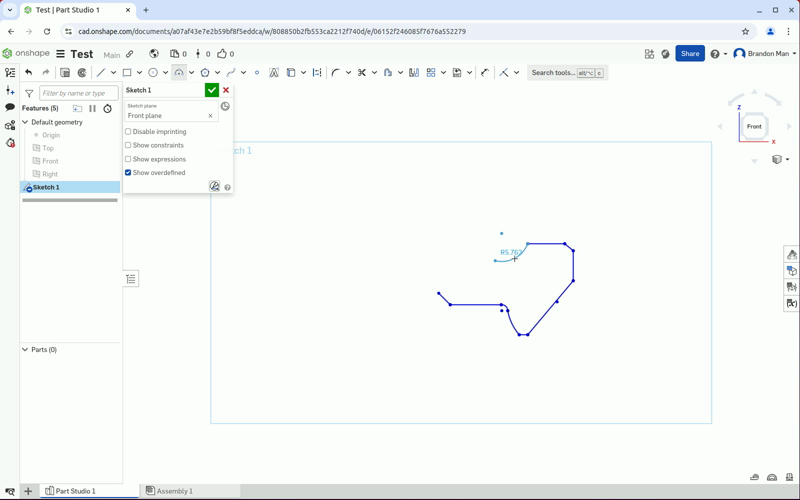
click(514, 258)
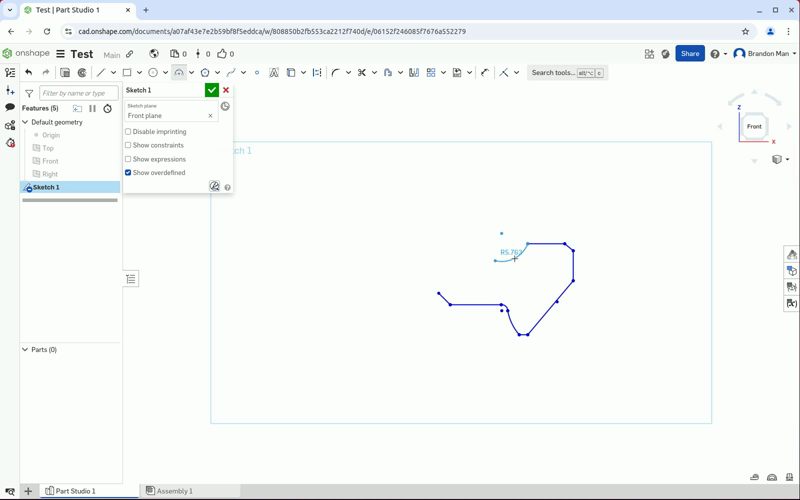
key_up(shift)
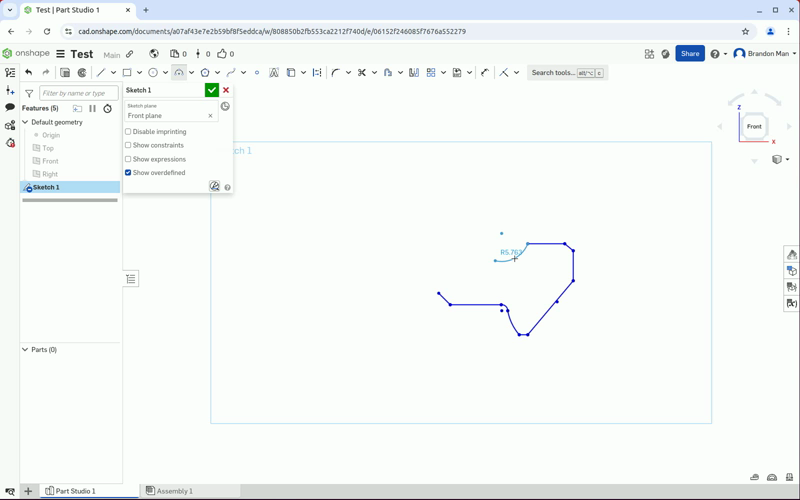
key(esc)
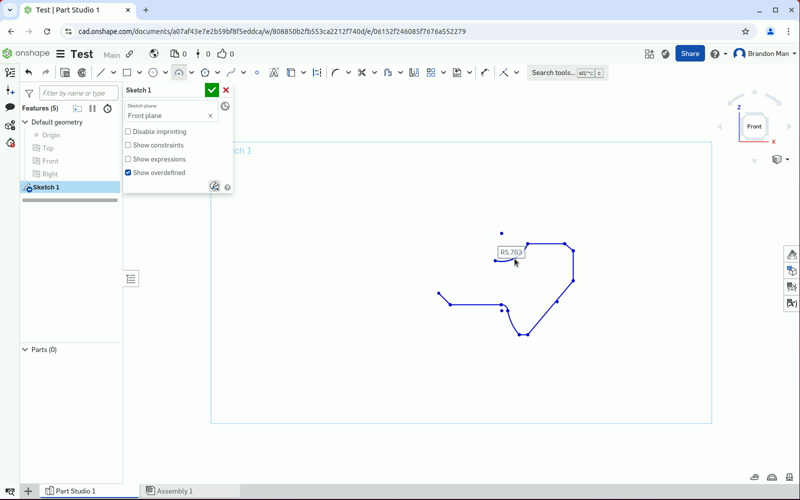
key(l)
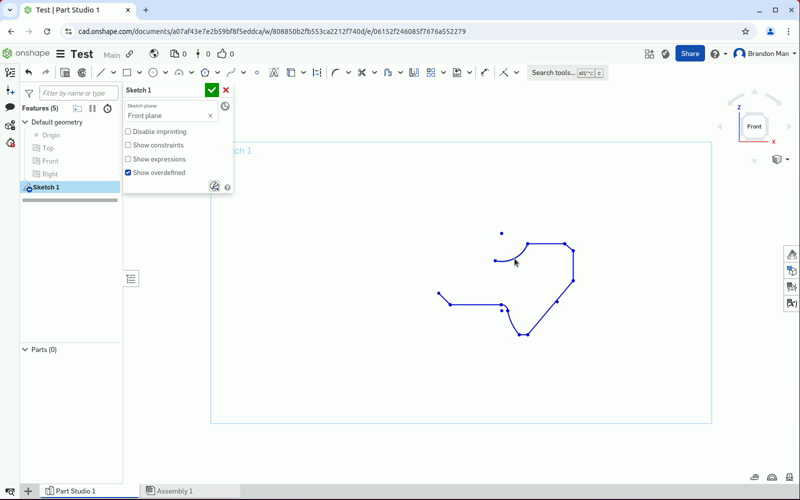
mouse_move(495, 260)
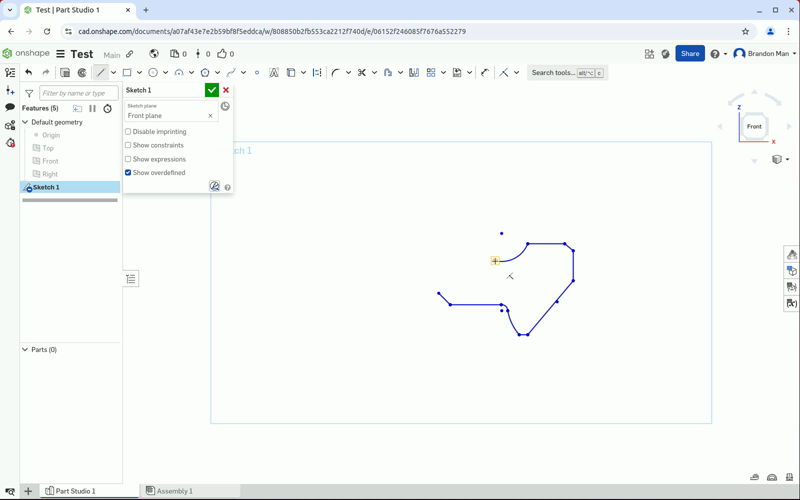
click(495, 260)
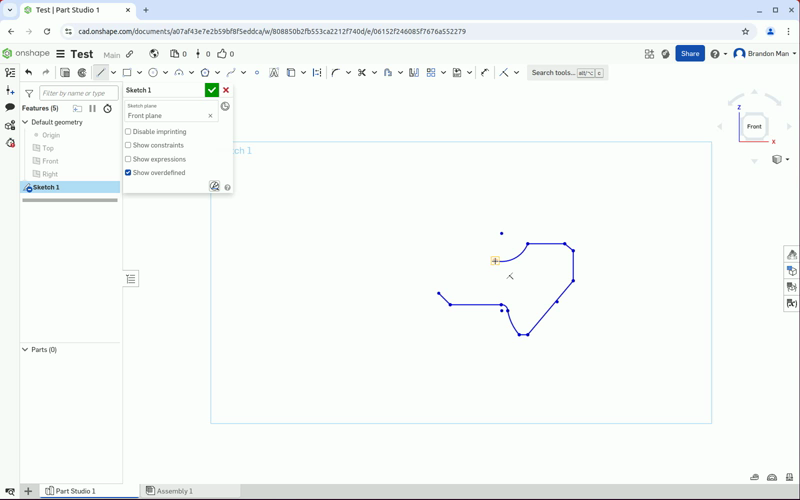
key_down(shift)
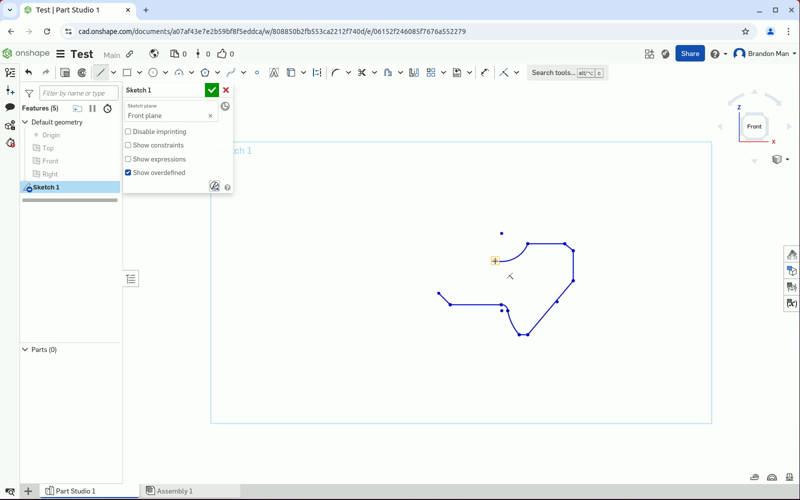
mouse_move(525, 260)
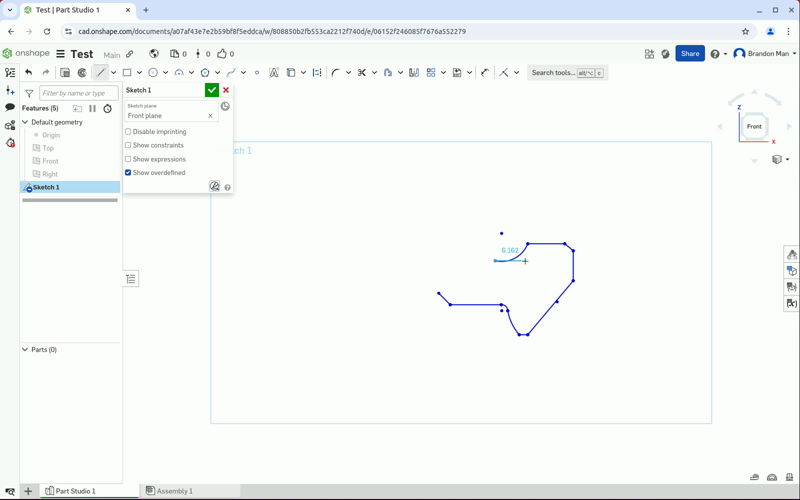
mouse_move(459, 253)
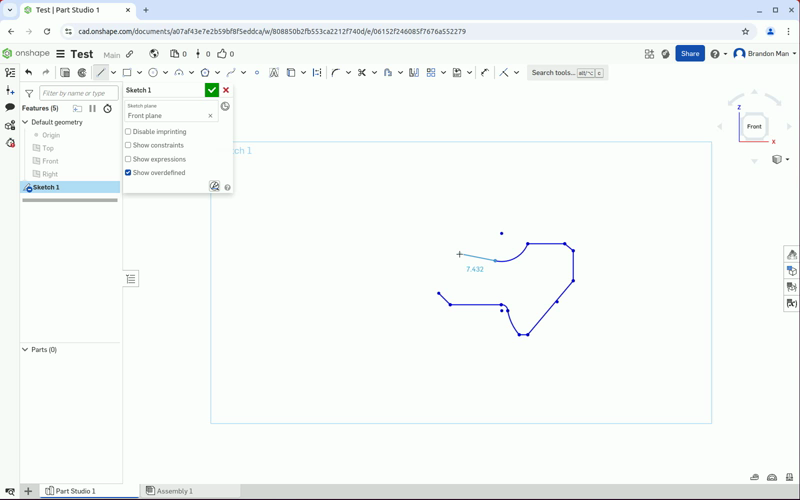
click(459, 253)
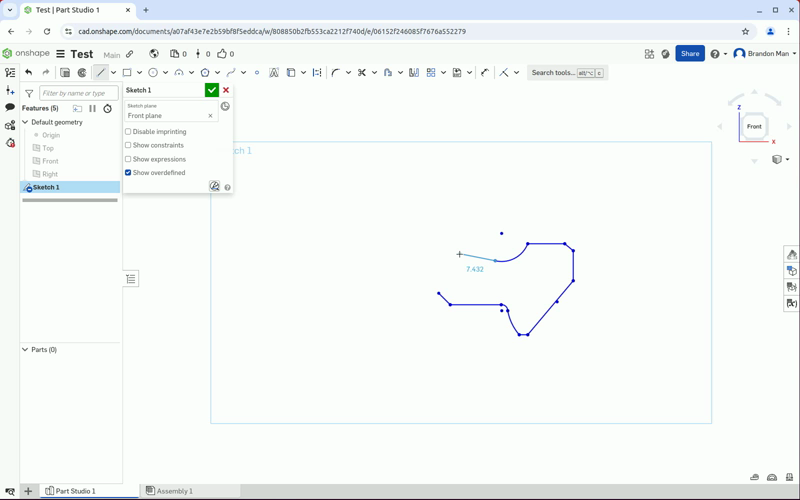
key_up(shift)
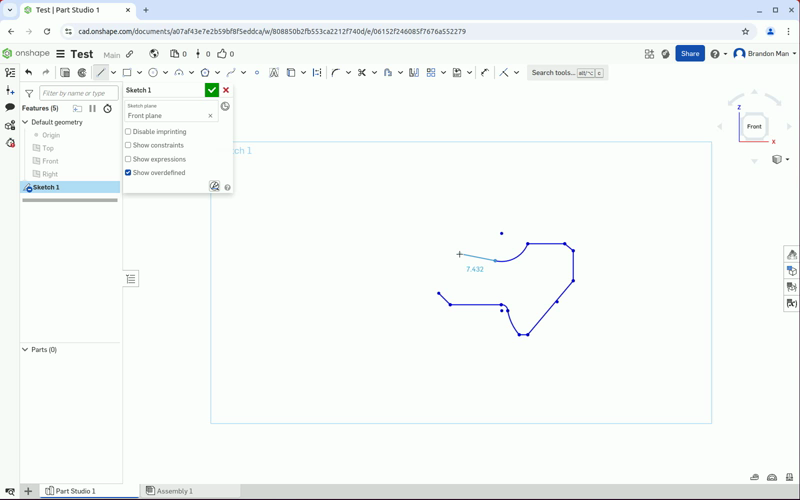
key_down(shift)
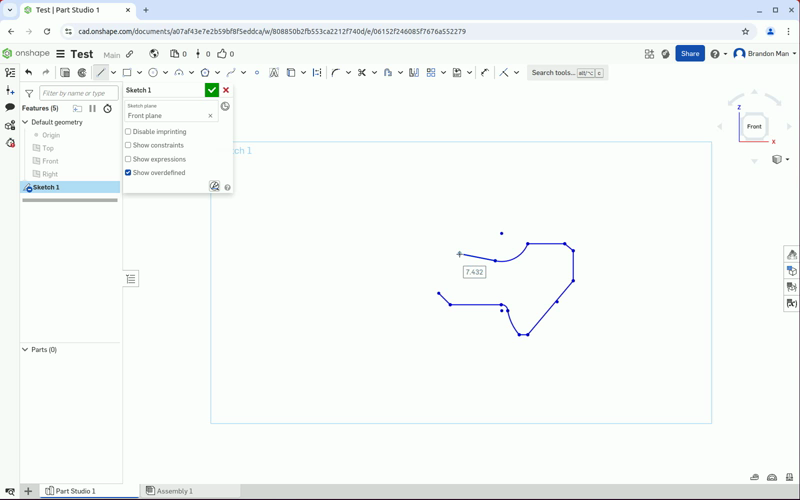
mouse_move(489, 253)
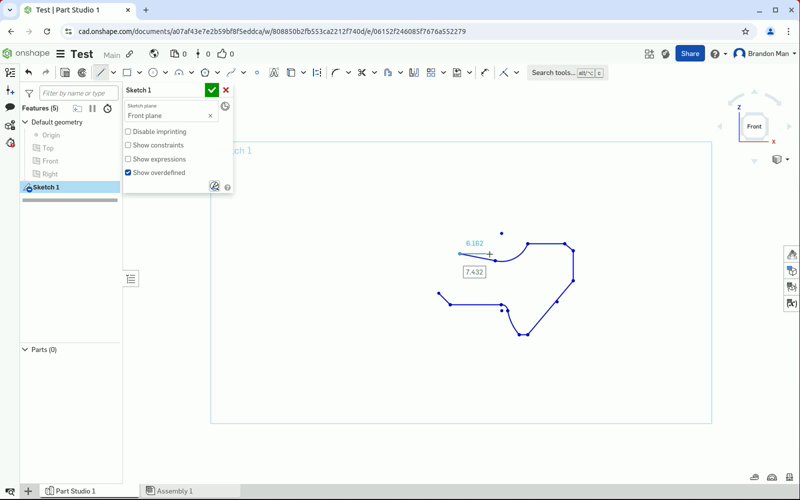
mouse_move(450, 253)
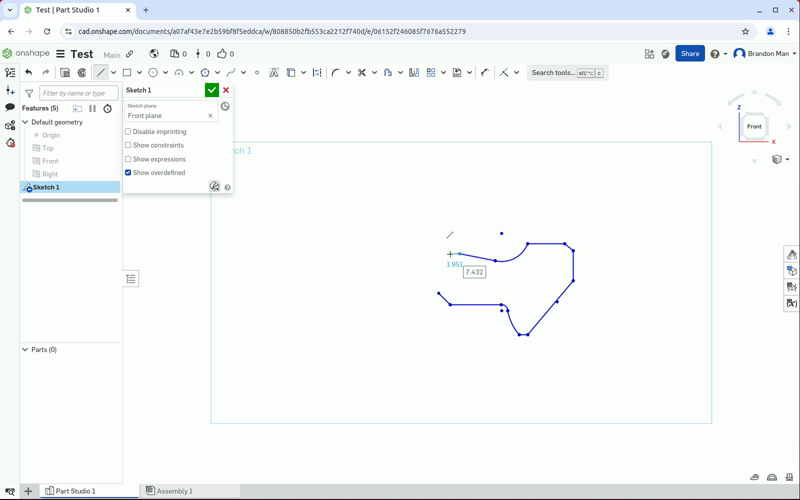
click(450, 253)
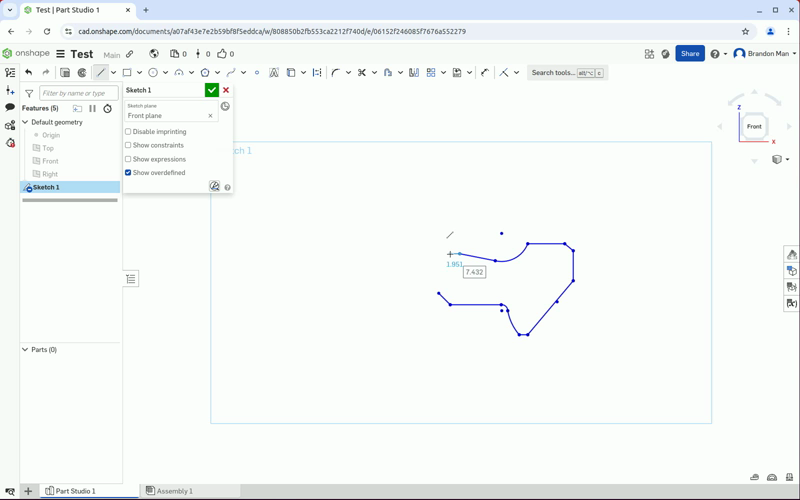
key_up(shift)
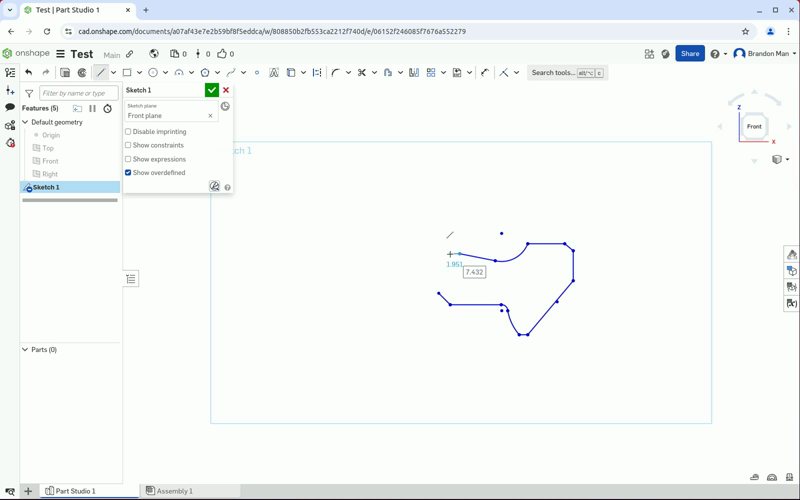
key_down(shift)
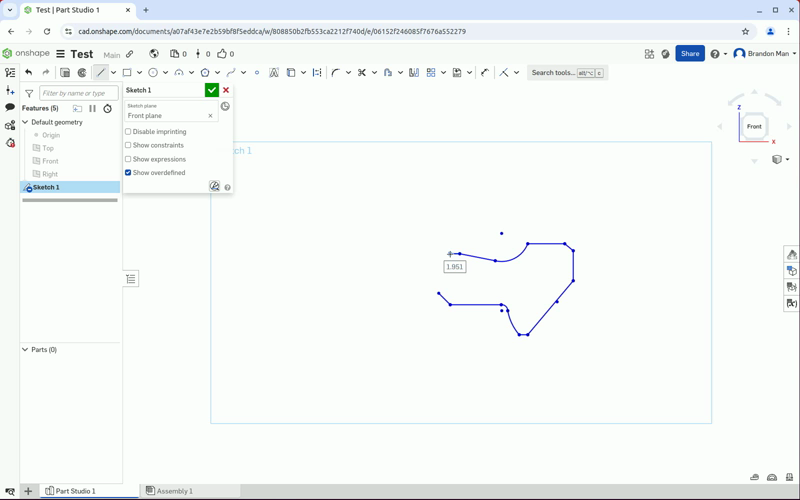
mouse_move(480, 253)
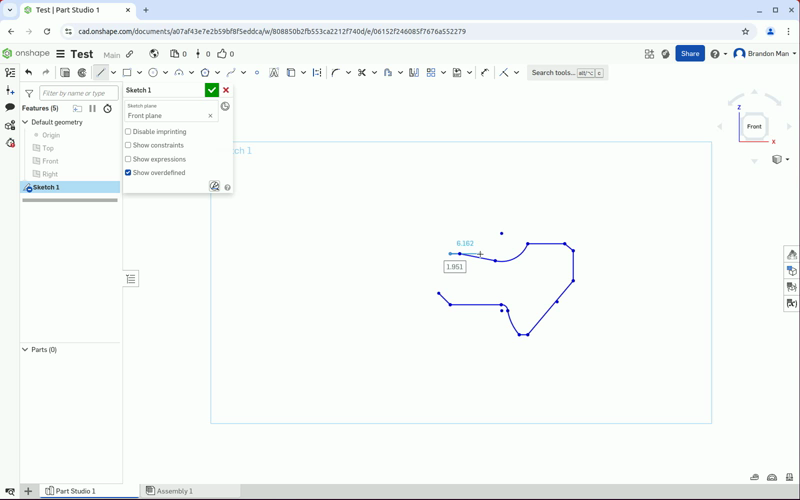
mouse_move(438, 265)
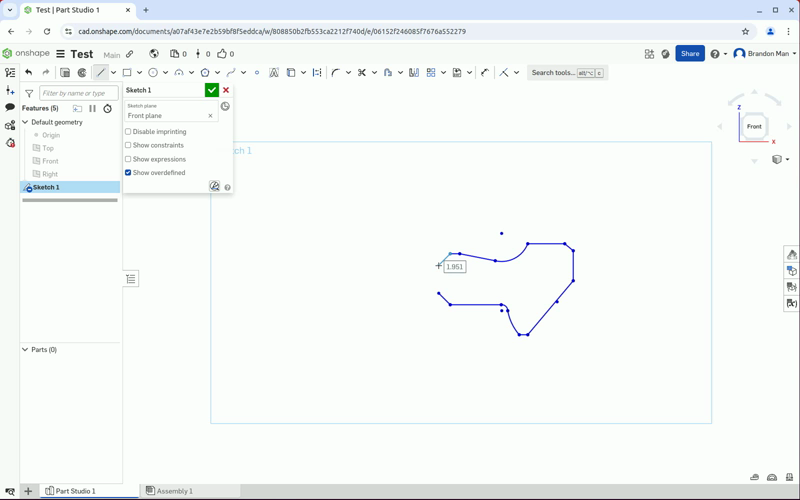
click(438, 265)
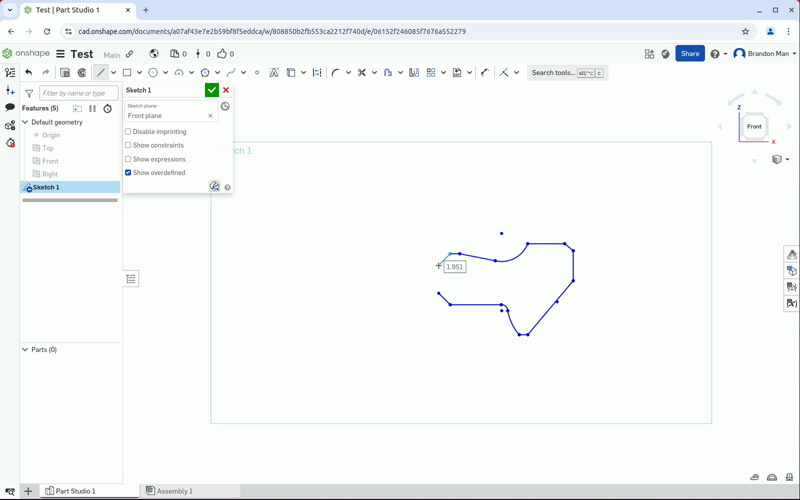
key_up(shift)
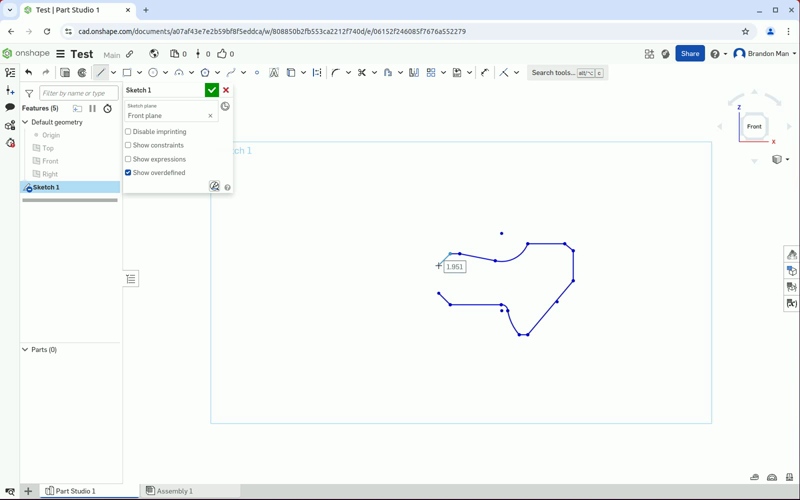
mouse_move(468, 265)
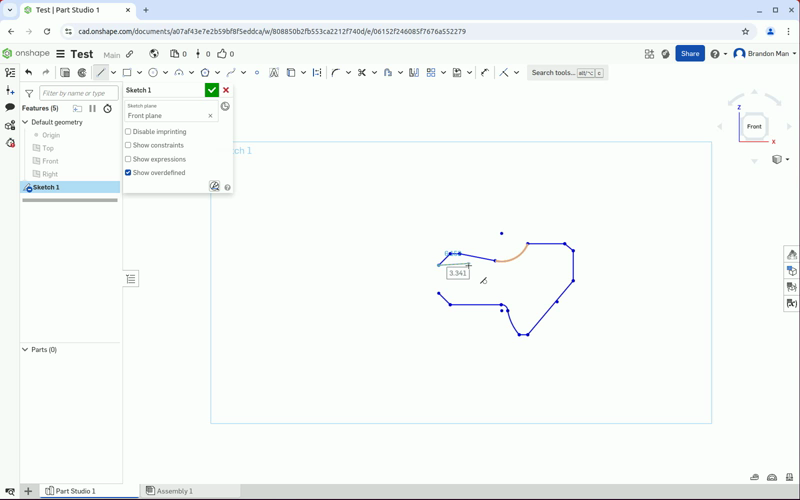
key_down(shift)
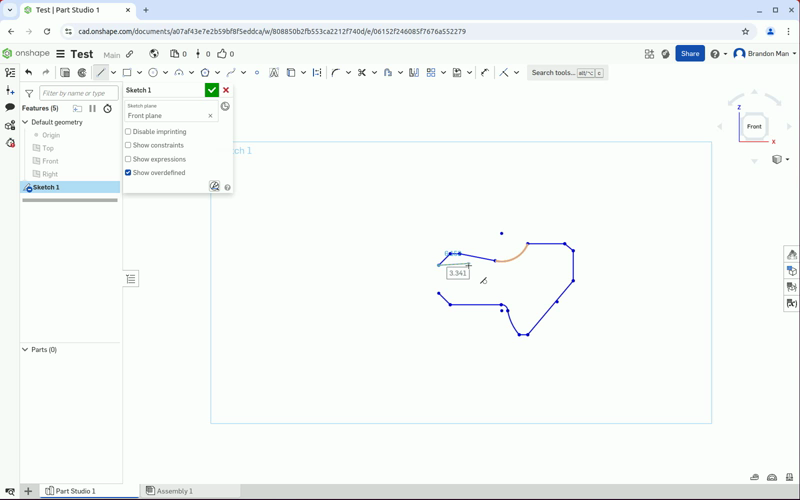
mouse_move(438, 293)
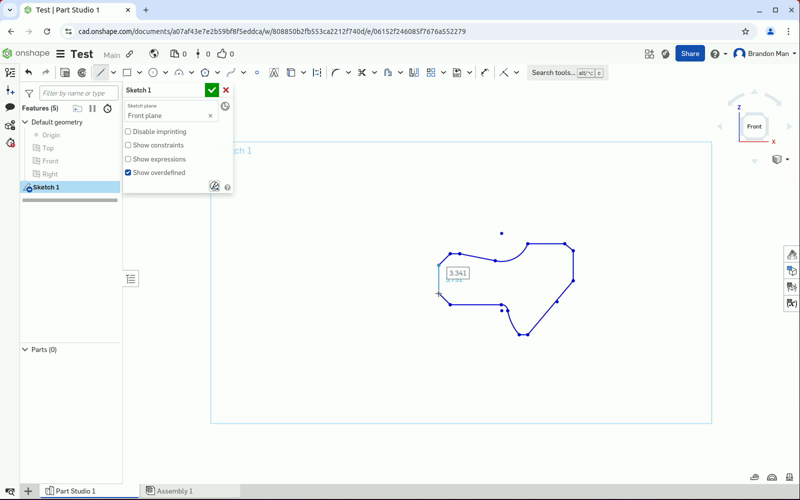
key_up(shift)
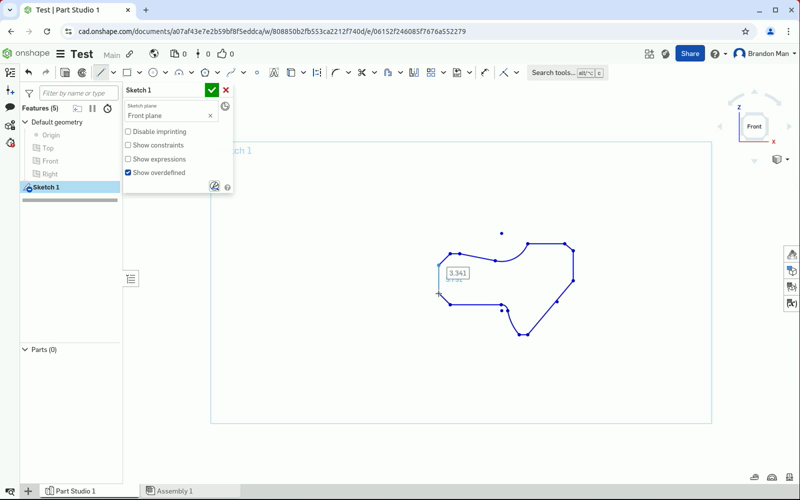
click(438, 293)
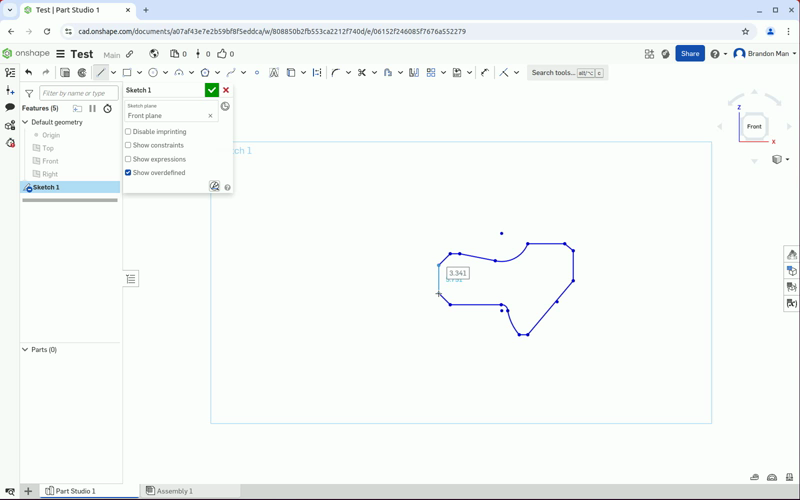
key(esc)
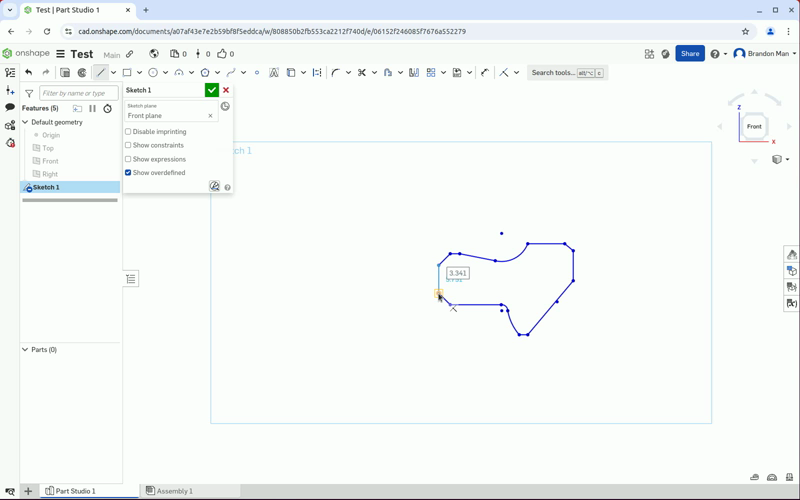
key(c)
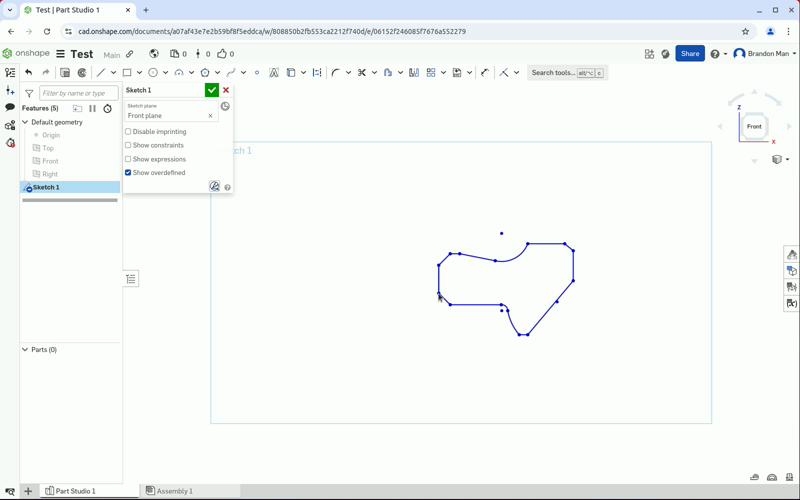
key_down(shift)
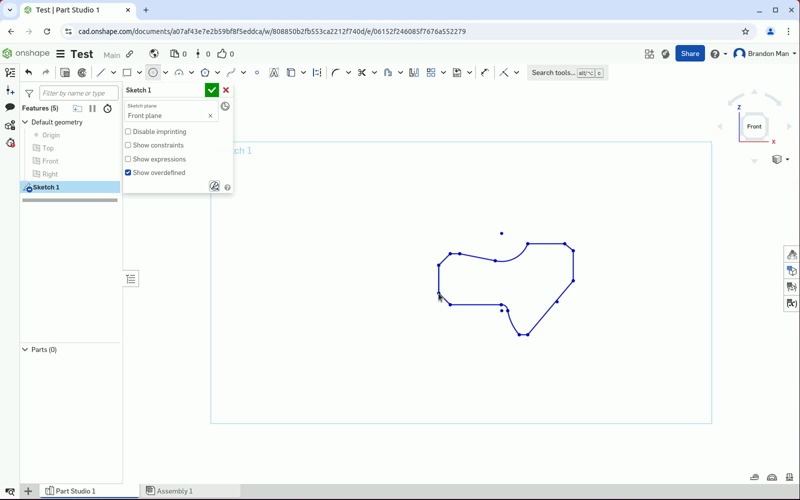
mouse_move(459, 282)
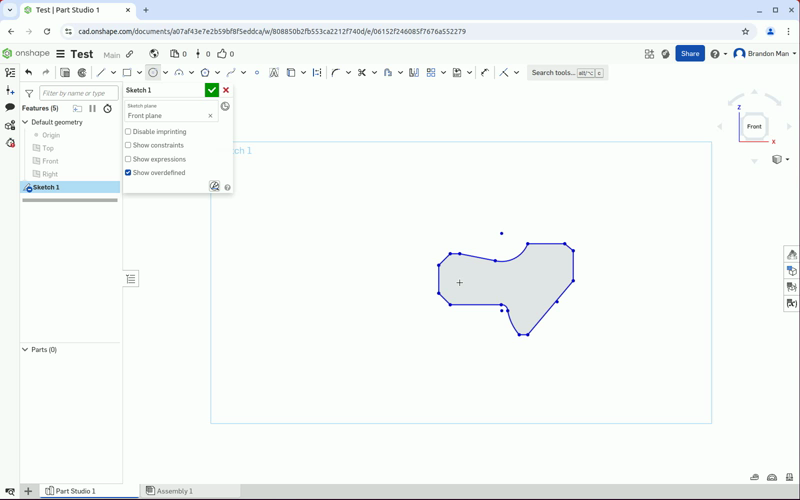
click(459, 282)
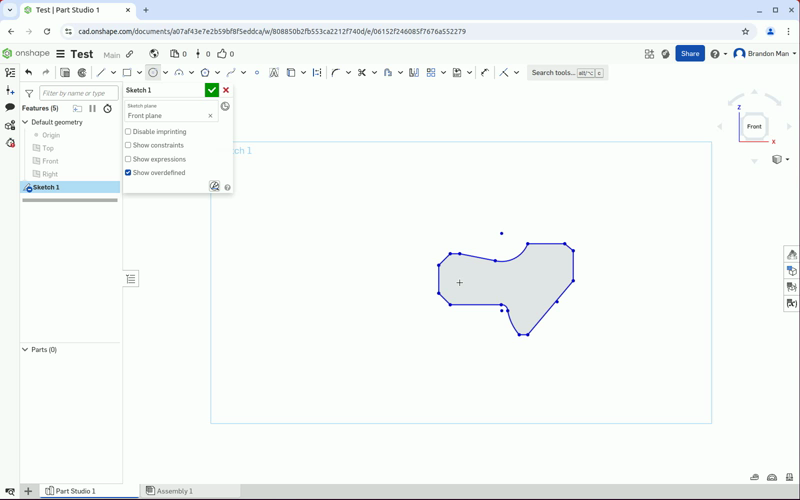
key_up(shift)
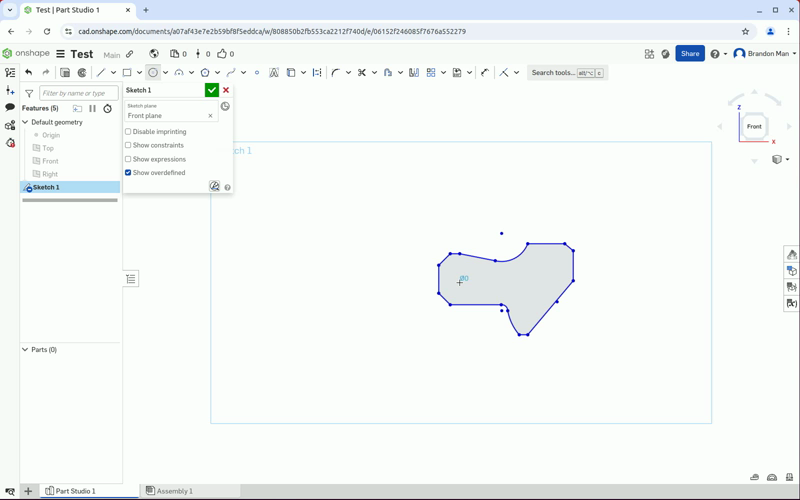
mouse_move(471, 282)
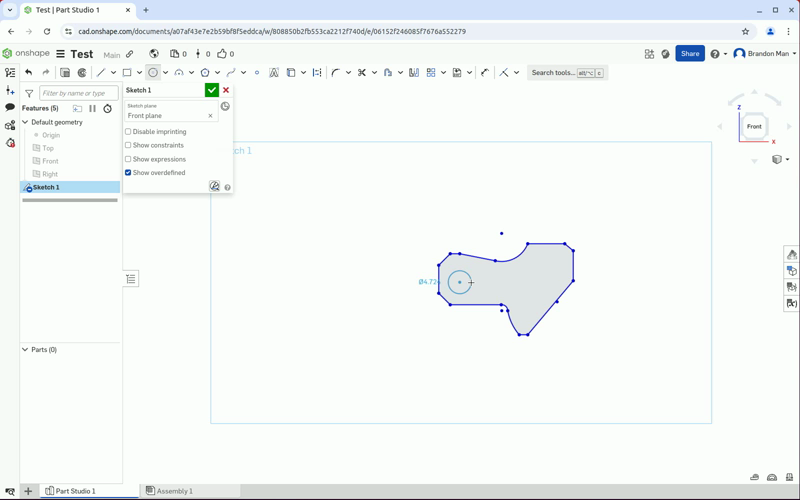
click(471, 282)
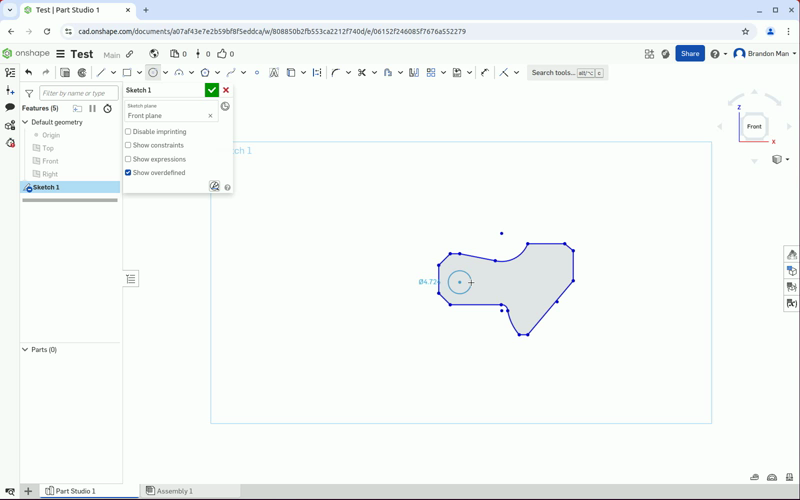
key(esc)
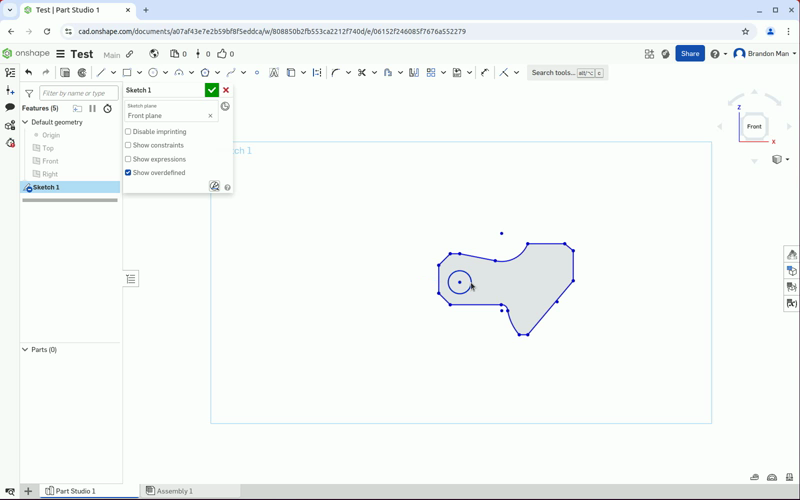
mouse_move(553, 278)
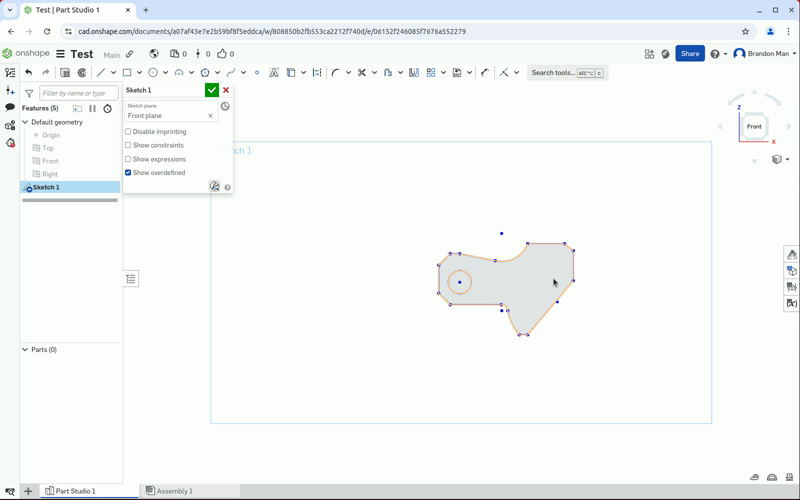
click(553, 278)
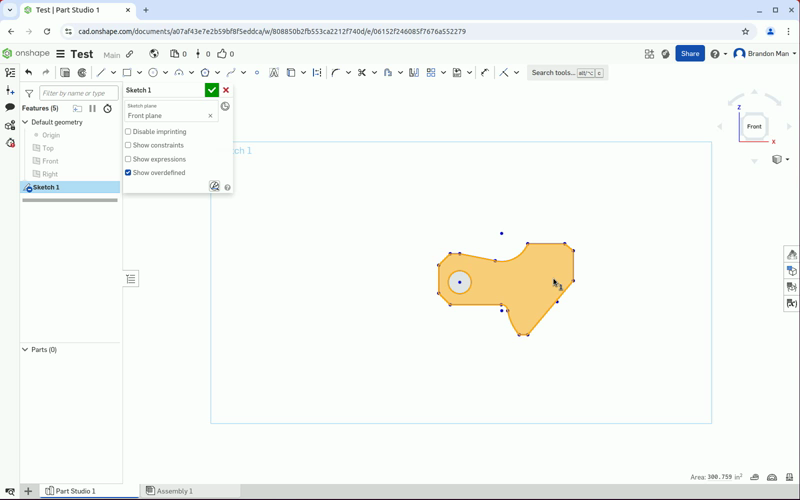
mouse_move(73, 352)
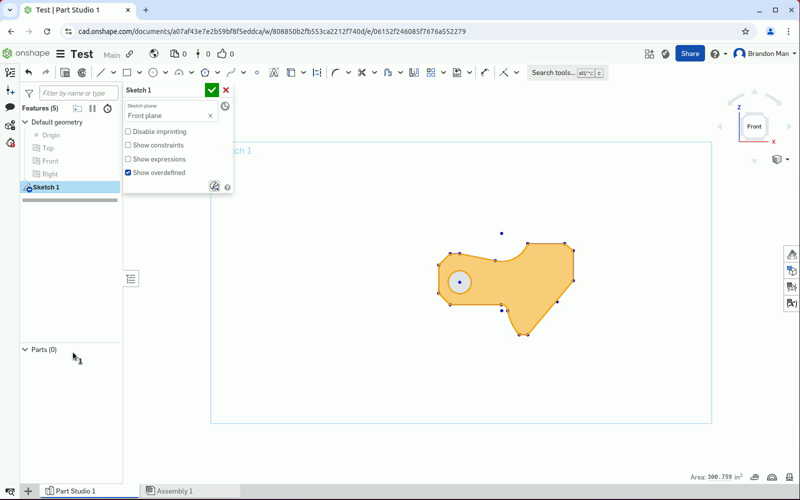
key(shift+y)
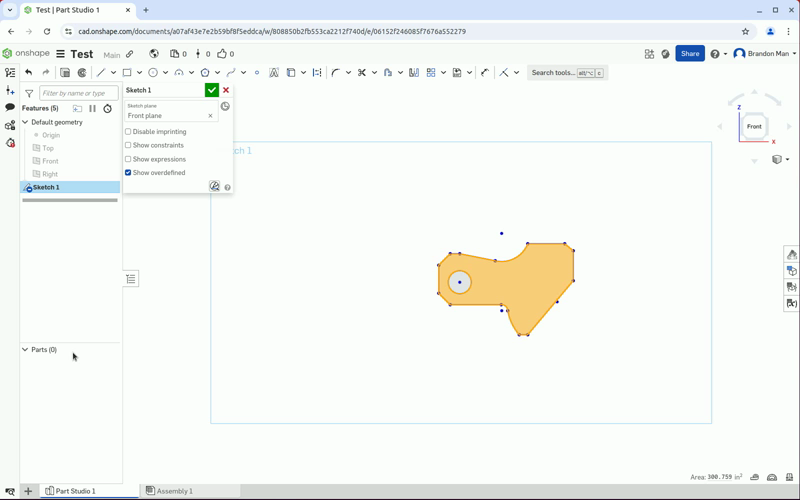
key(shift+e)
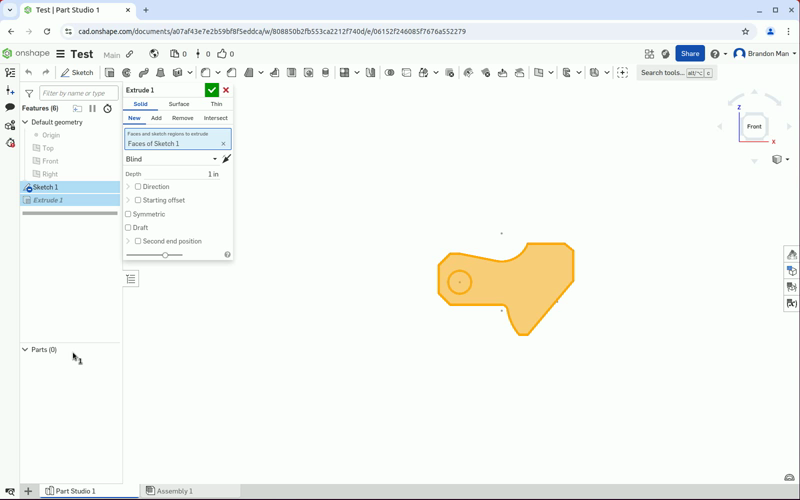
mouse_move(143, 106)
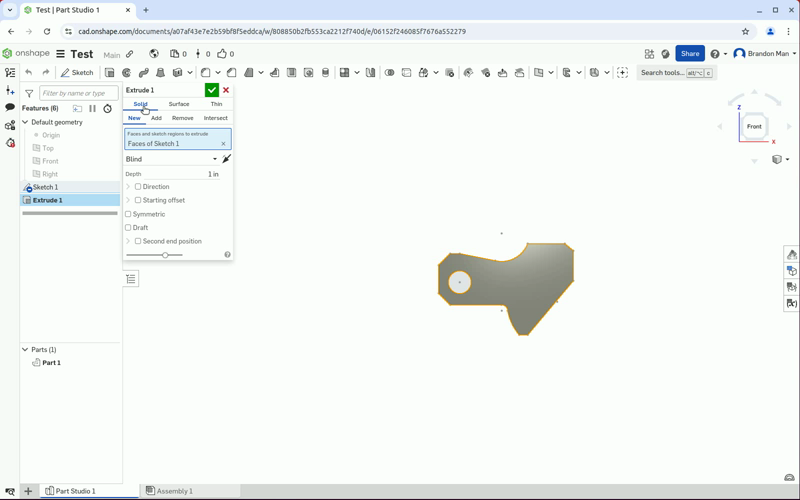
click(143, 106)
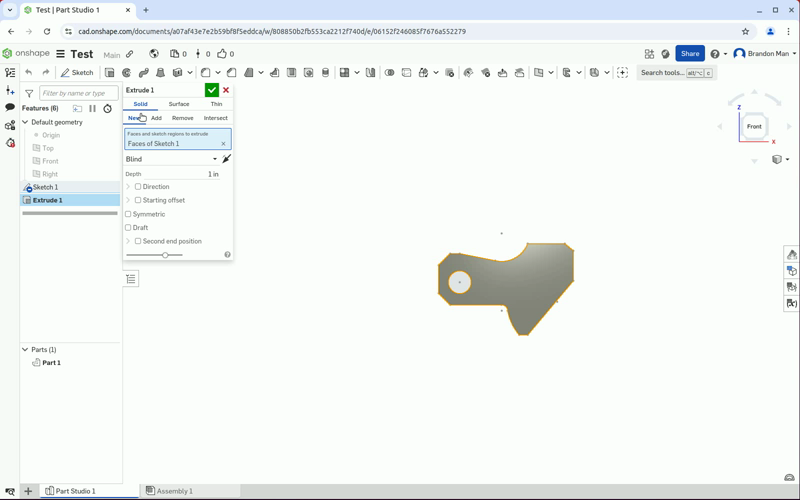
mouse_move(137, 120)
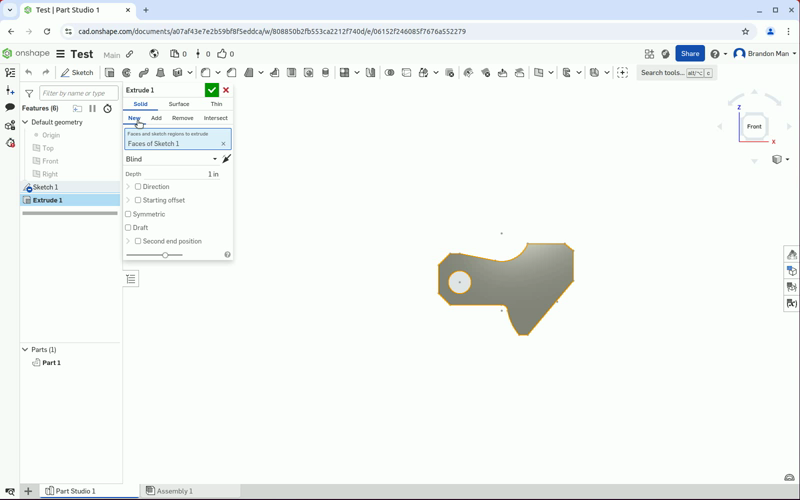
click(137, 120)
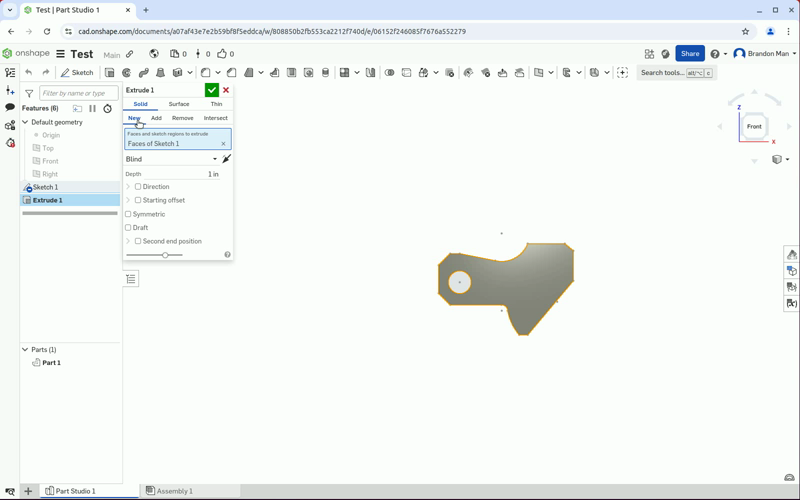
key(tab, 4)
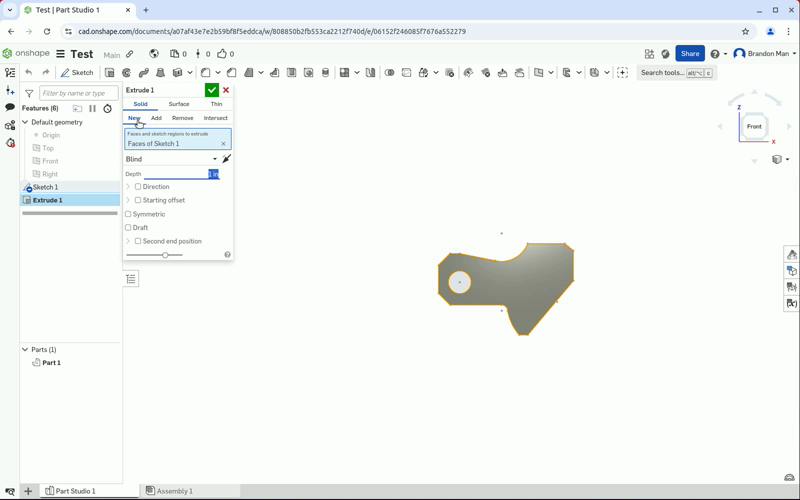
text(14.202)
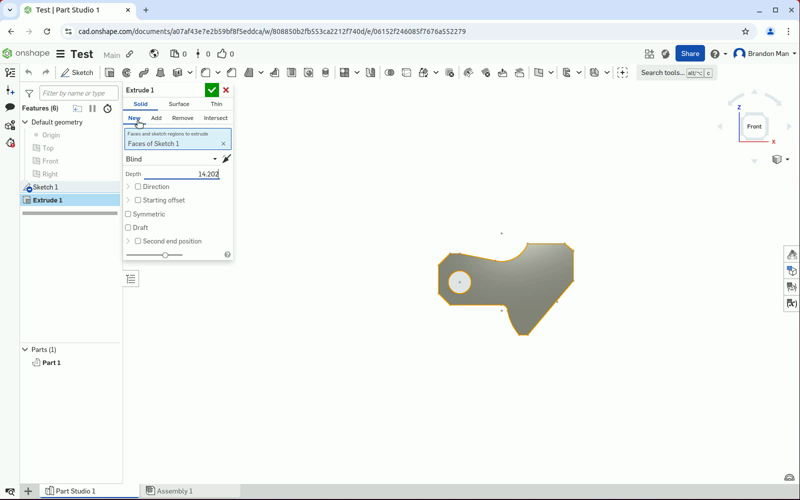
key(enter)
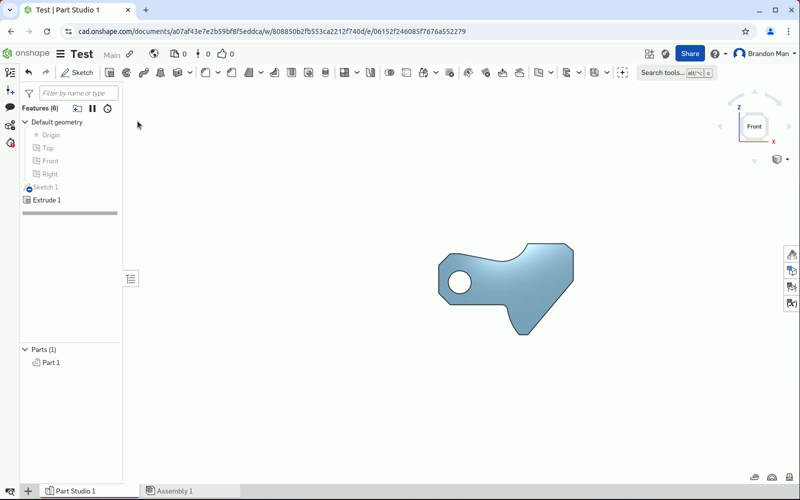
key(shift+h)
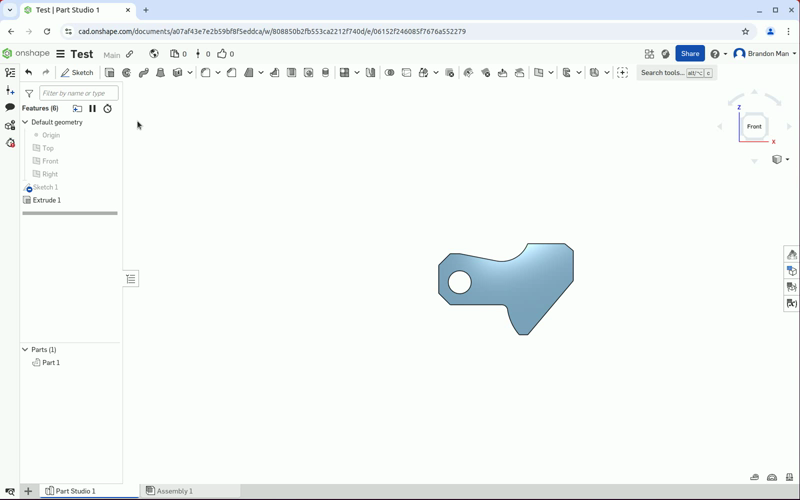
key(shift+h)
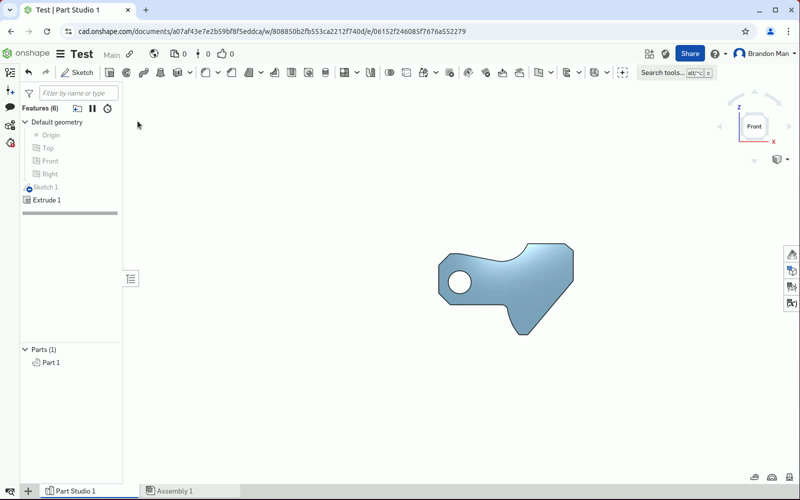
mouse_move(73, 189)
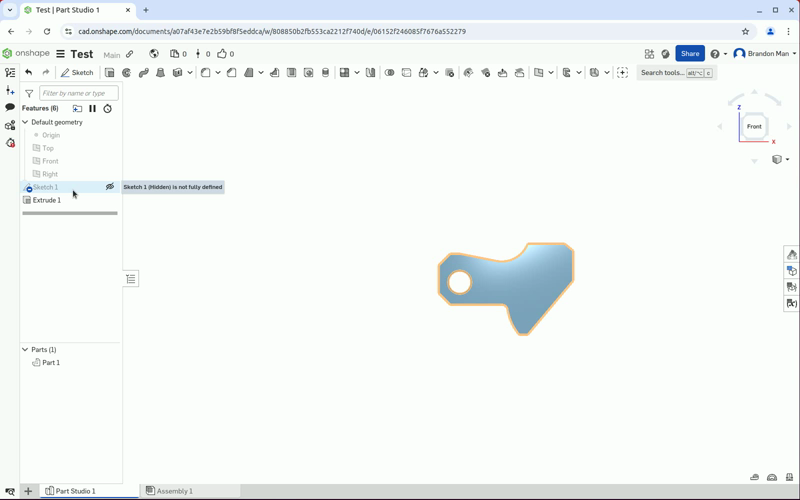
click(73, 189)
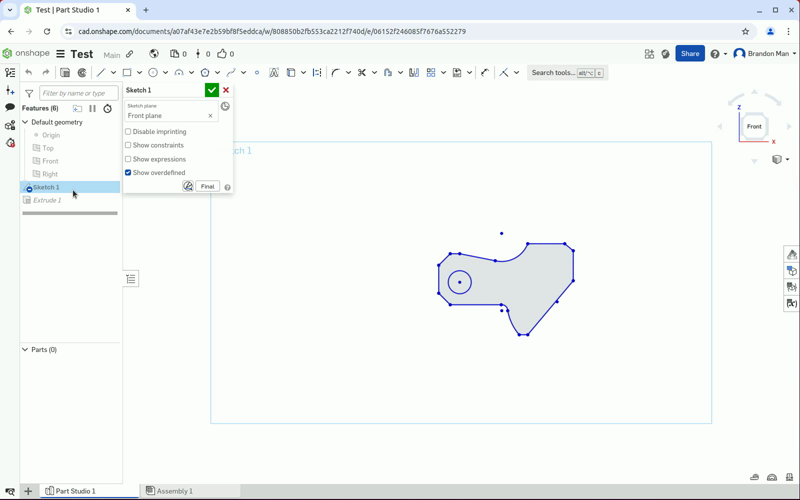
mouse_move(229, 92)
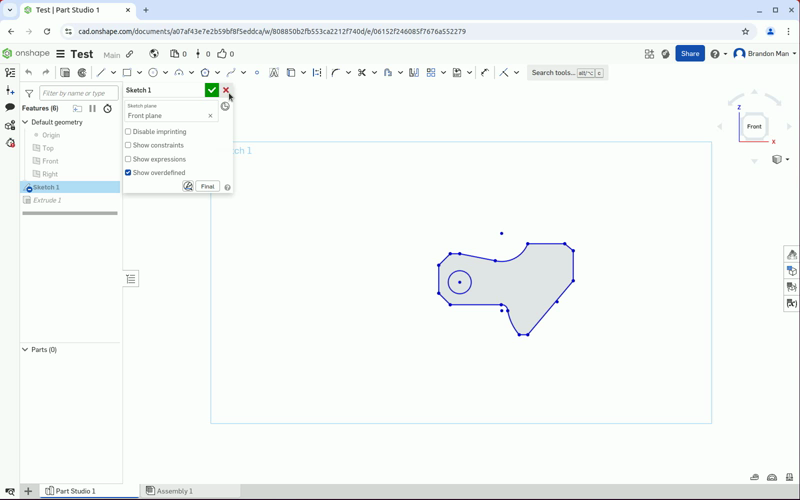
click(229, 92)
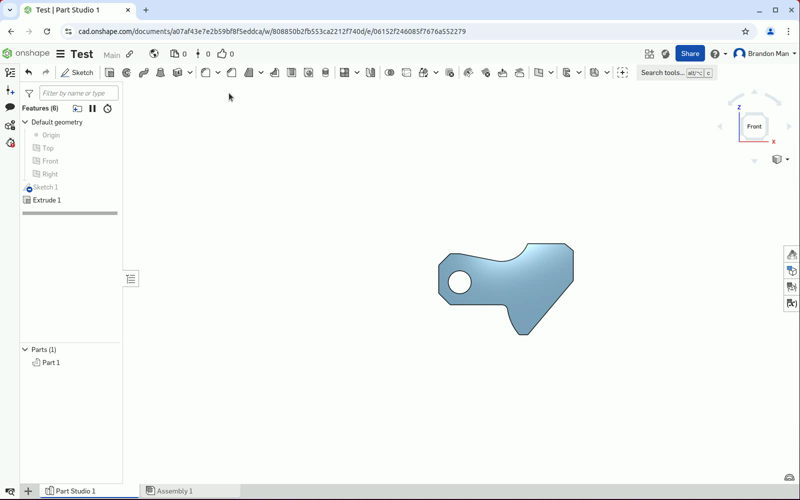
mouse_move(541, 75)
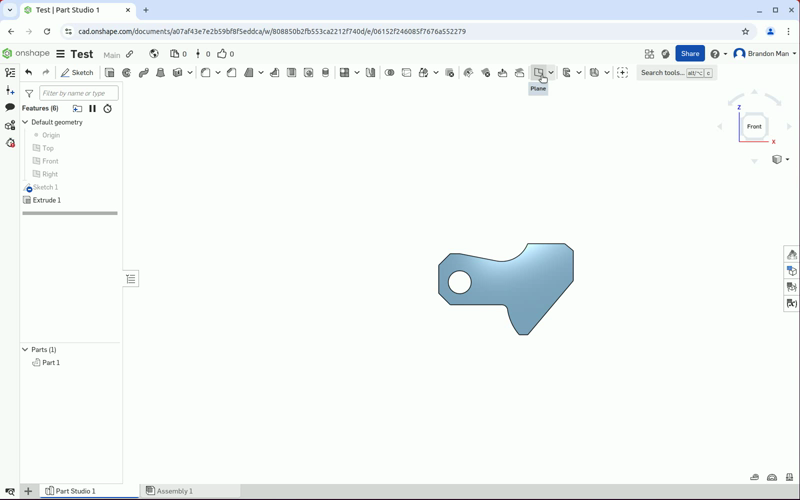
click(541, 75)
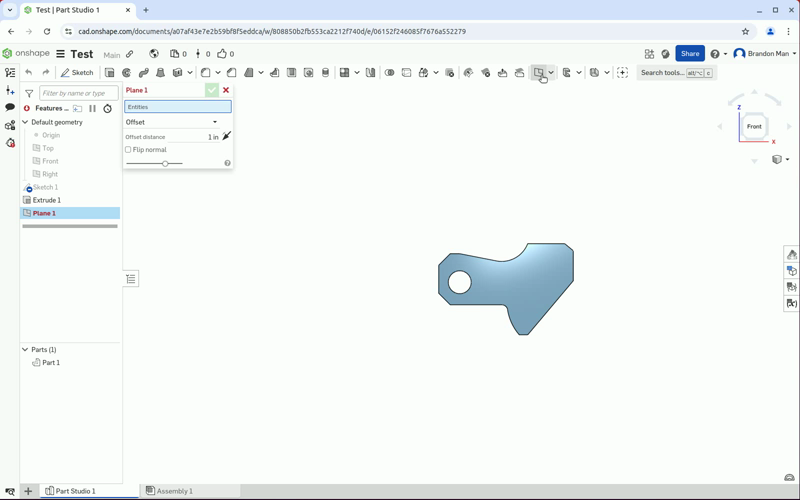
mouse_move(73, 163)
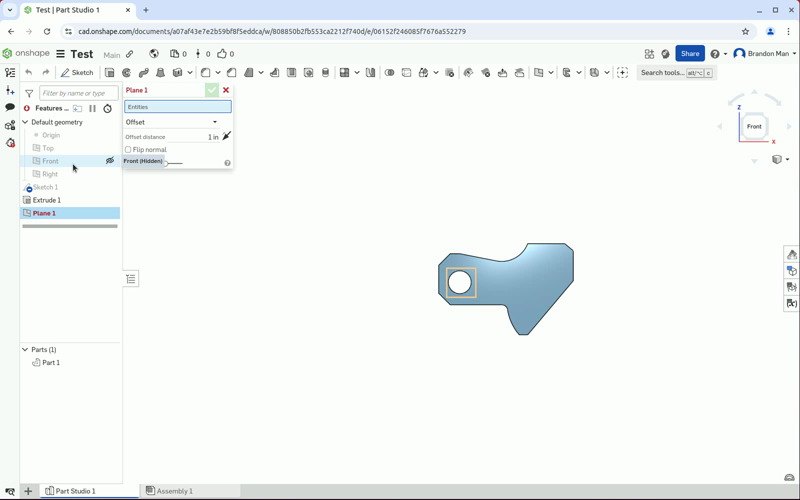
click(73, 163)
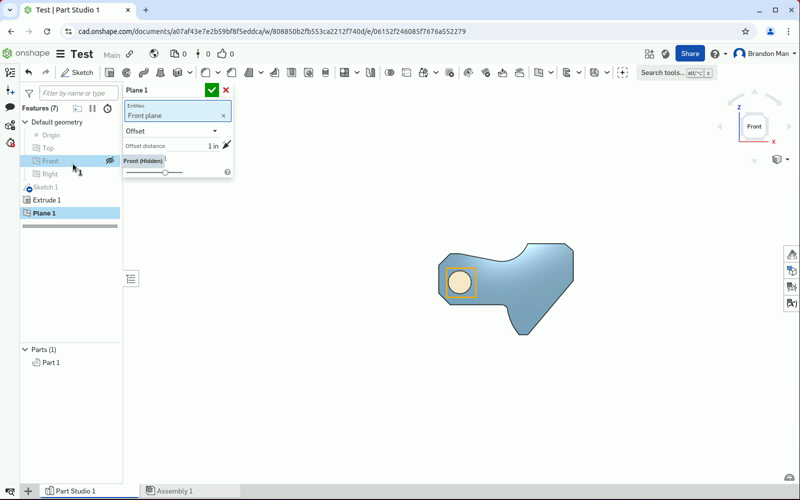
key(tab, 2)
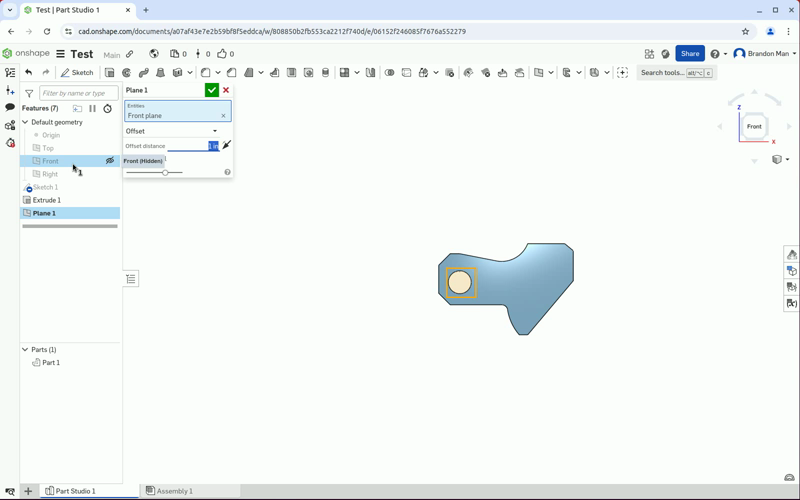
text(14.204)
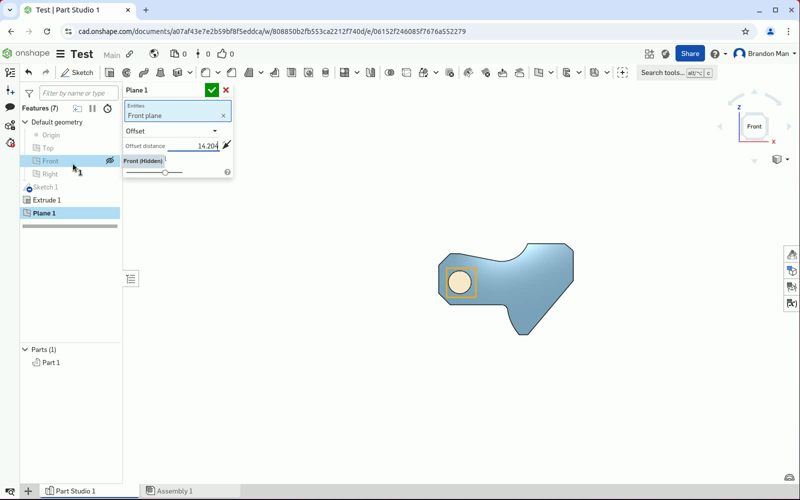
key(enter, 2)
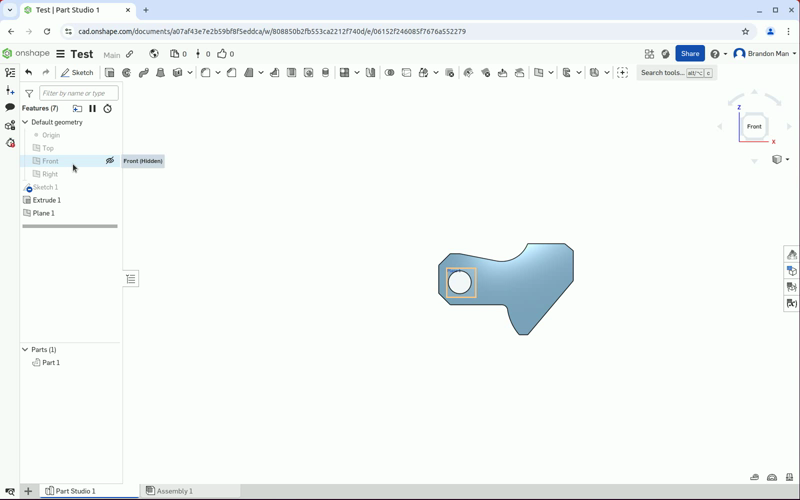
key(shift+s)
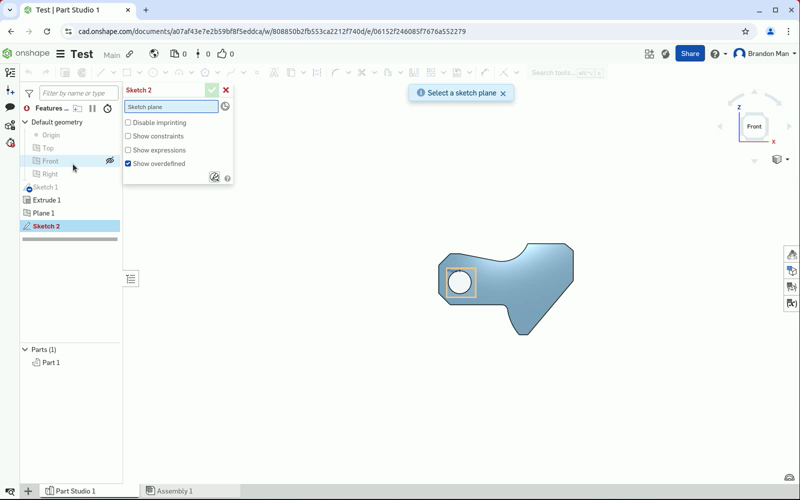
mouse_move(73, 215)
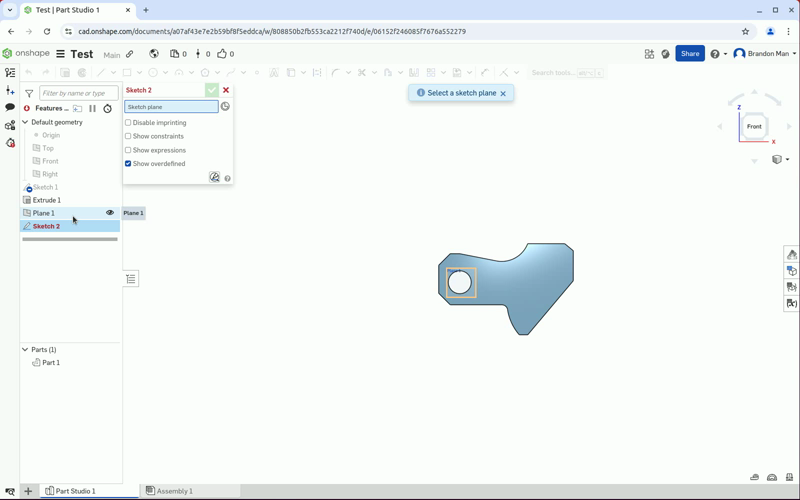
click(73, 215)
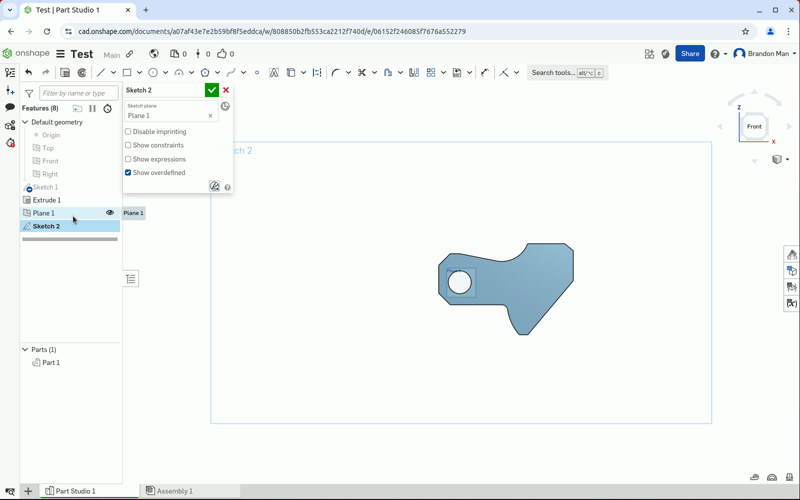
mouse_move(73, 352)
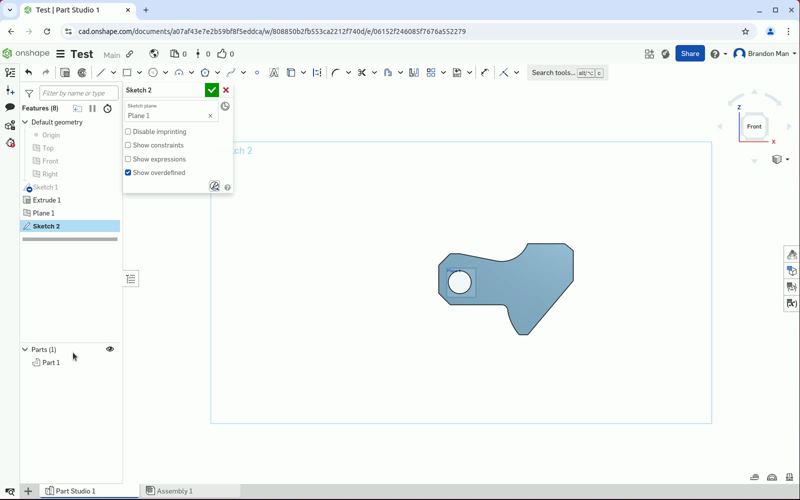
key(y)
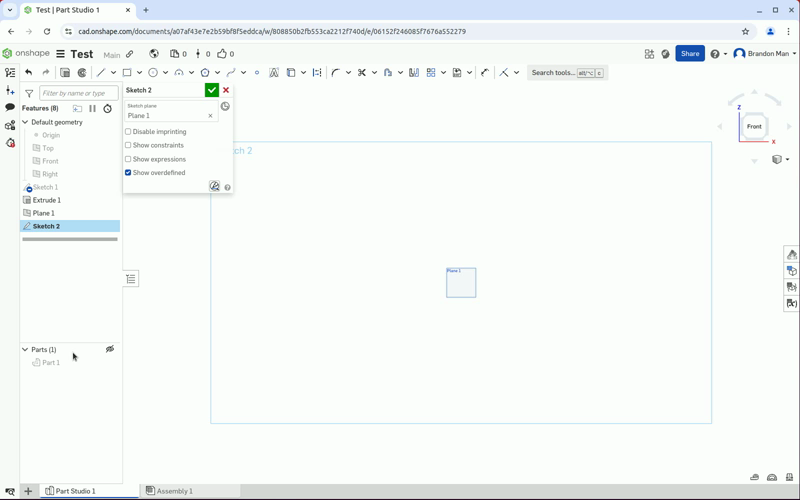
key(l)
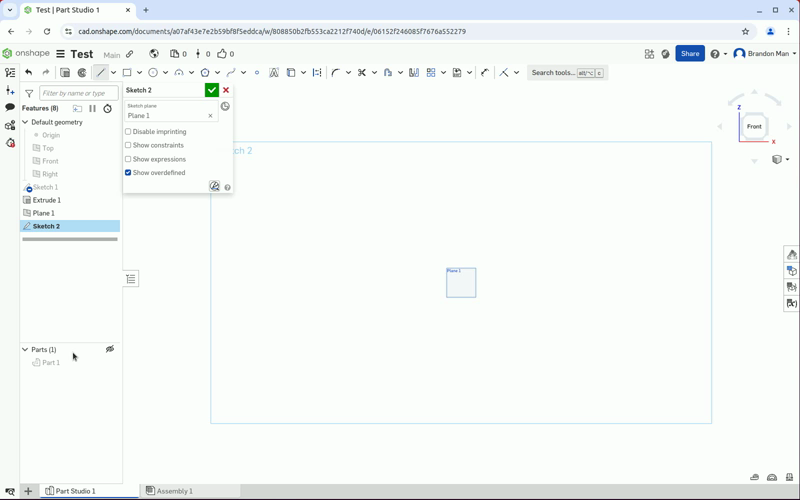
key_down(shift)
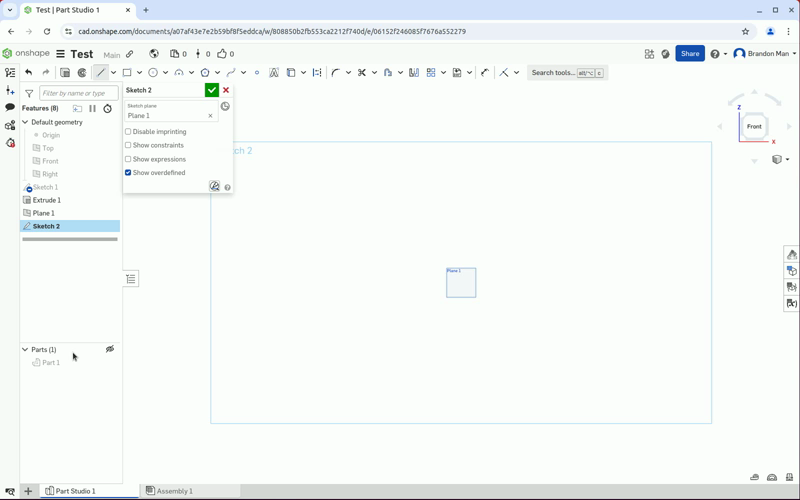
mouse_move(438, 293)
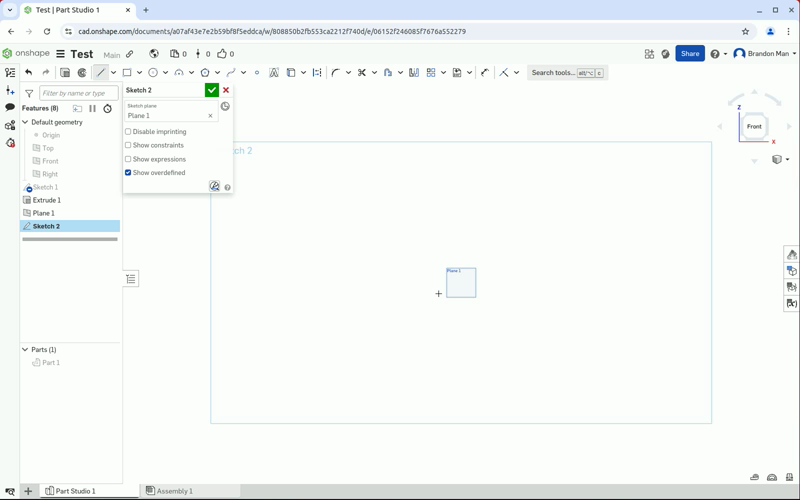
click(438, 293)
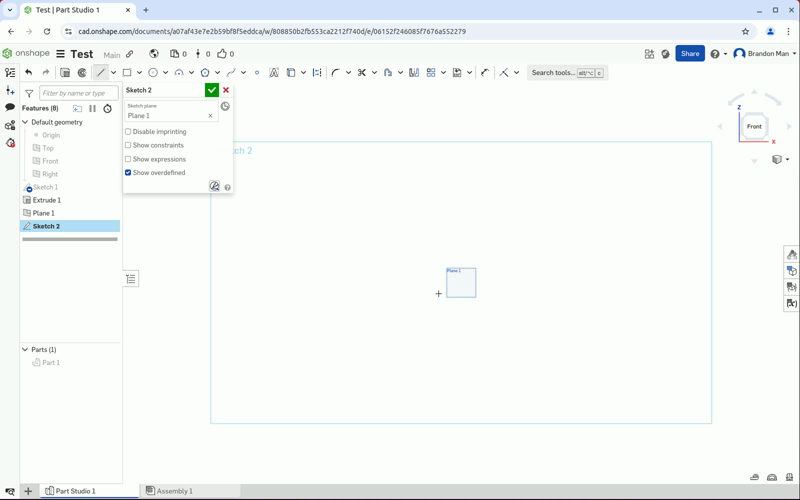
key_up(shift)
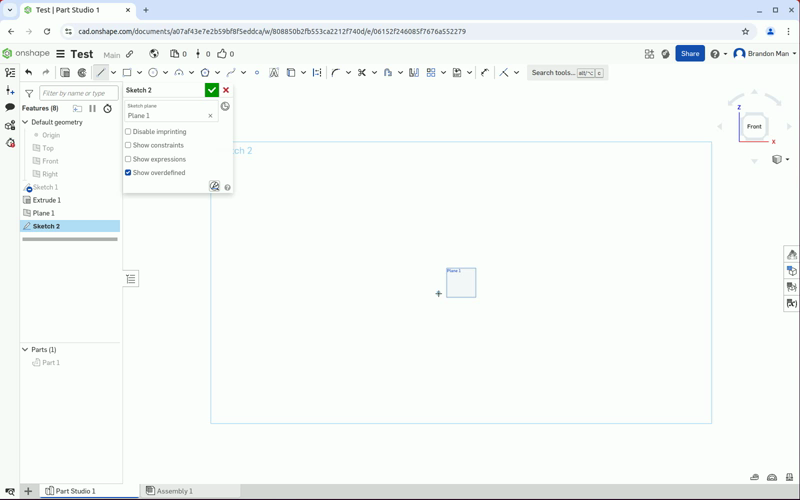
key_down(shift)
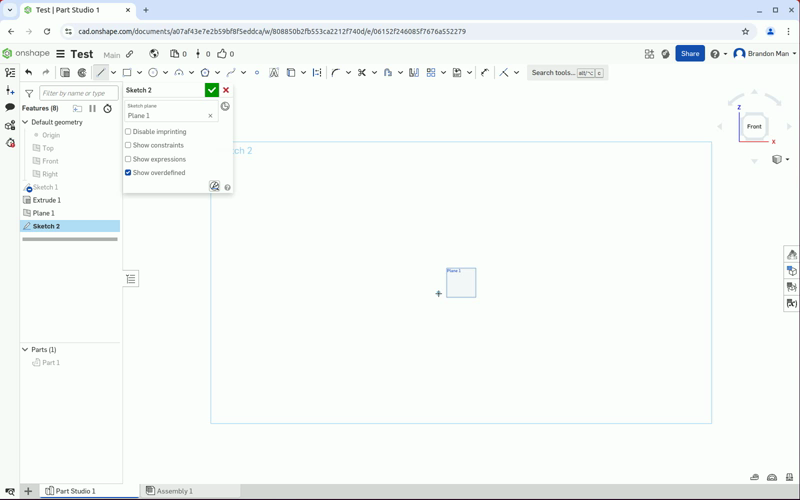
mouse_move(468, 293)
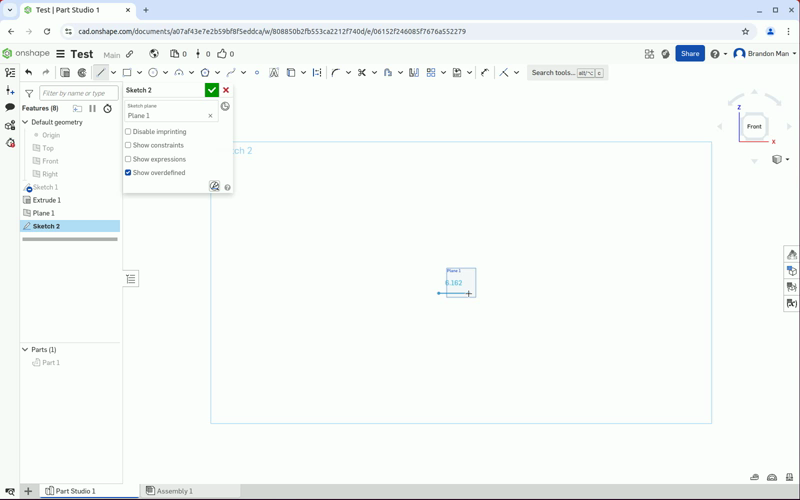
mouse_move(449, 304)
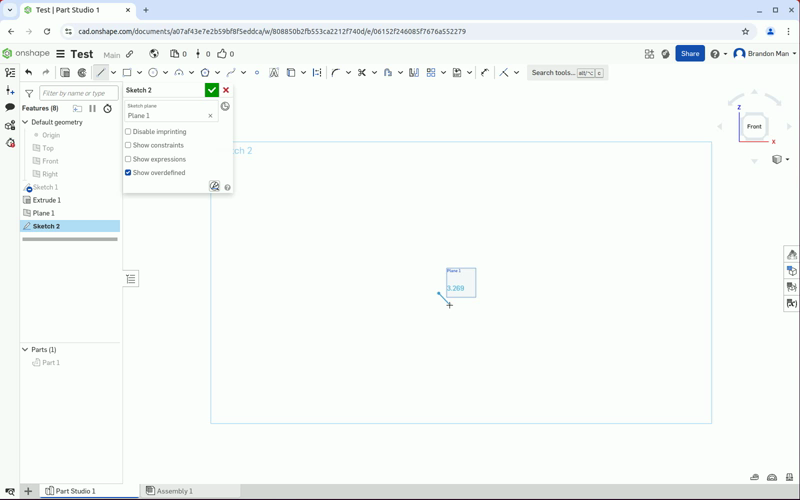
click(449, 304)
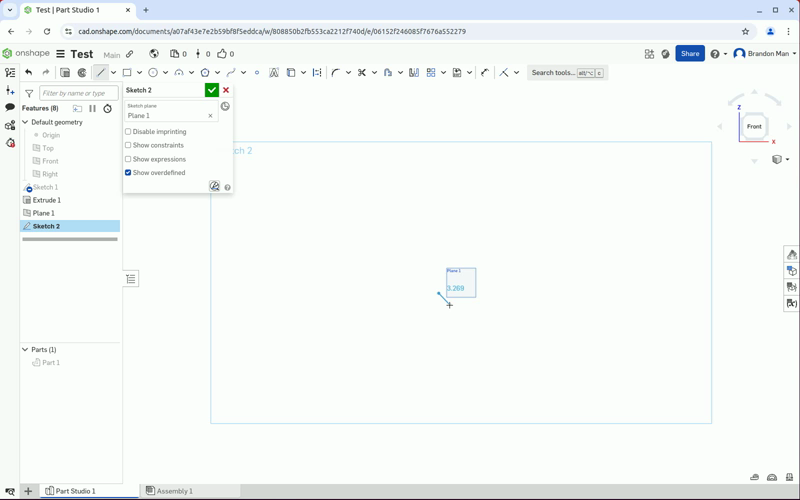
key_up(shift)
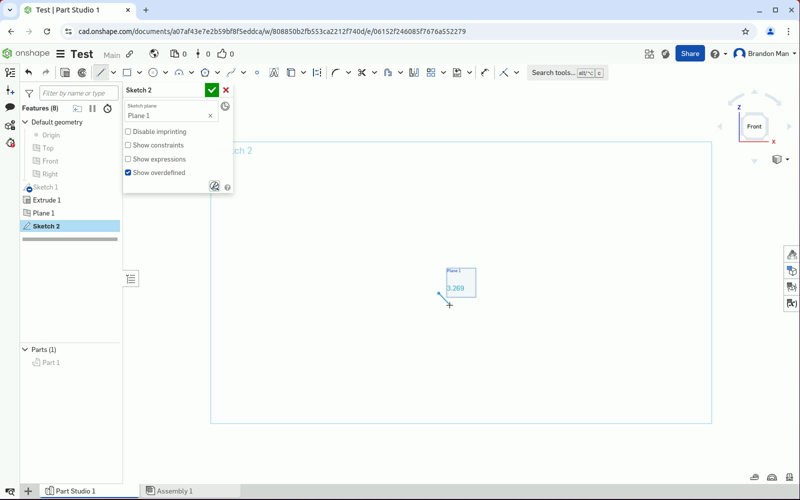
key_down(shift)
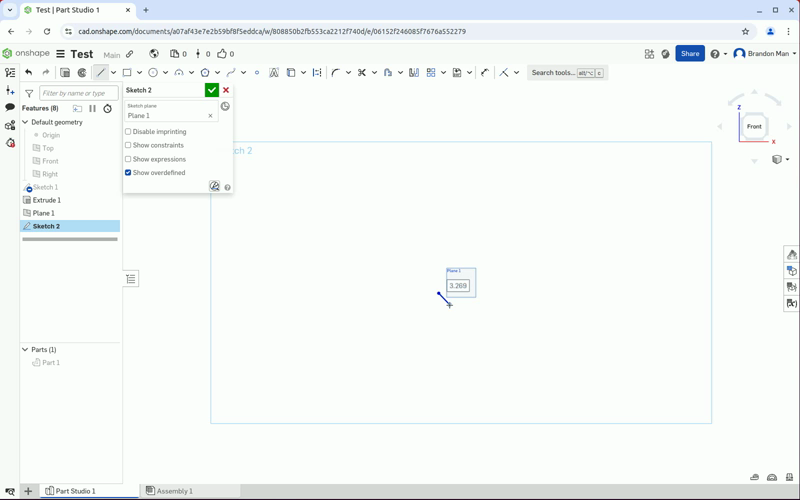
mouse_move(479, 304)
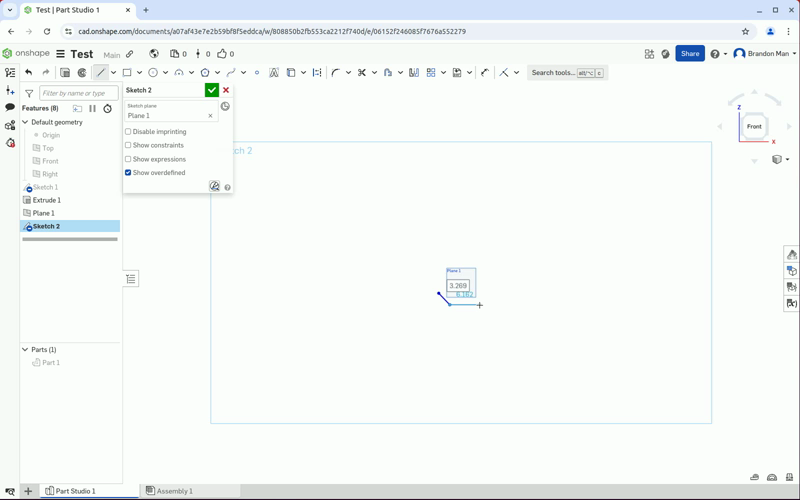
mouse_move(492, 304)
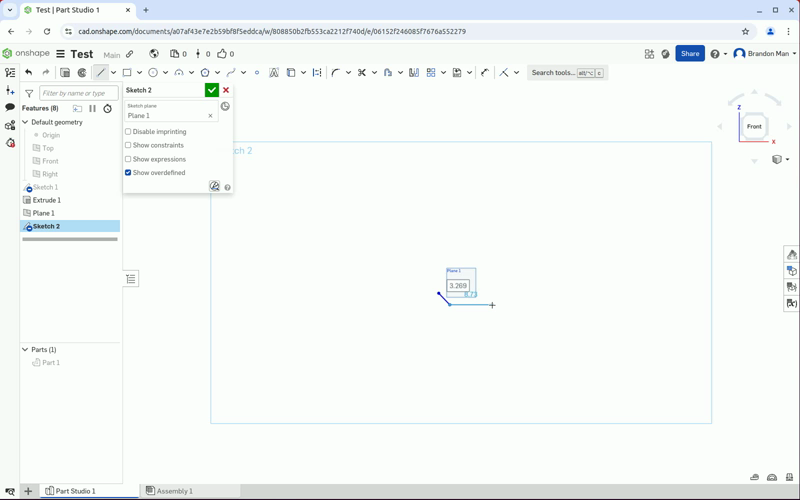
click(492, 304)
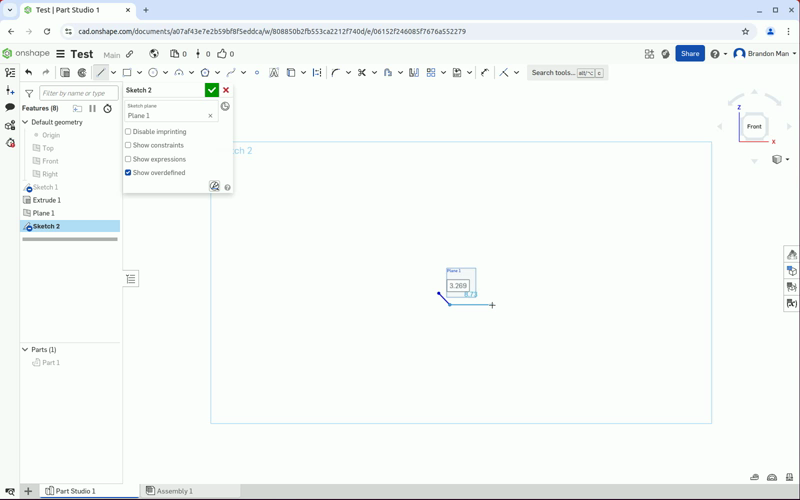
key_up(shift)
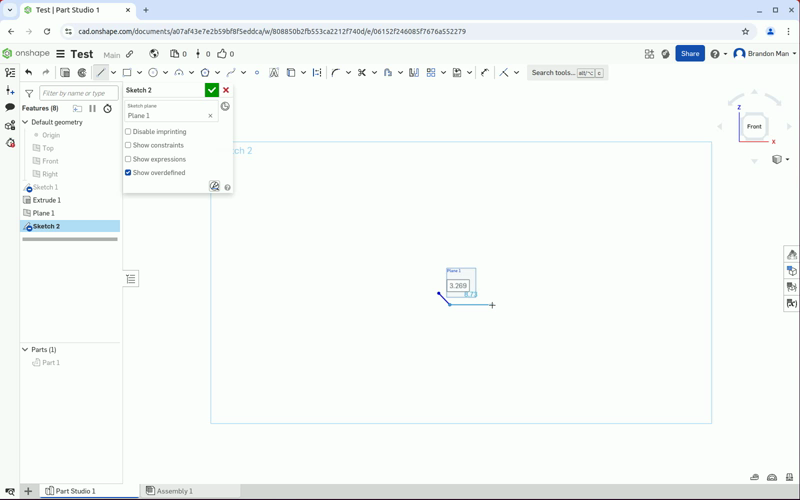
key_down(shift)
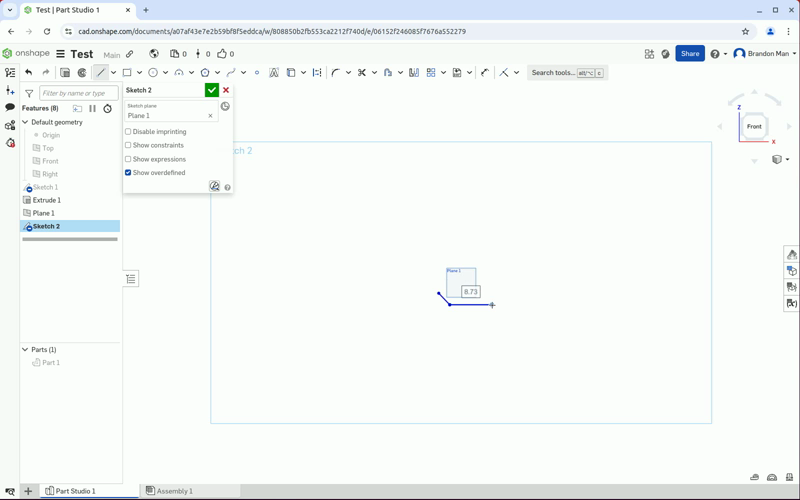
mouse_move(522, 304)
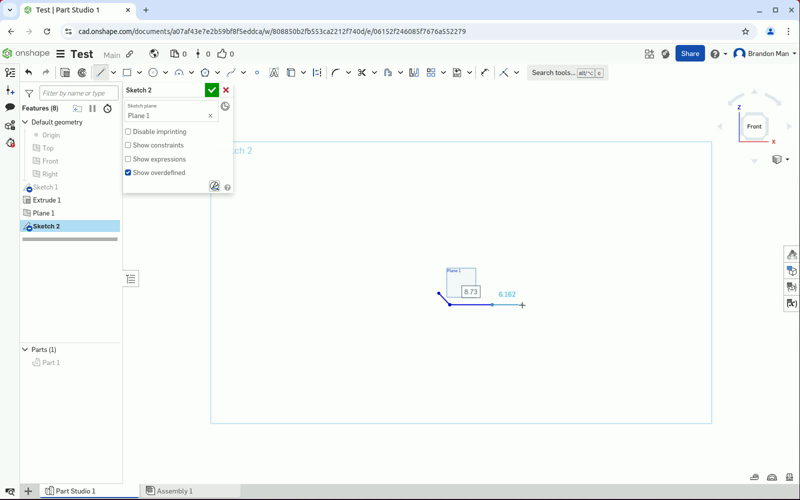
mouse_move(492, 259)
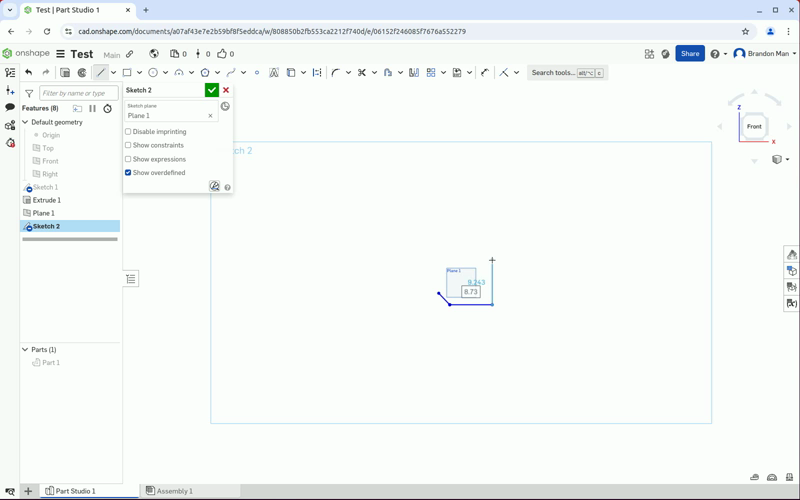
click(492, 259)
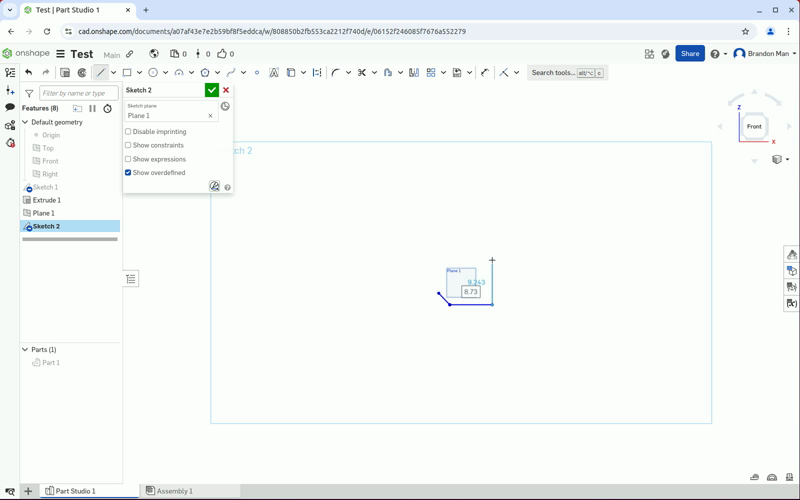
key_up(shift)
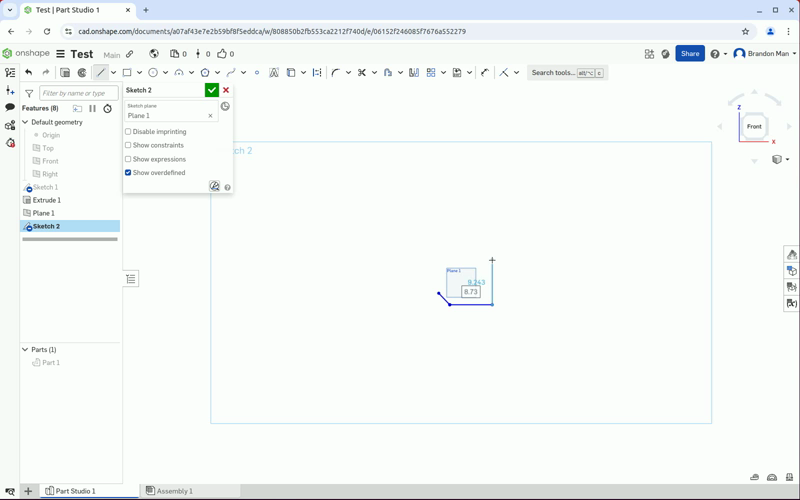
key_down(shift)
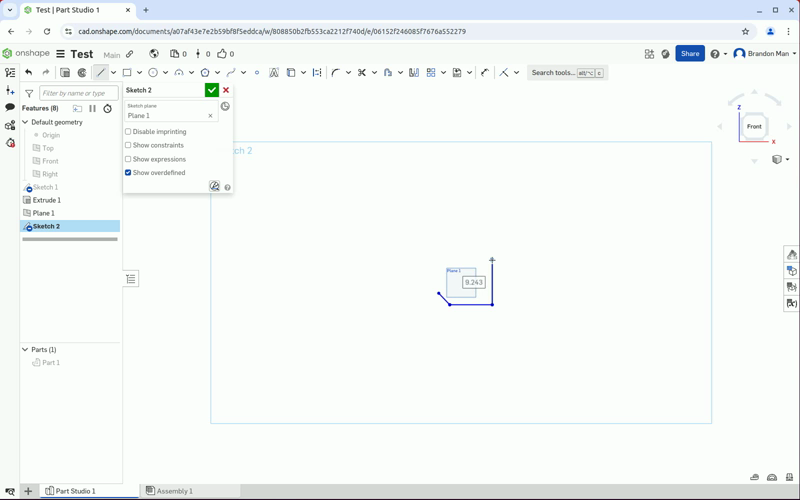
mouse_move(522, 259)
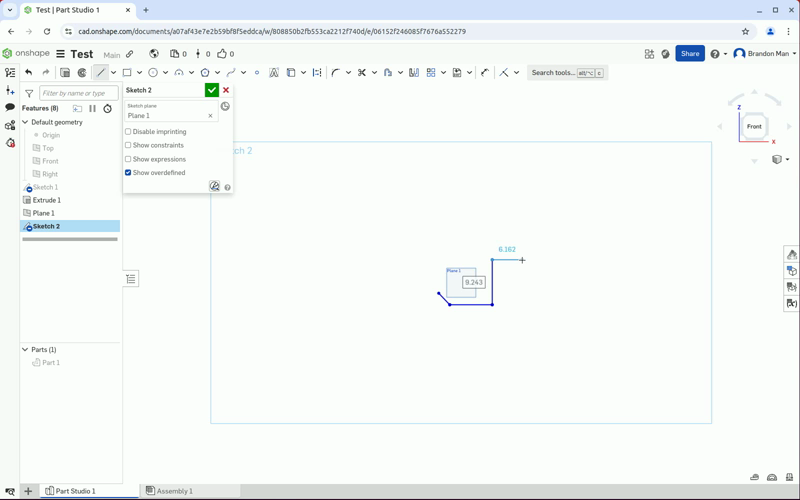
mouse_move(460, 254)
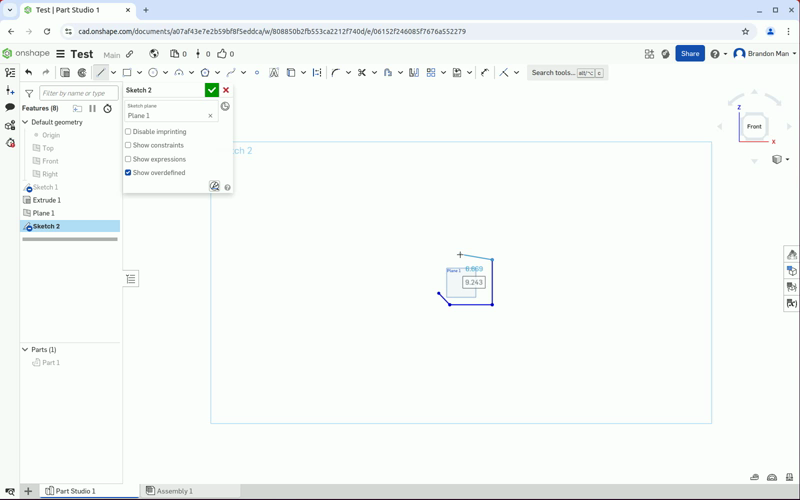
click(460, 254)
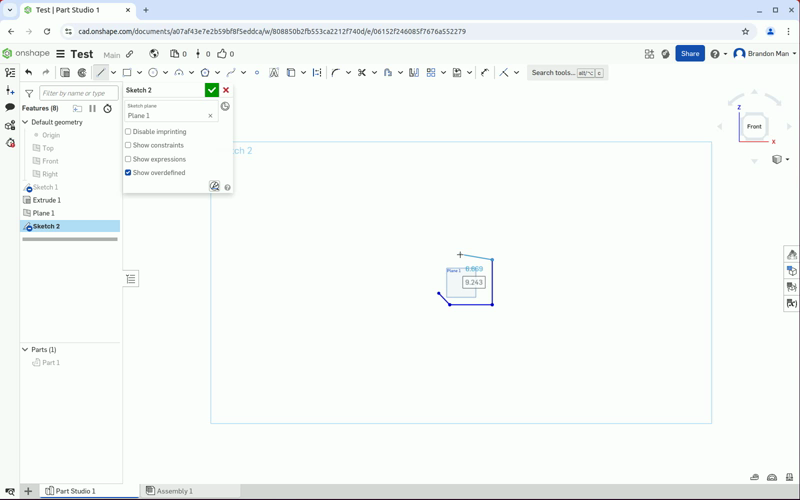
key_up(shift)
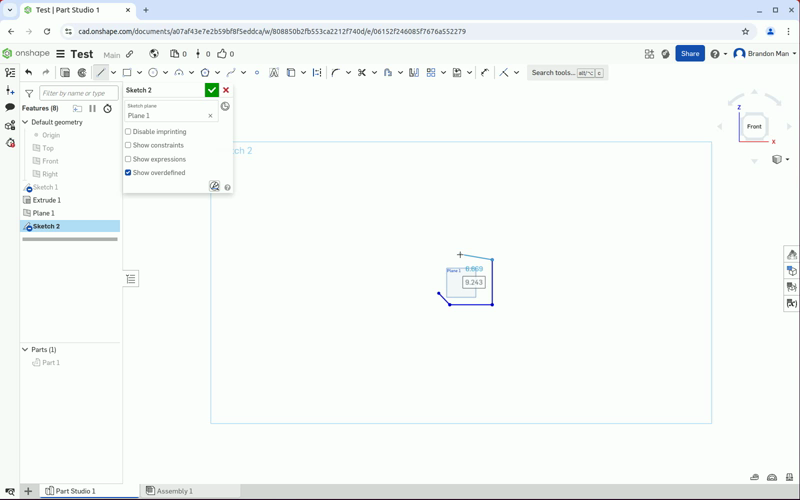
key_down(shift)
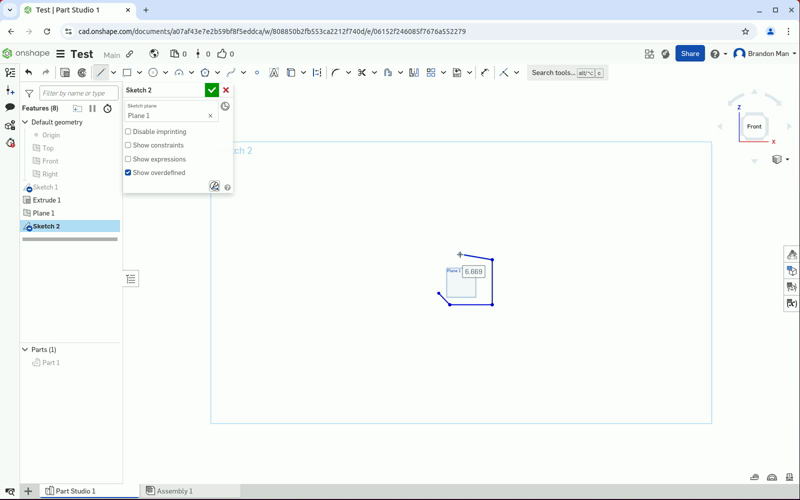
mouse_move(490, 254)
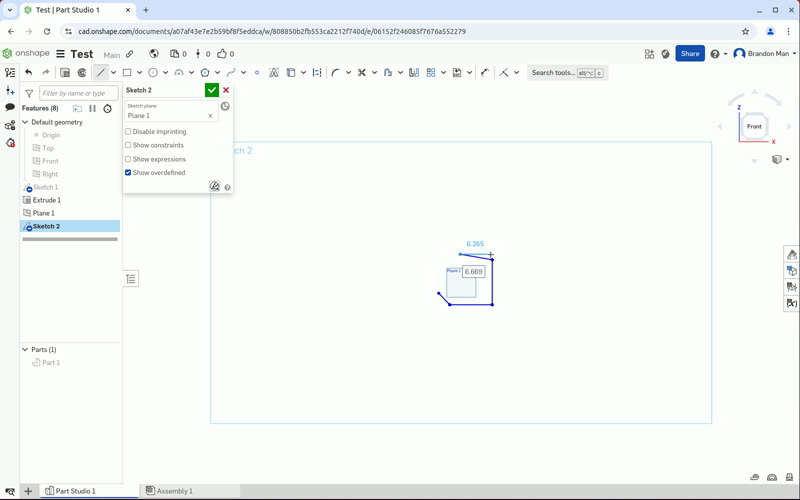
mouse_move(449, 254)
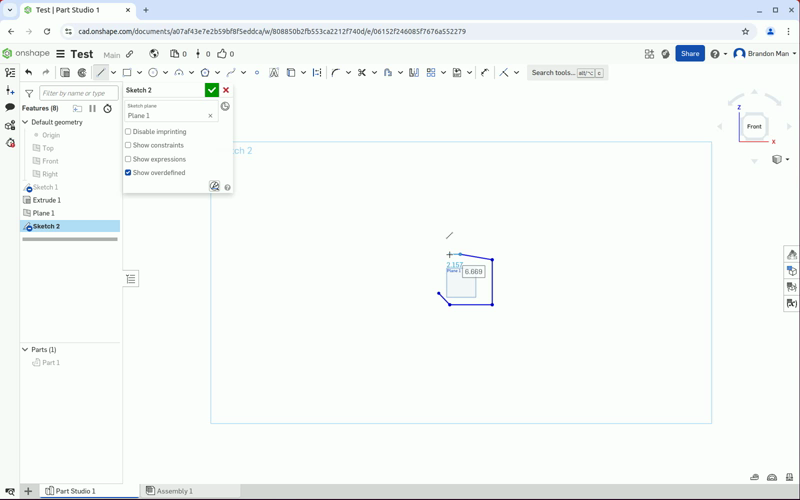
click(449, 254)
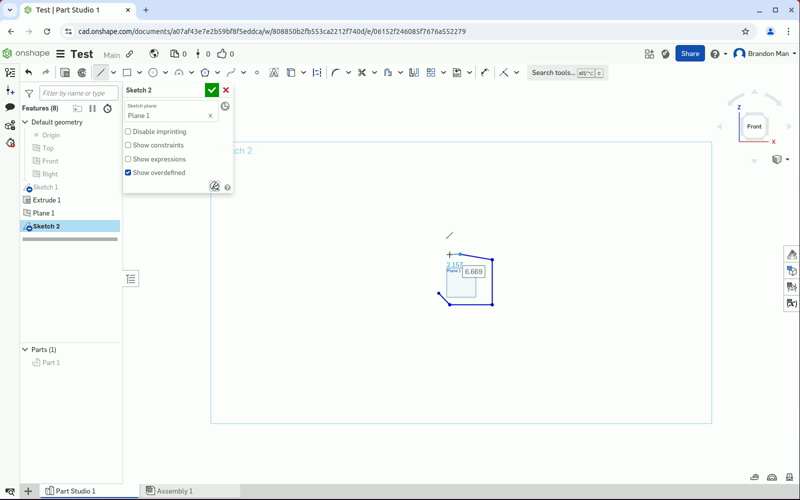
key_up(shift)
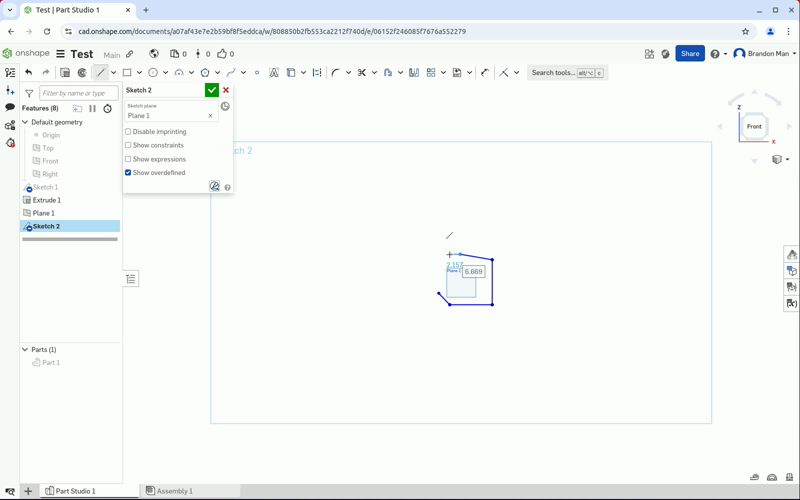
key_down(shift)
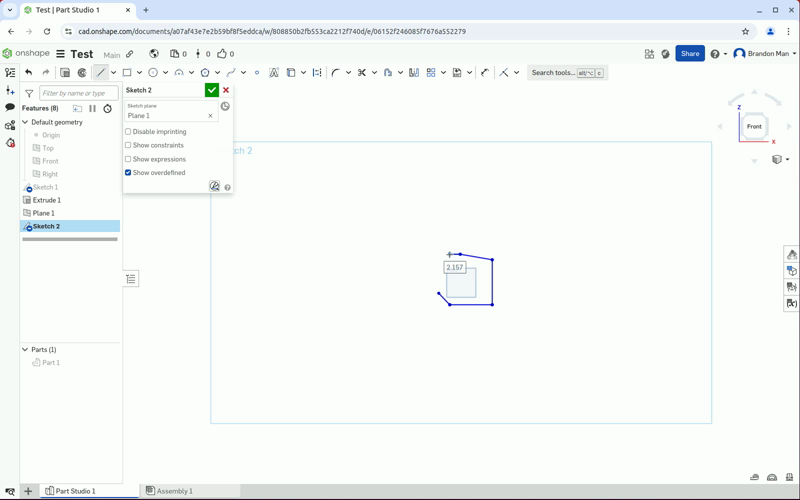
mouse_move(479, 254)
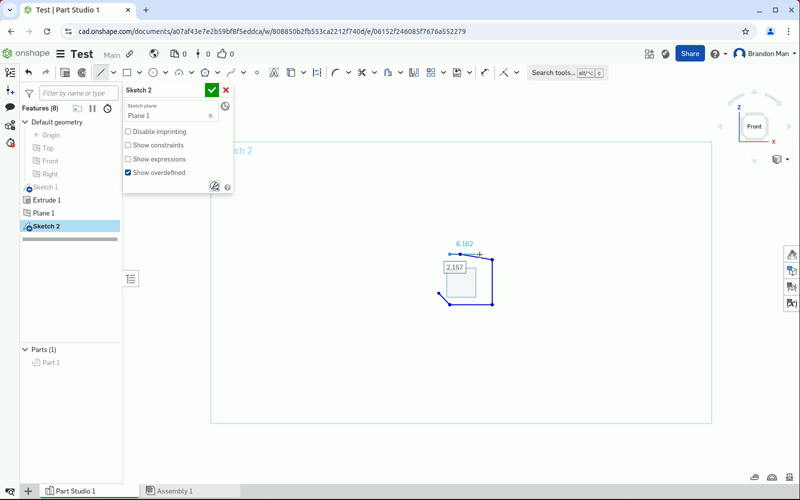
mouse_move(438, 265)
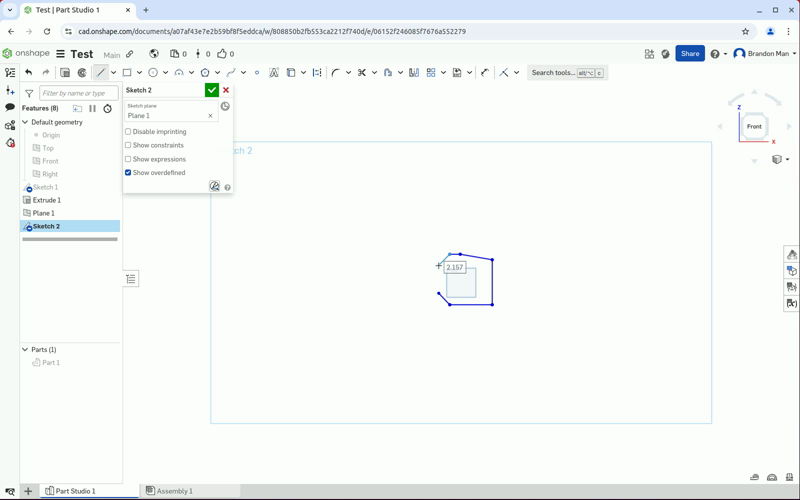
click(438, 265)
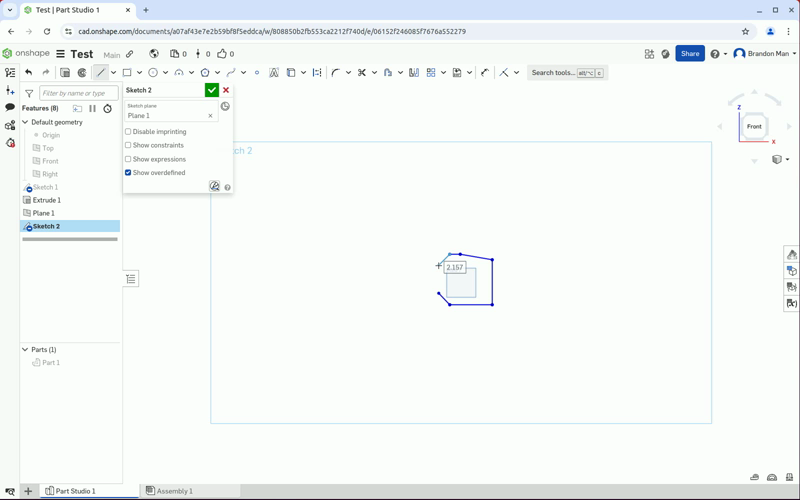
key_up(shift)
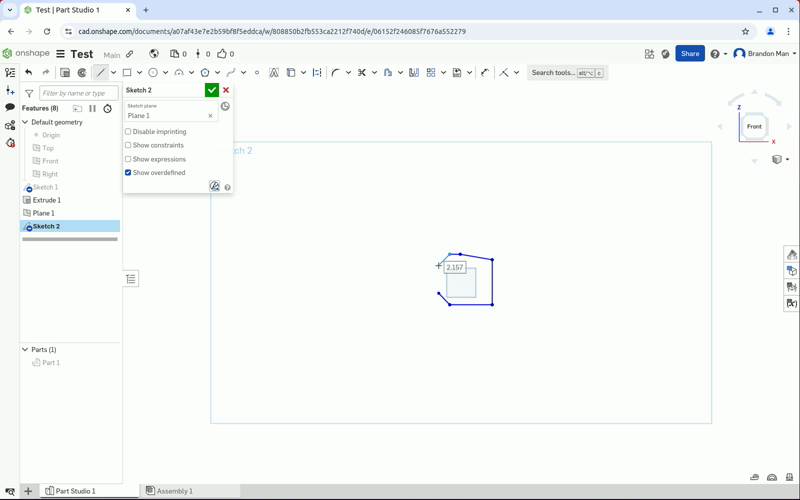
mouse_move(468, 265)
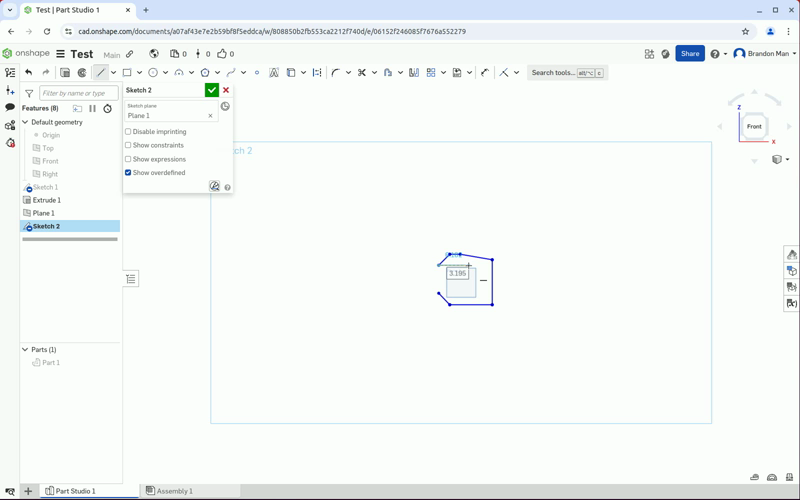
key_down(shift)
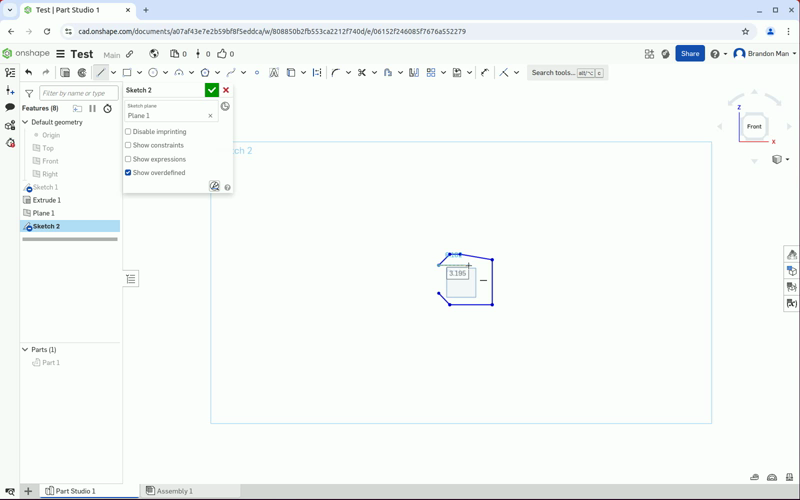
mouse_move(438, 293)
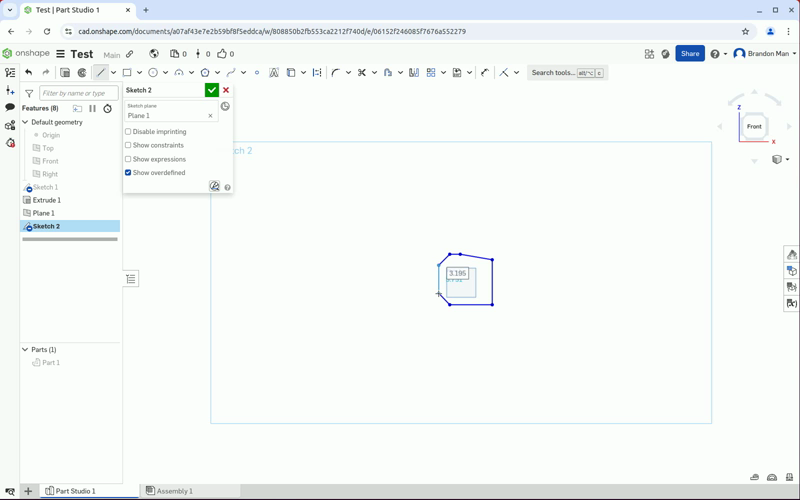
key_up(shift)
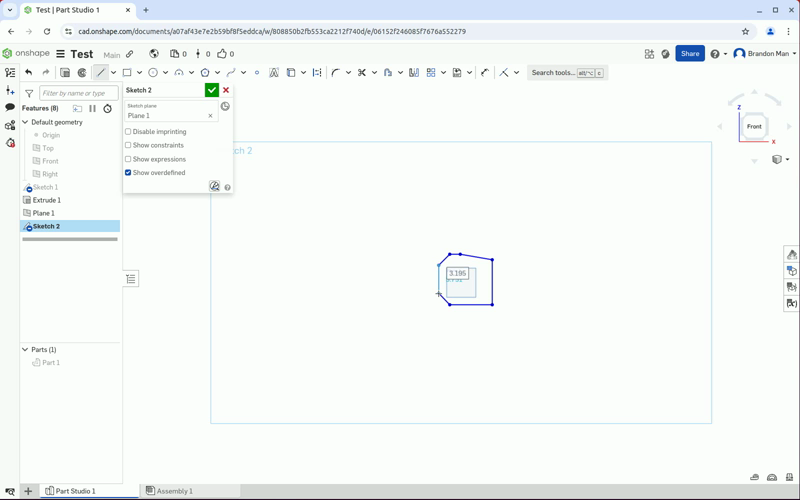
click(438, 293)
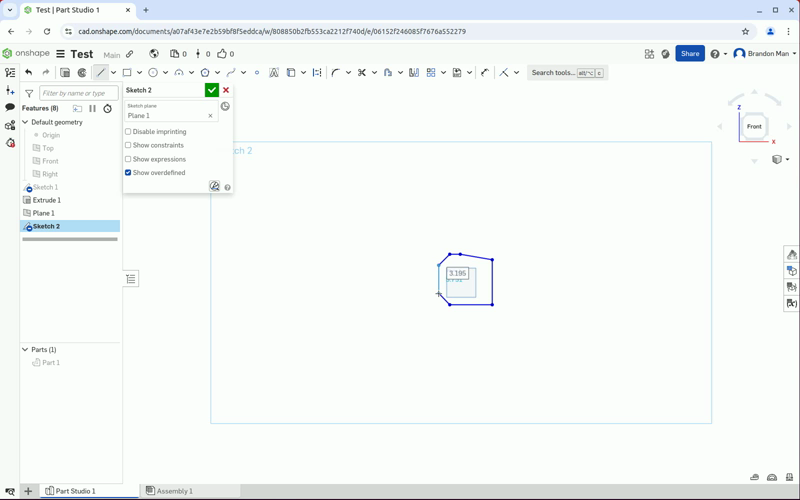
key(esc)
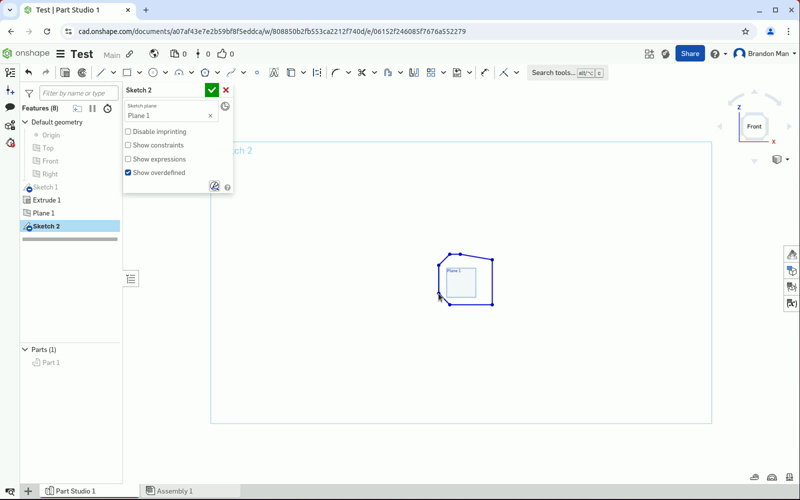
key(c)
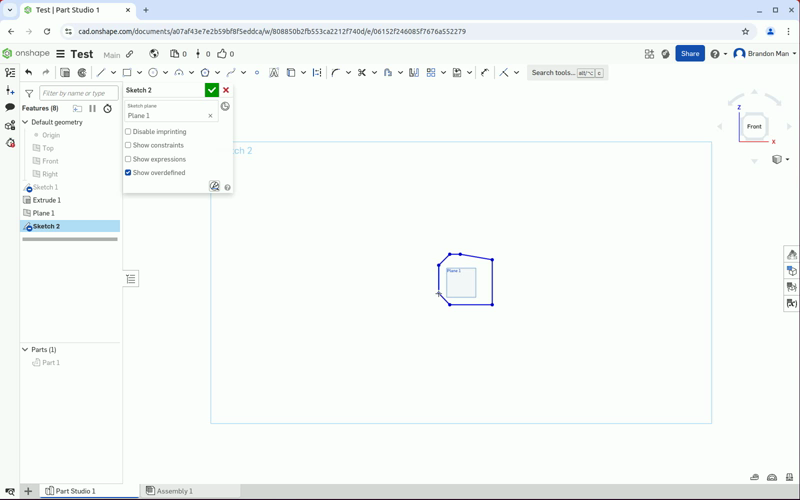
key_down(shift)
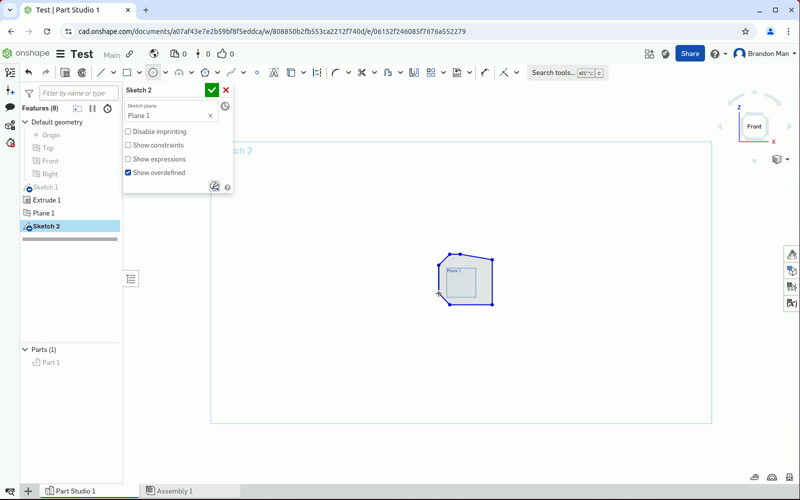
mouse_move(460, 282)
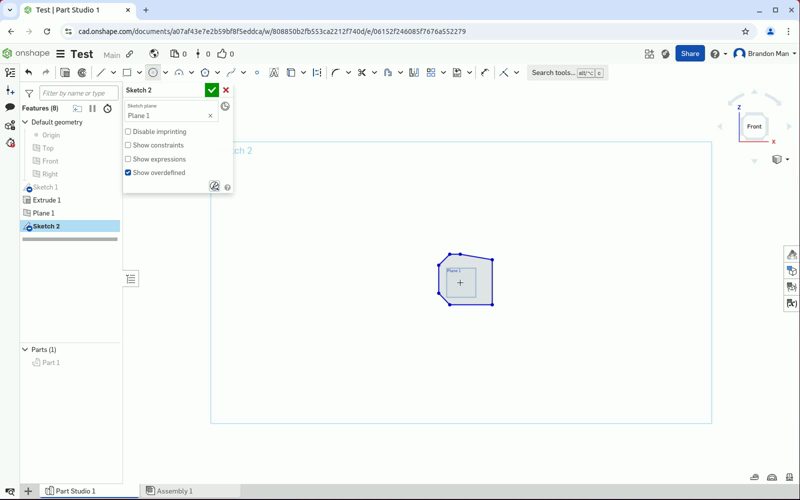
click(460, 282)
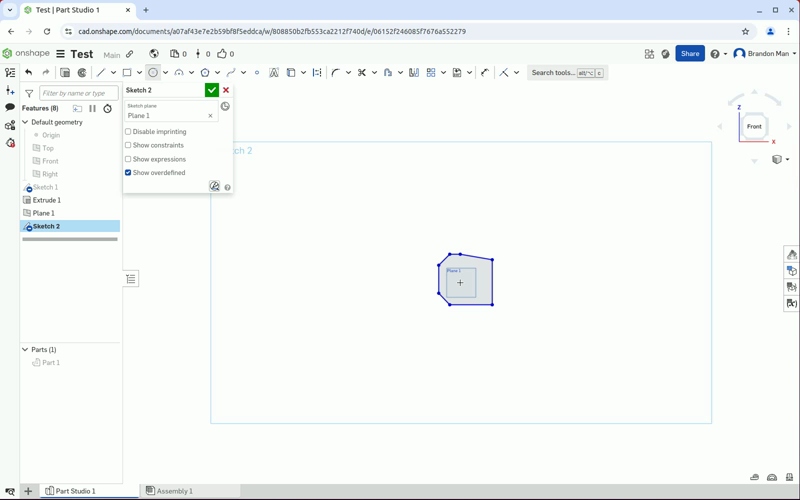
key_up(shift)
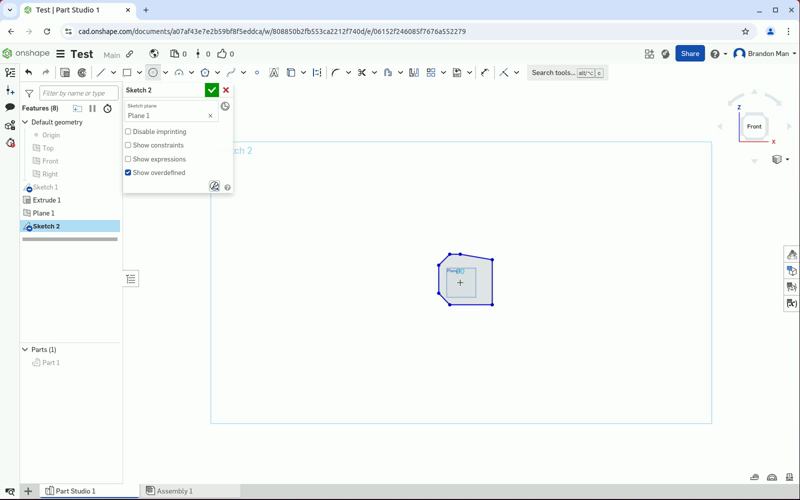
mouse_move(471, 282)
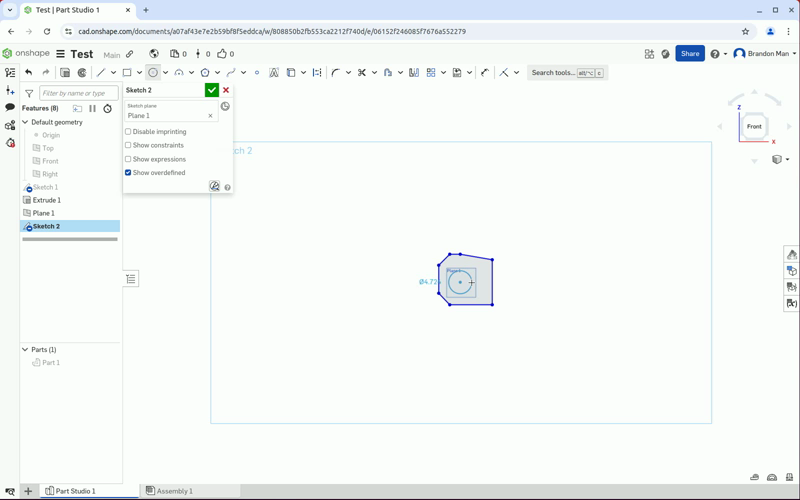
click(471, 282)
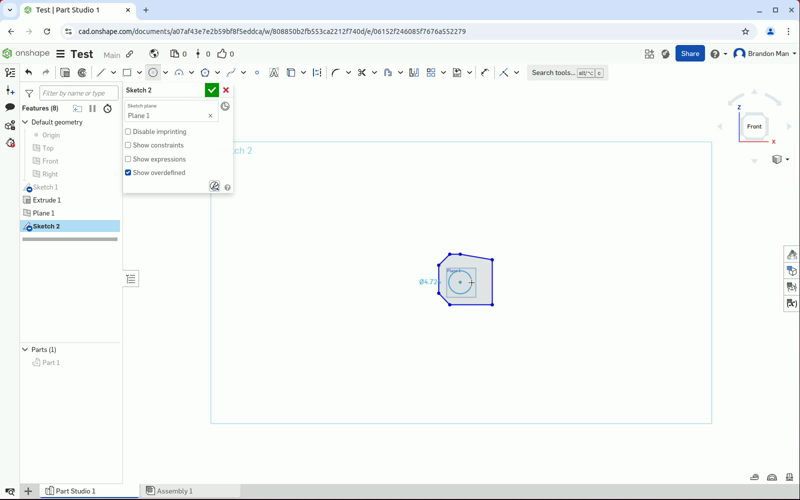
key(esc)
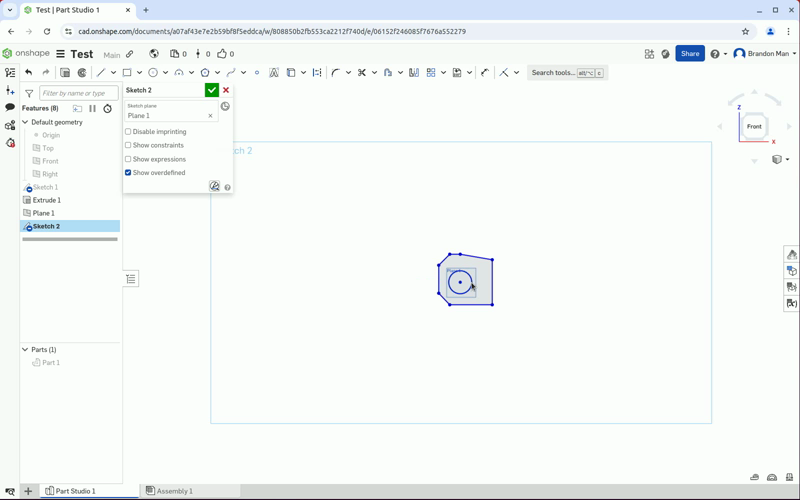
mouse_move(445, 268)
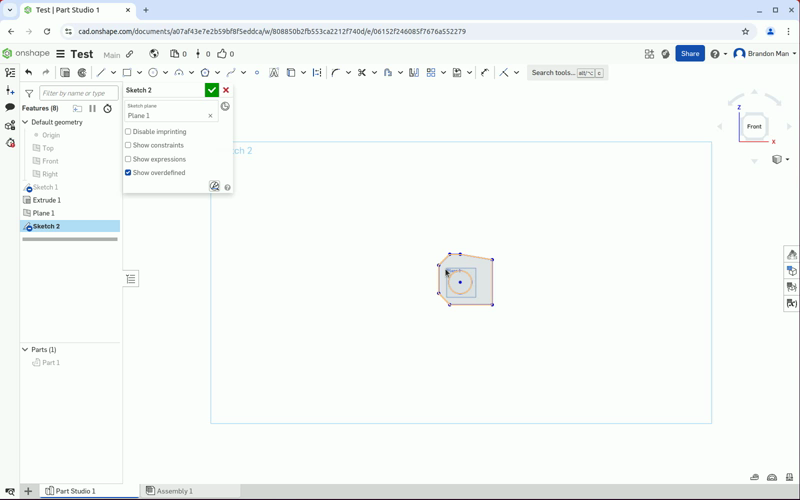
click(445, 268)
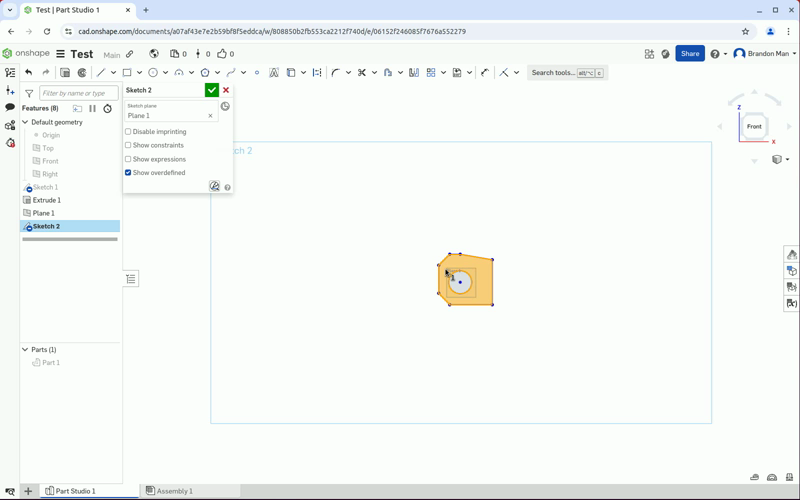
mouse_move(73, 352)
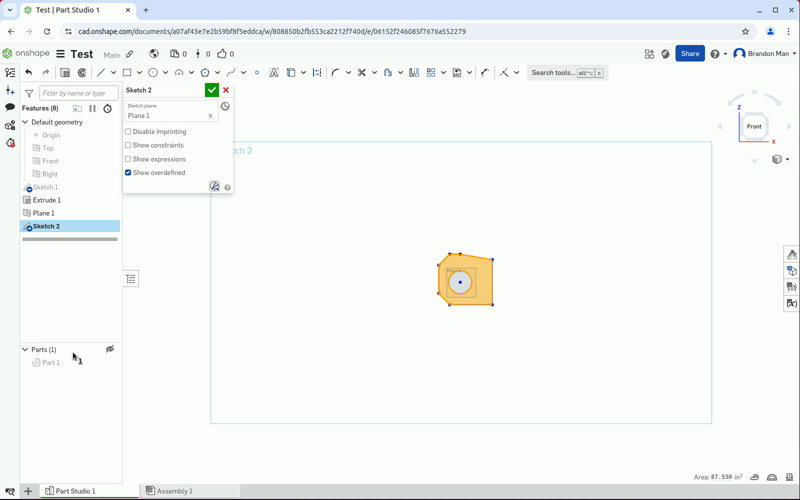
key(shift+y)
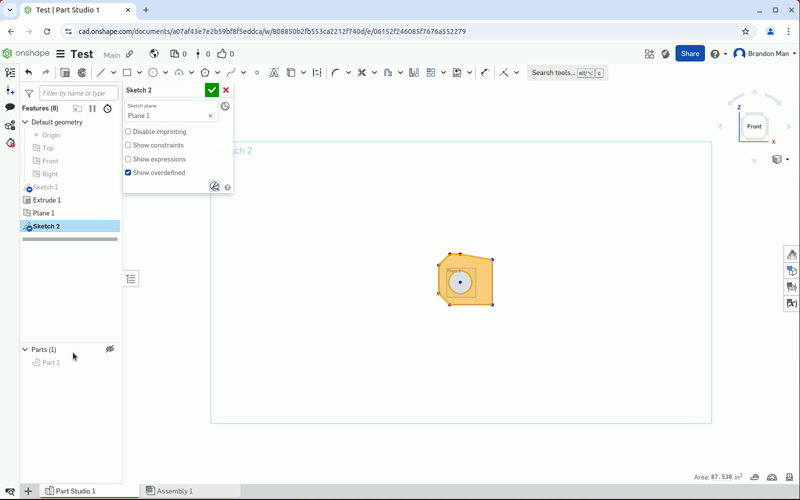
key(shift+e)
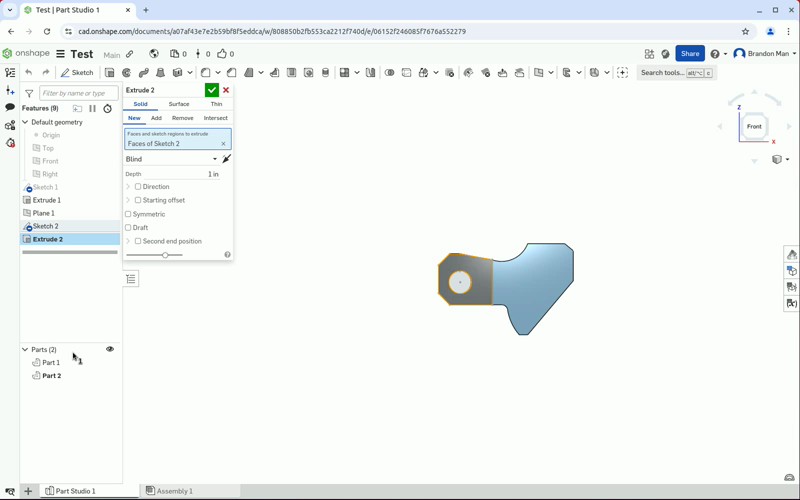
mouse_move(143, 106)
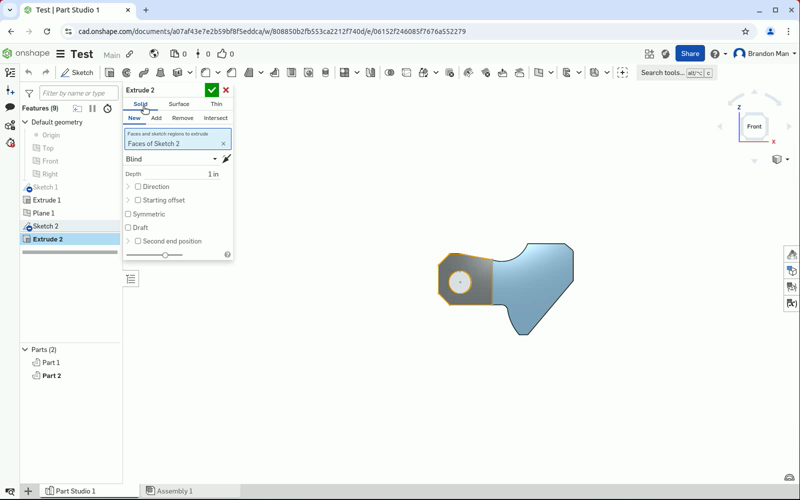
click(143, 106)
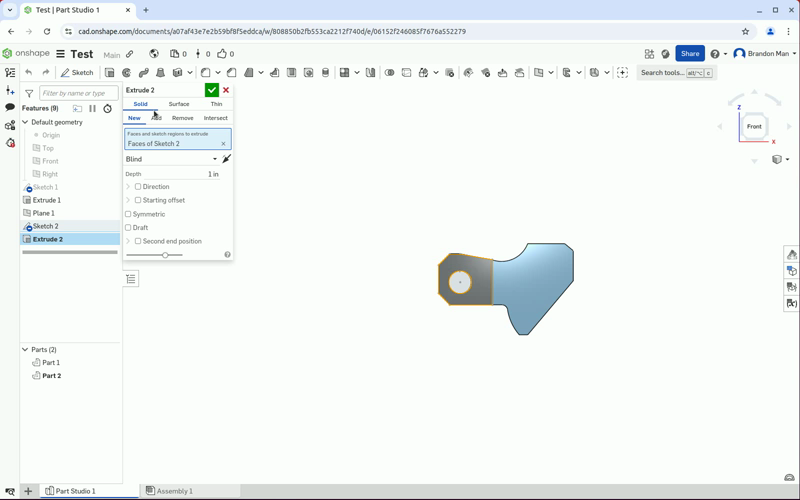
mouse_move(186, 120)
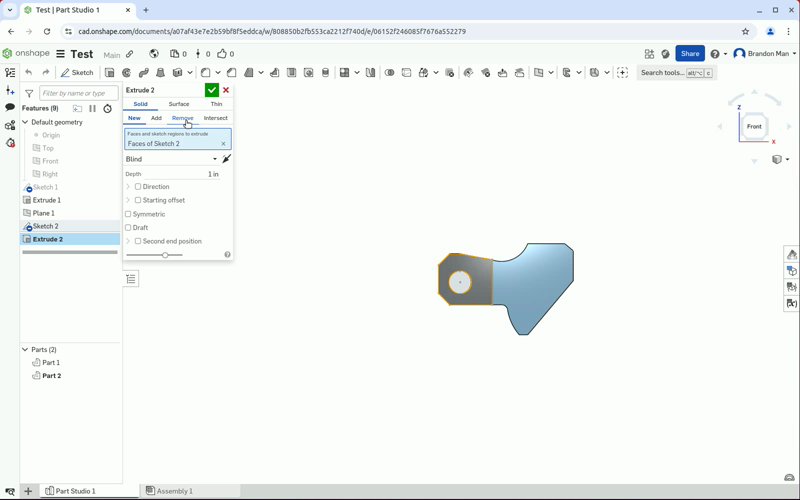
click(186, 120)
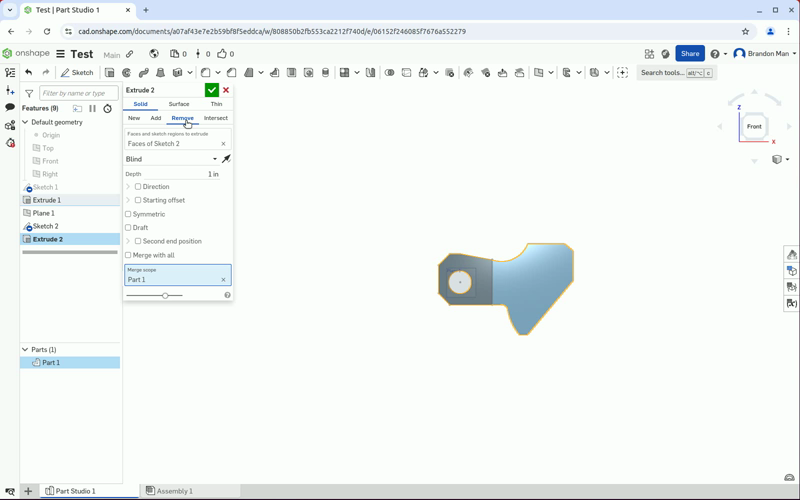
key(tab, 4)
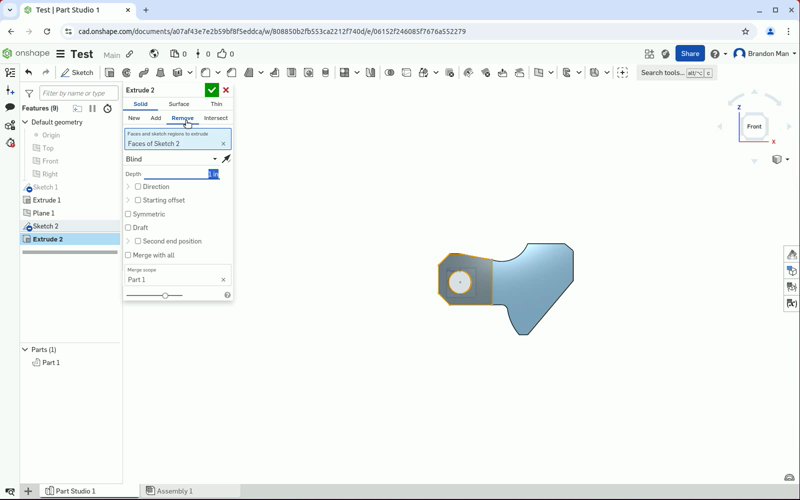
text(6.018)
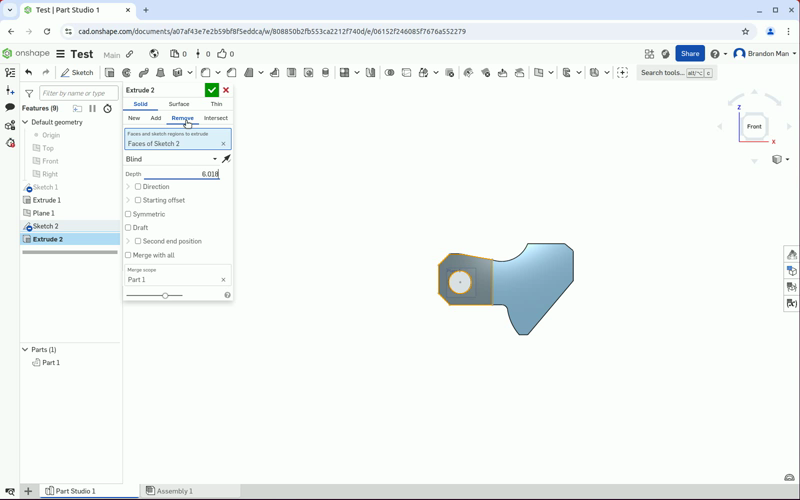
key(tab, 6)
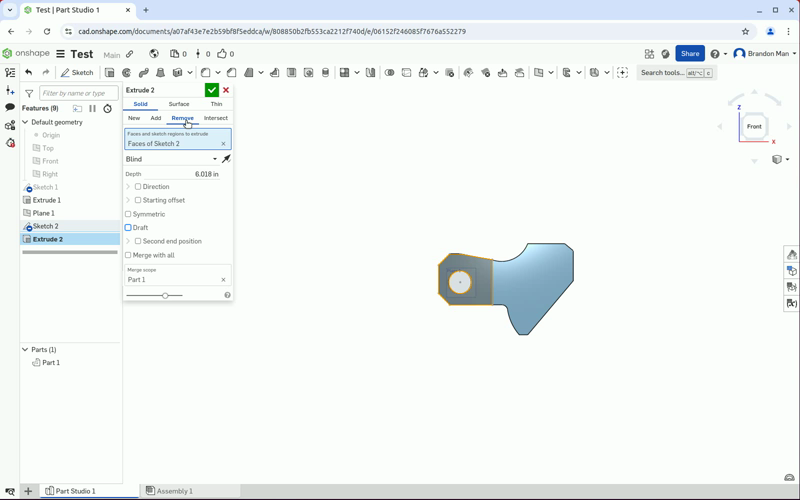
key(space)
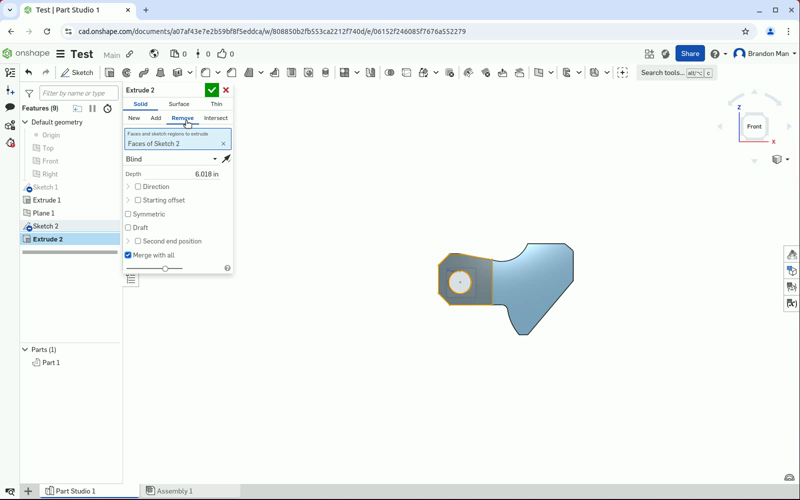
key(enter)
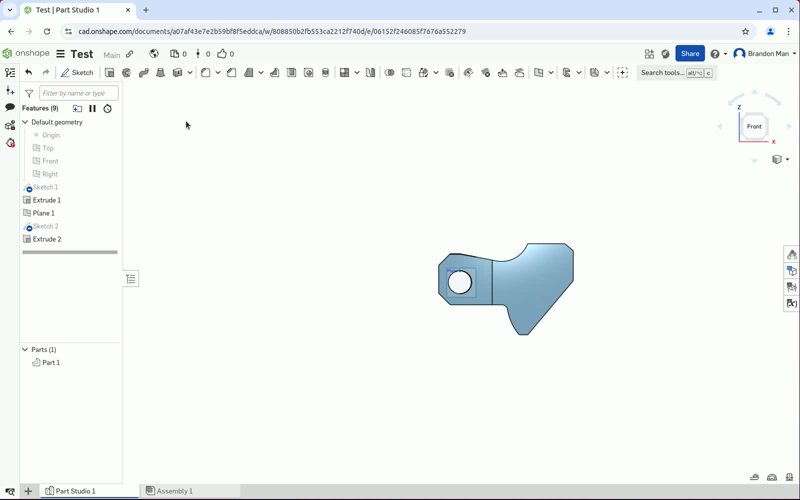
key(shift+h)
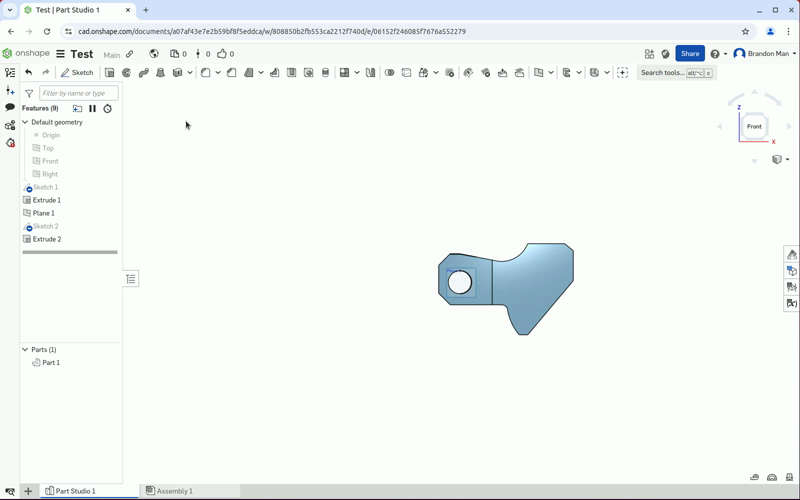
key(shift+h)
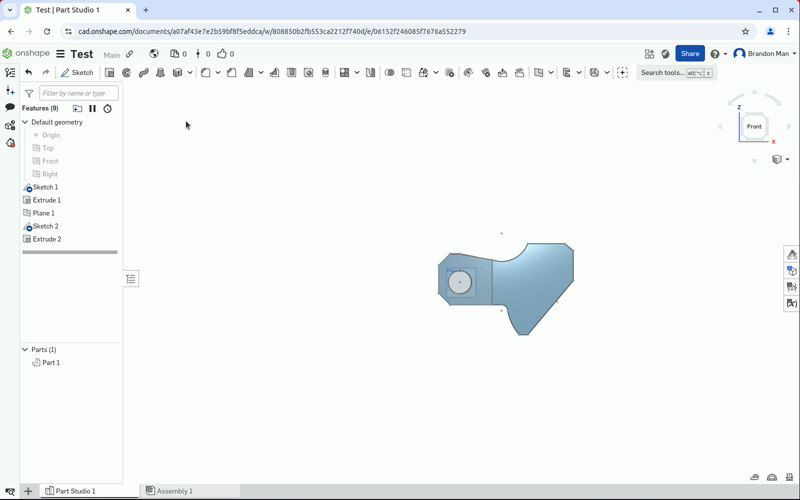
key(shift+7)
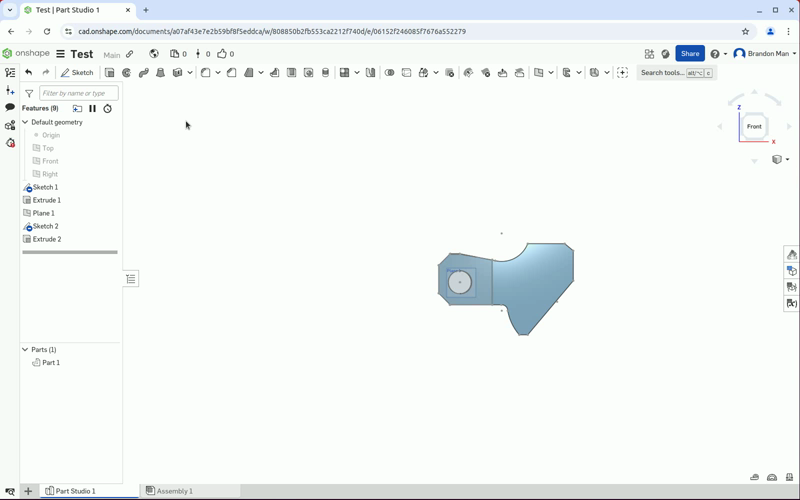
key(left, 2)
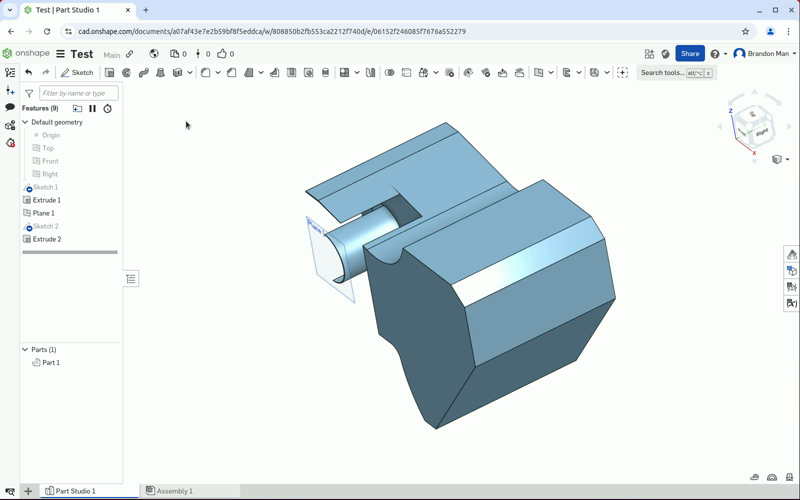
key(down, 2)
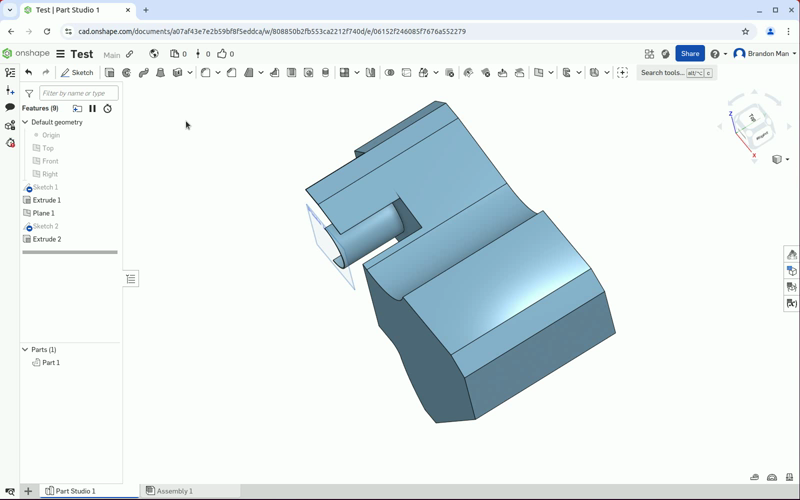
key(up, 2)
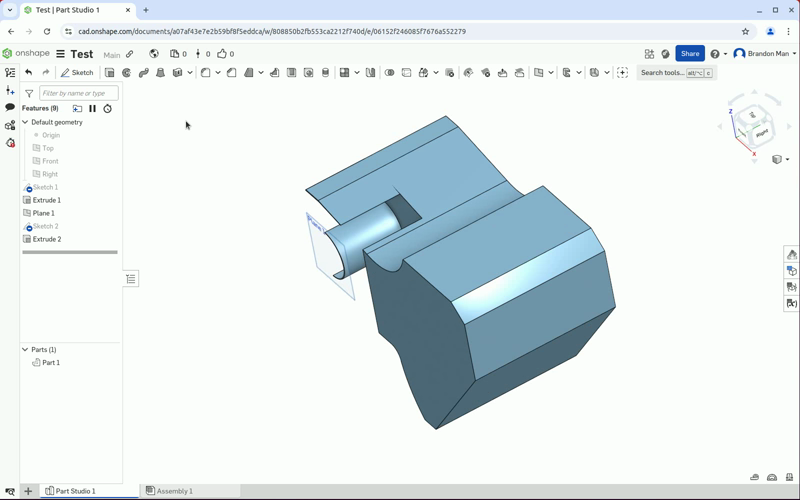
key(right, 2)
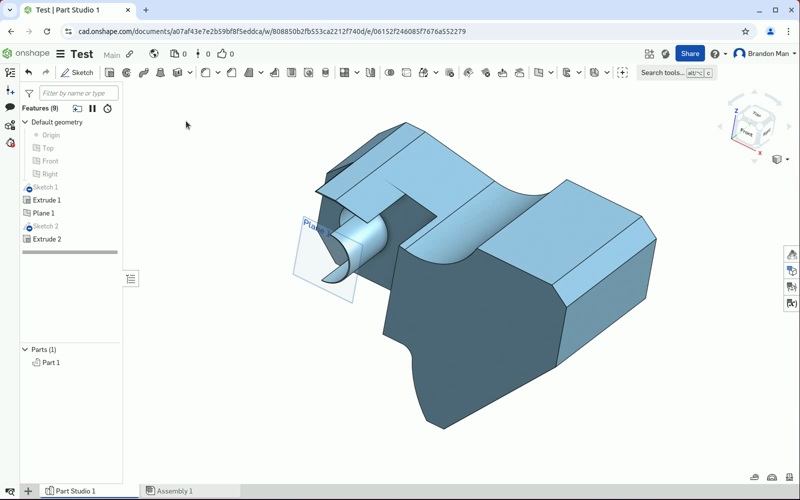
mouse_move(73, 189)
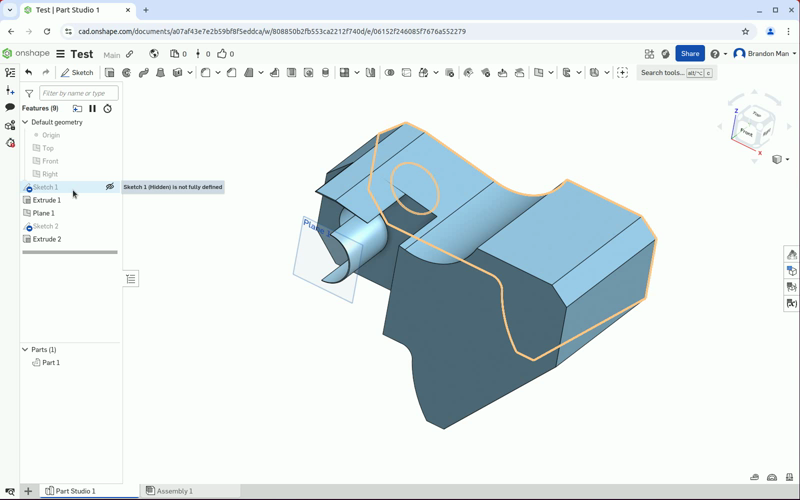
click(73, 189)